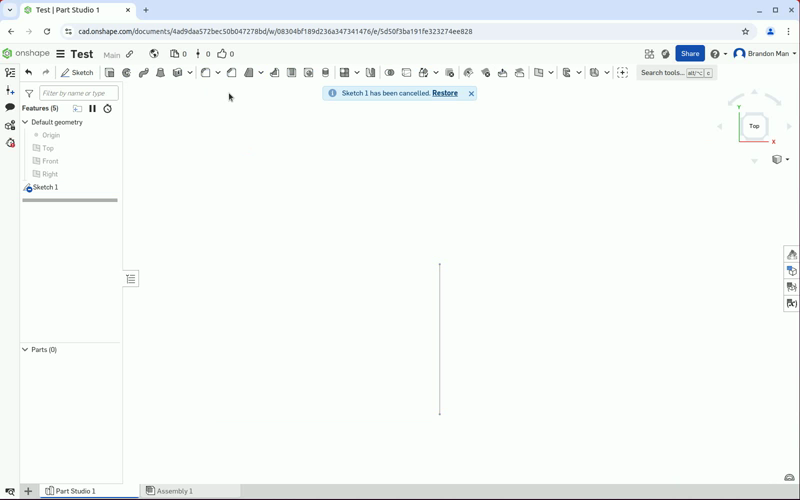
key(shift+h)
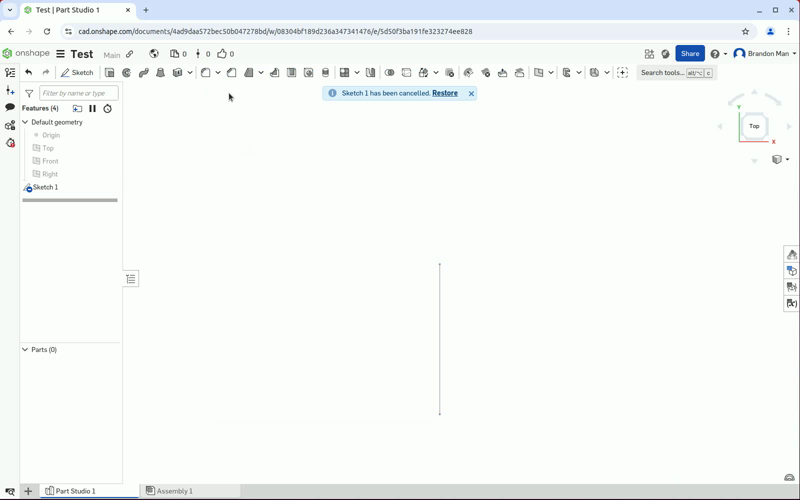
key(shift+s)
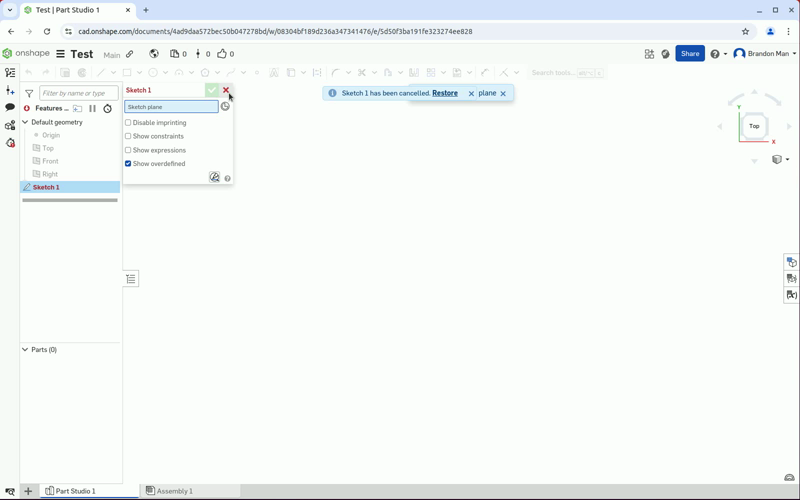
mouse_move(73, 150)
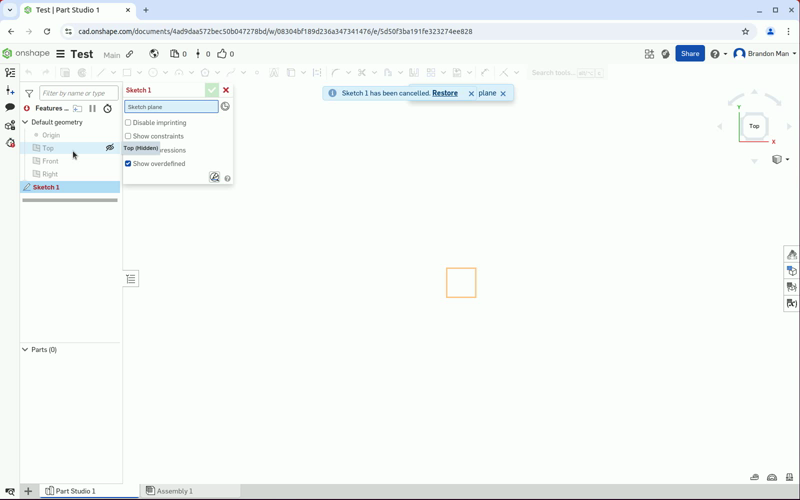
click(73, 150)
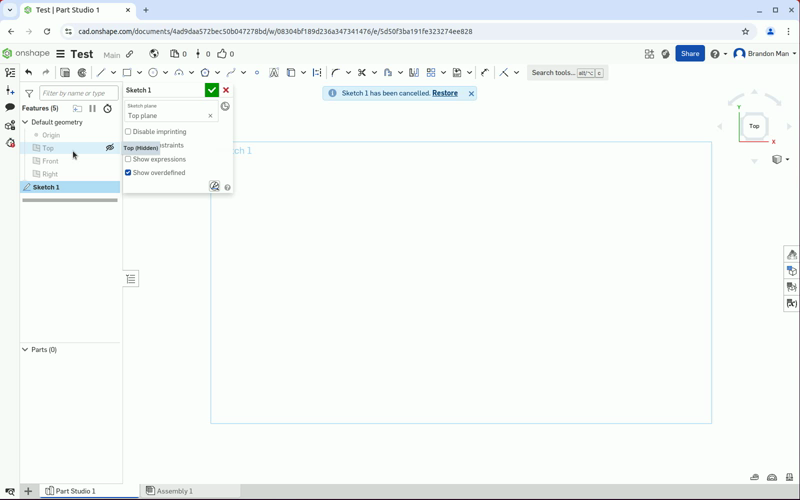
mouse_move(73, 352)
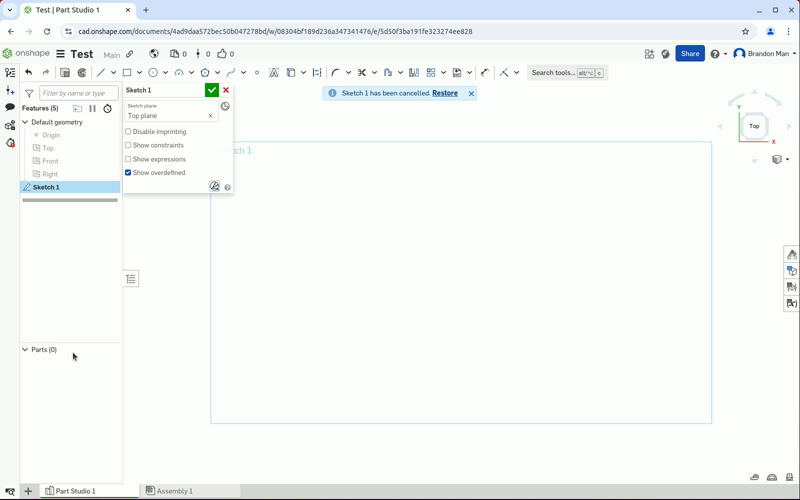
key(y)
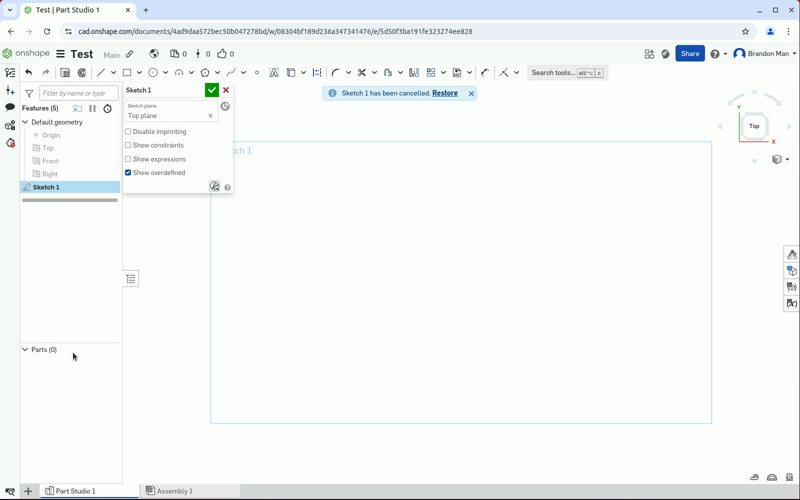
key(c)
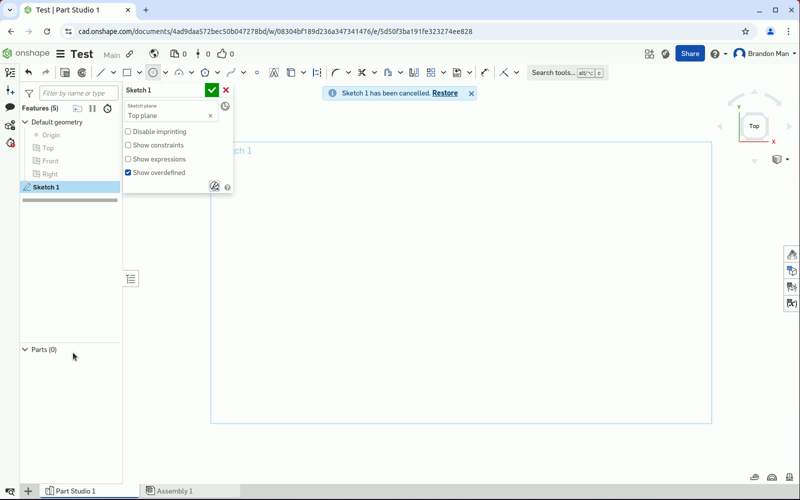
key_down(shift)
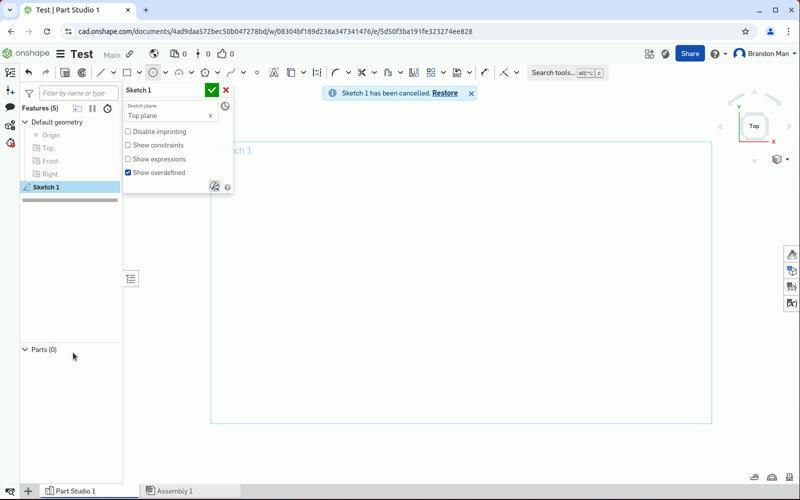
mouse_move(461, 282)
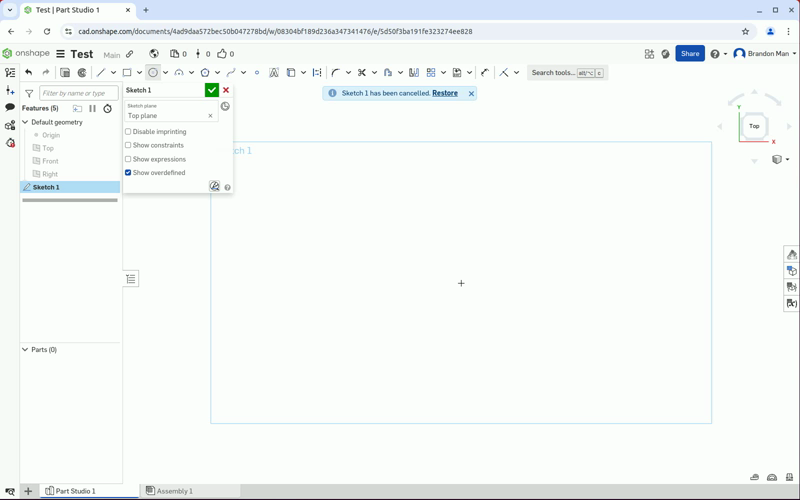
click(461, 282)
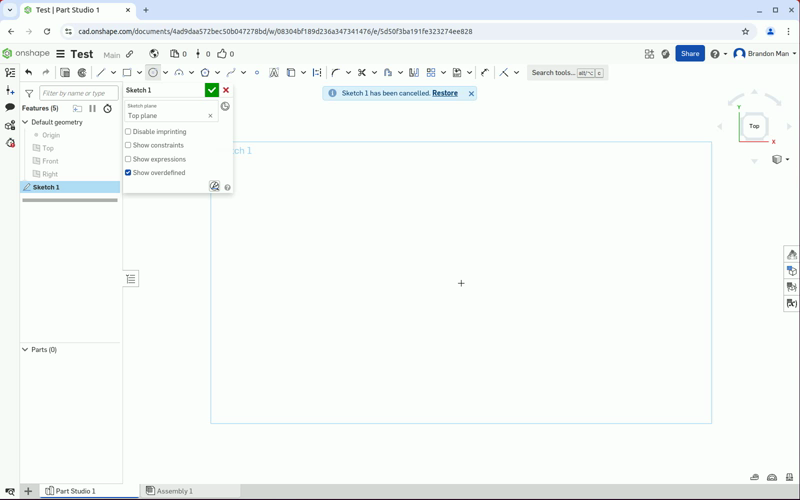
key_up(shift)
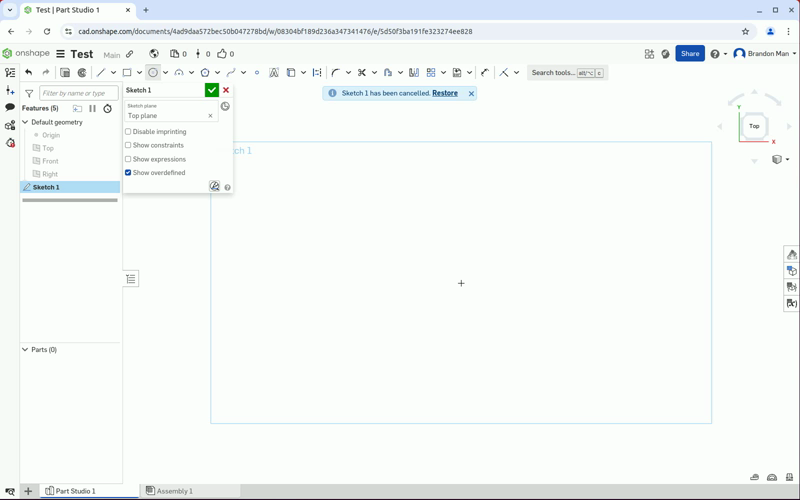
mouse_move(514, 282)
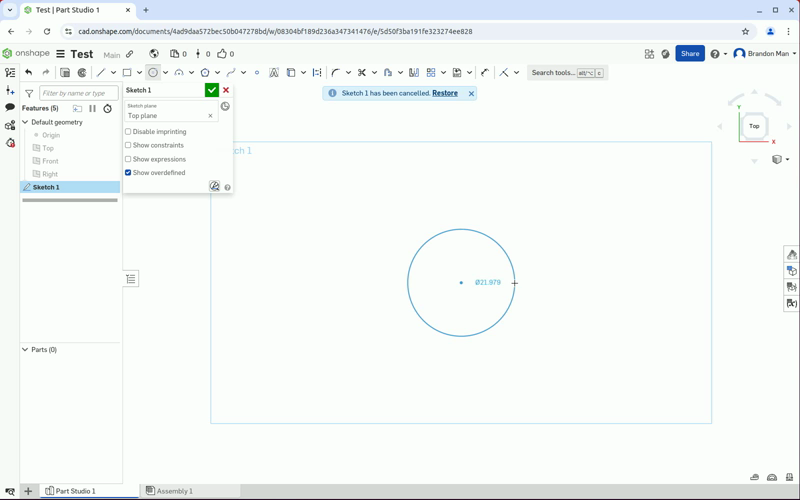
click(514, 282)
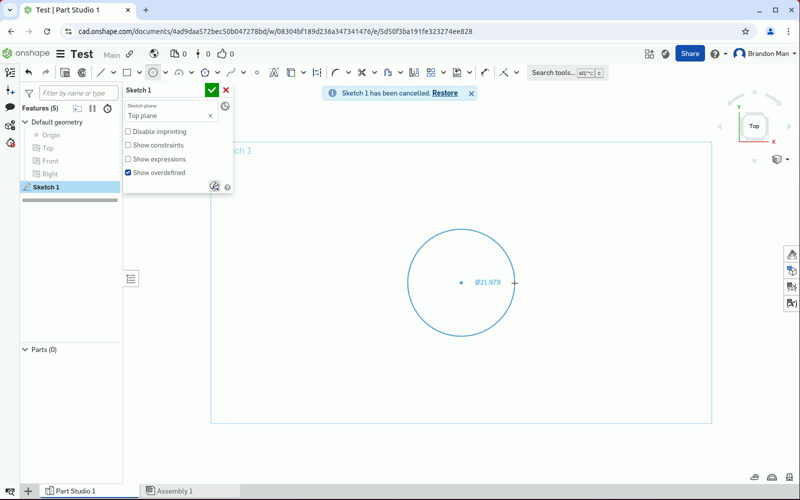
key(esc)
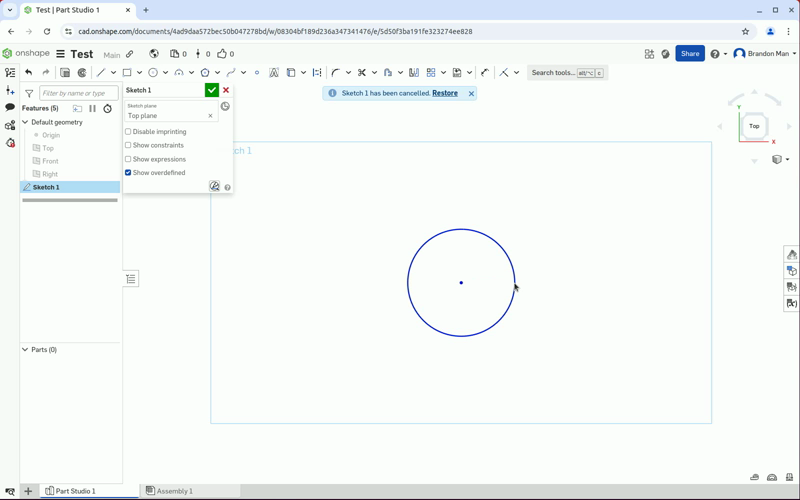
mouse_move(500, 277)
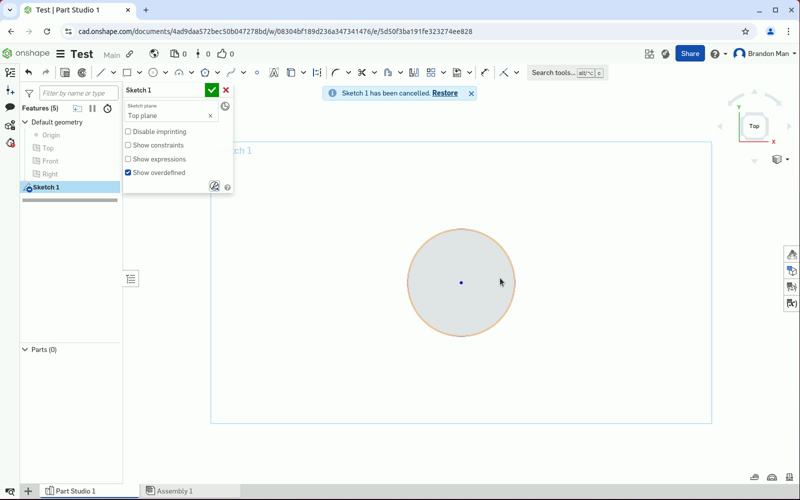
click(500, 277)
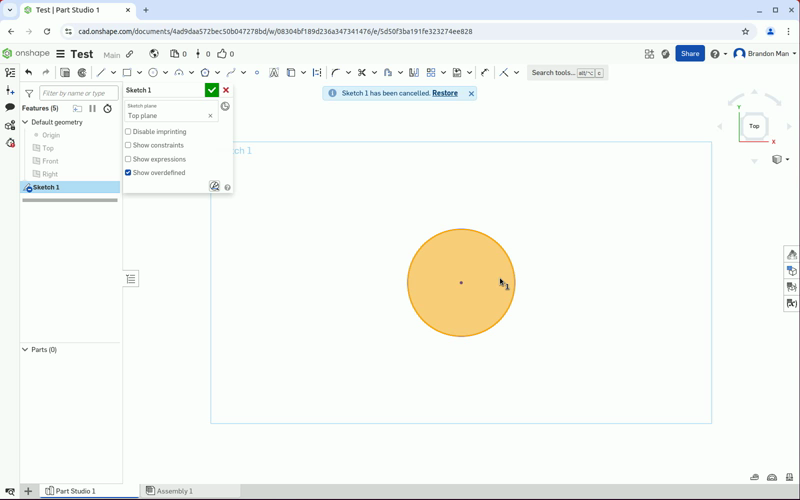
mouse_move(73, 352)
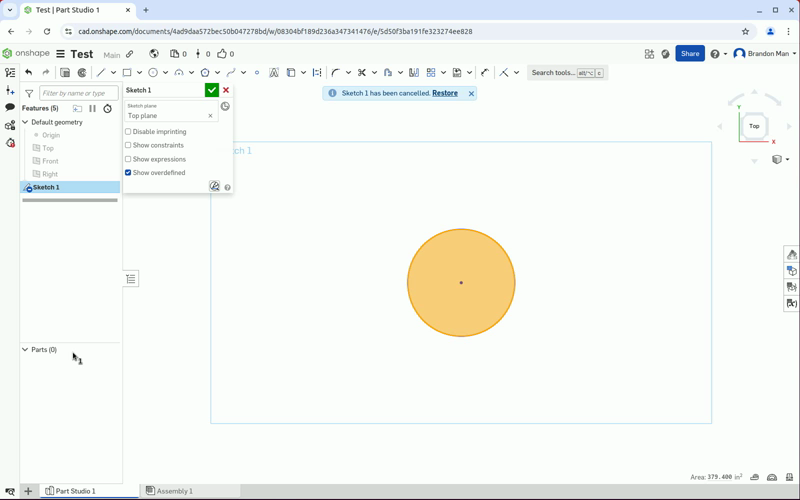
key(shift+y)
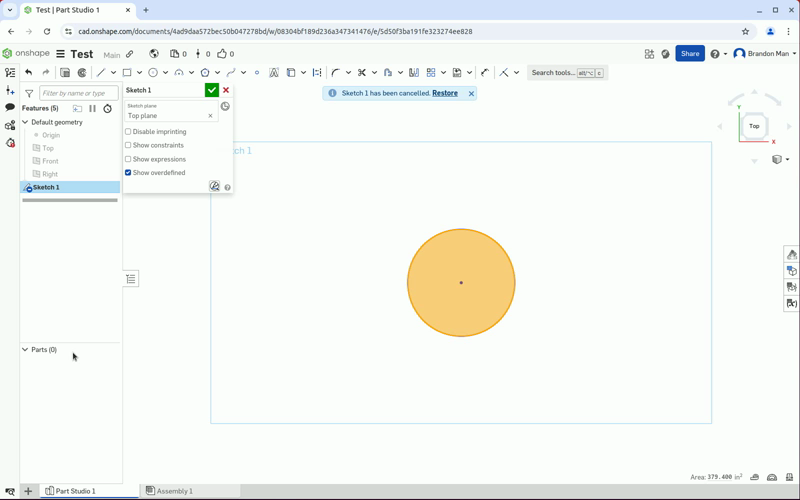
key(shift+e)
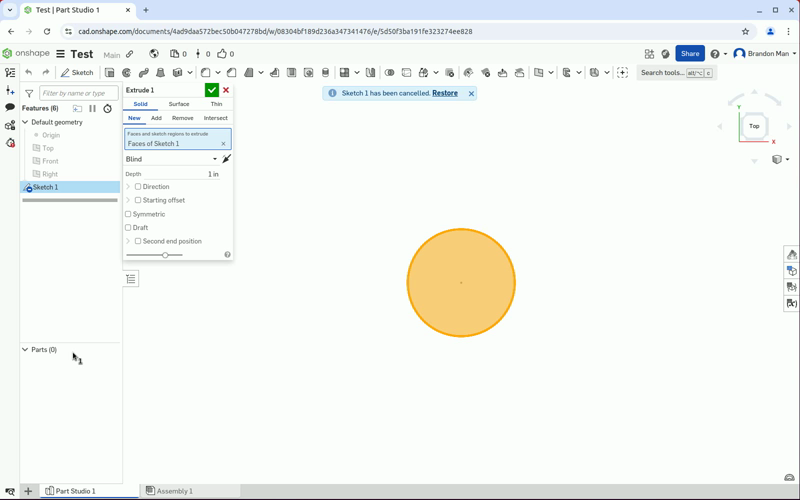
mouse_move(143, 106)
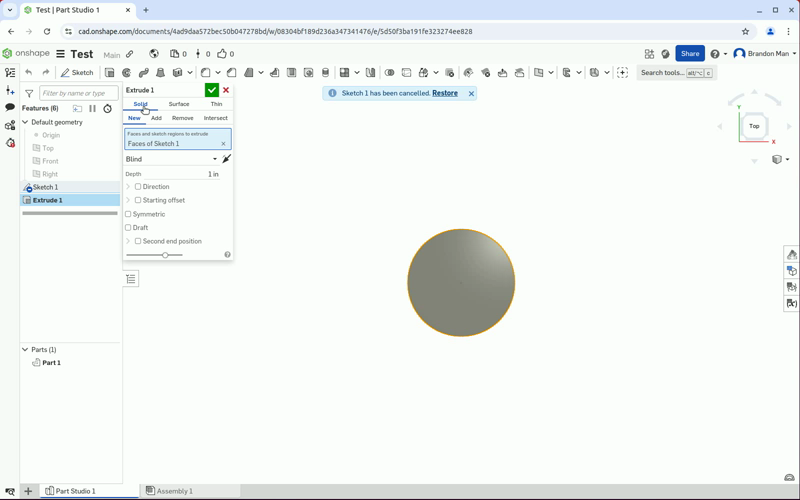
click(143, 106)
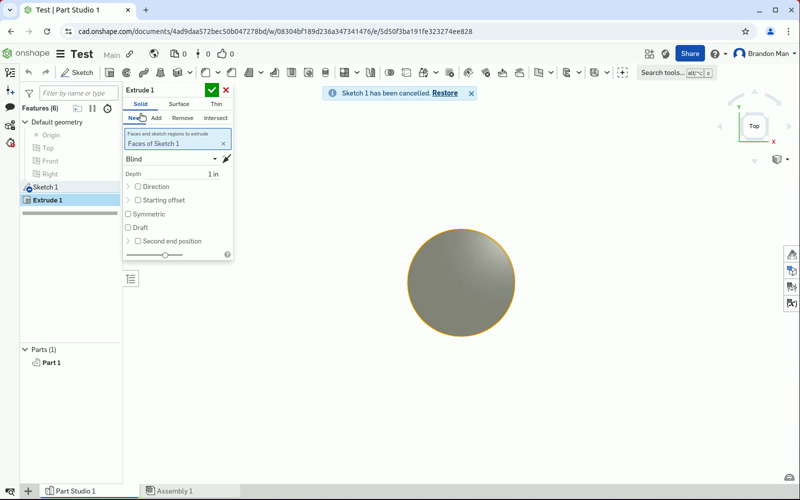
mouse_move(137, 120)
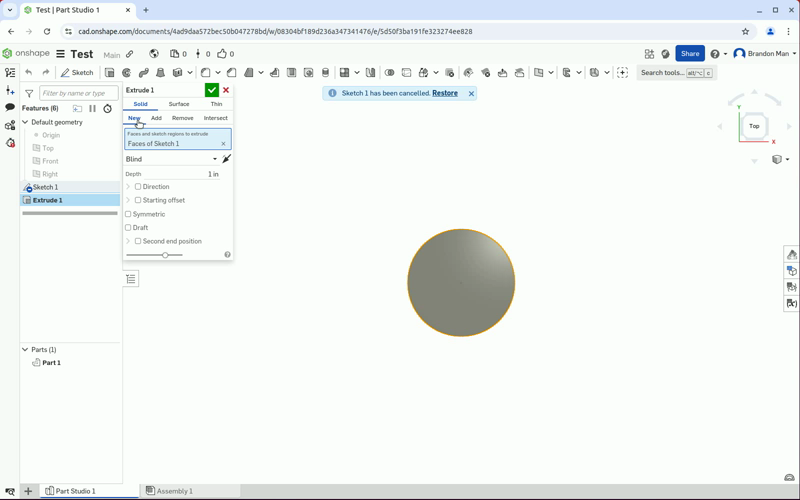
click(137, 120)
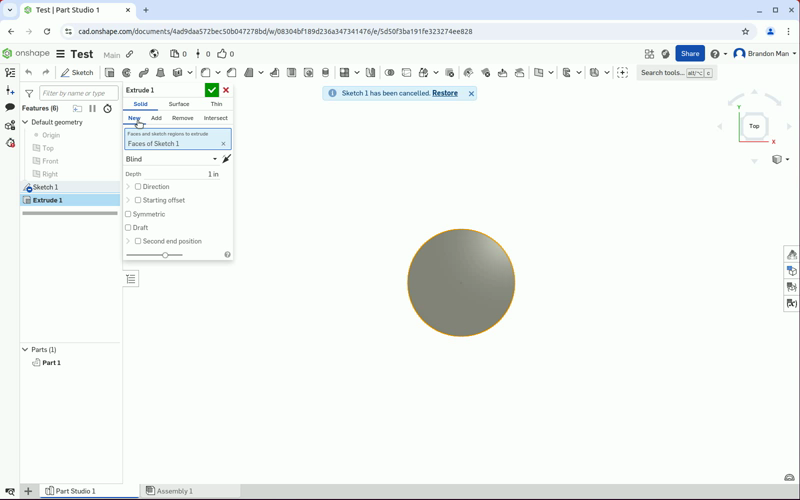
key(tab, 4)
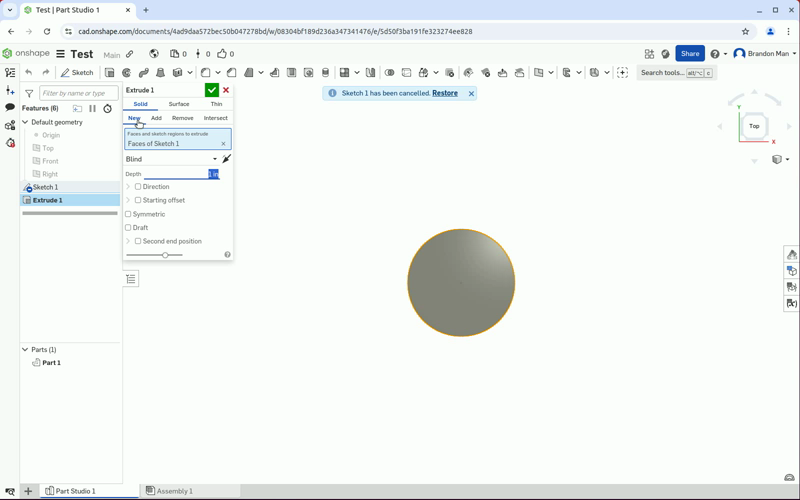
text(23.108)
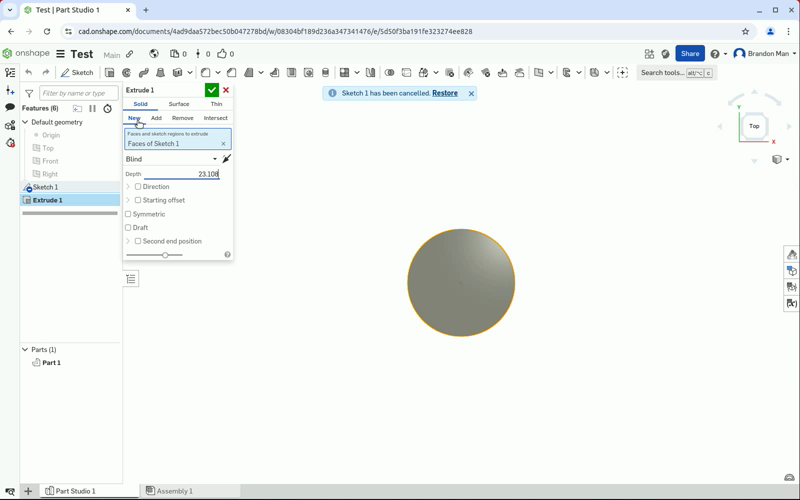
key(enter)
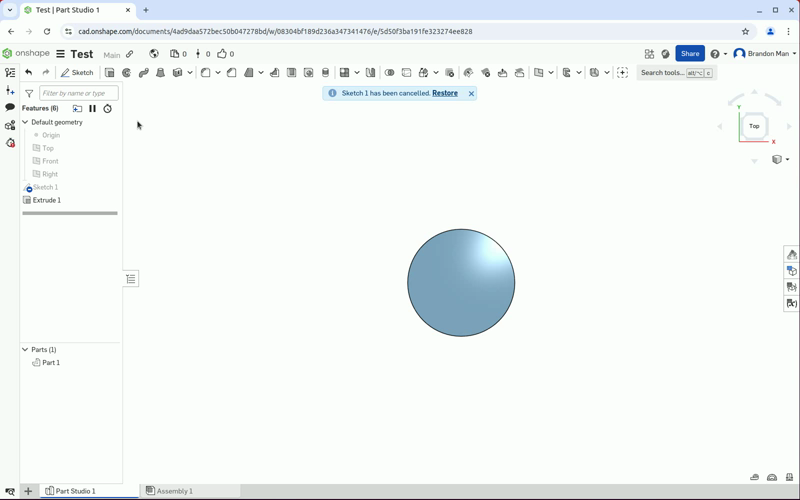
key(shift+h)
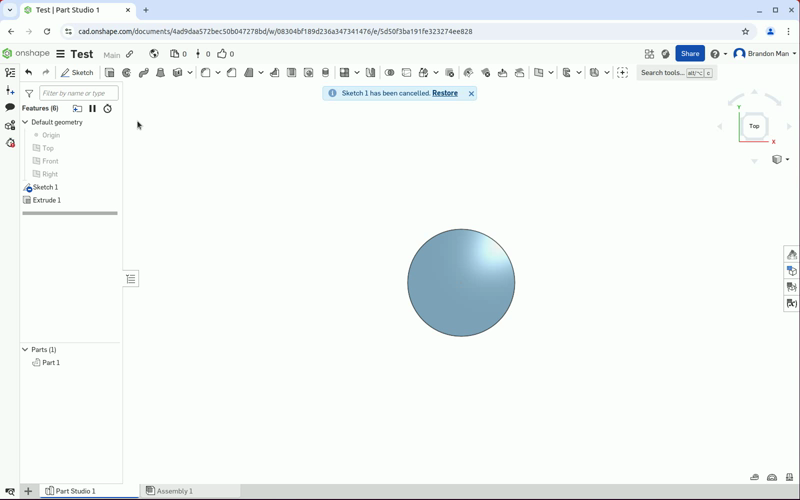
key(shift+h)
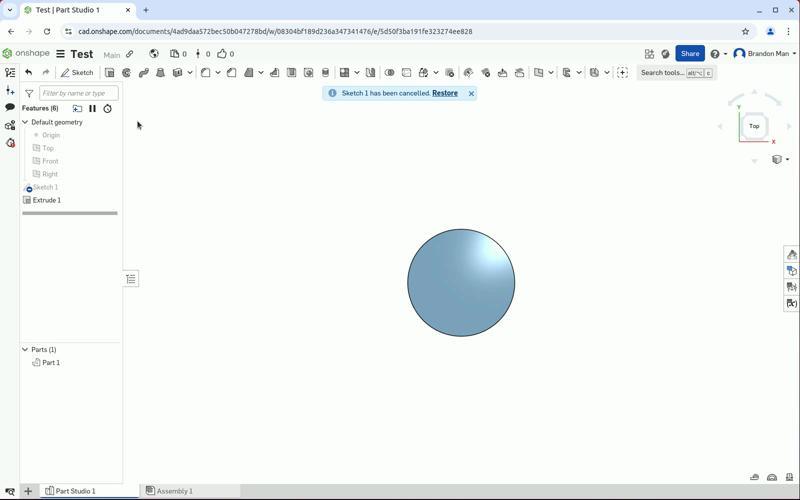
mouse_move(73, 189)
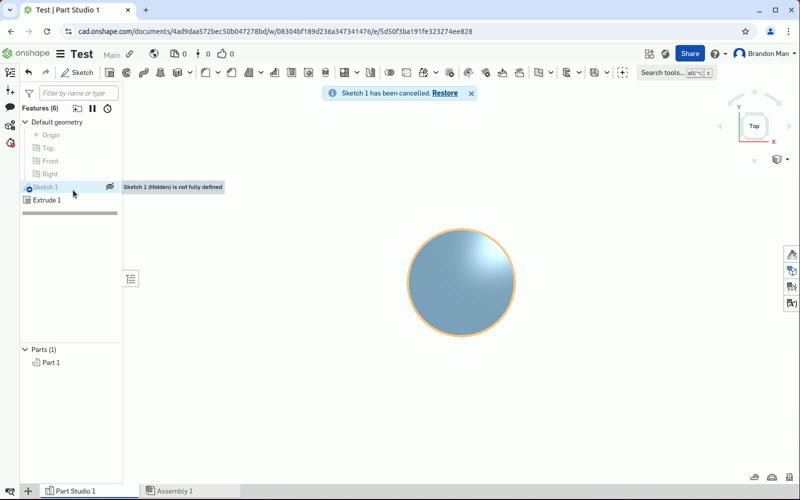
click(73, 189)
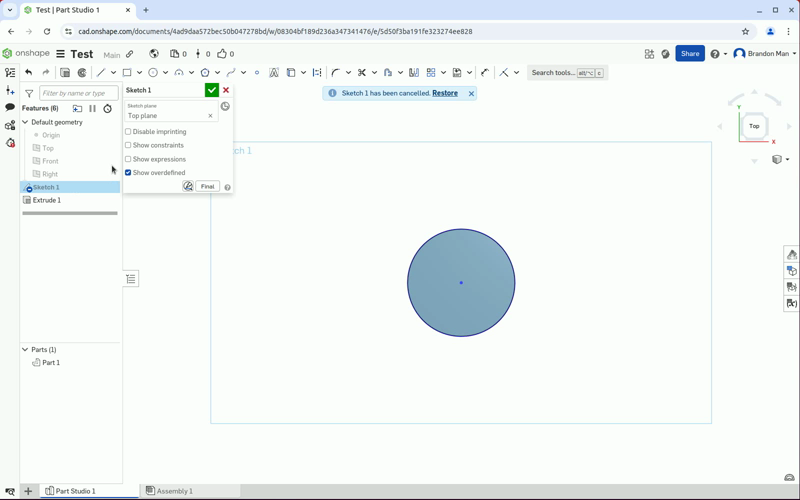
mouse_move(229, 92)
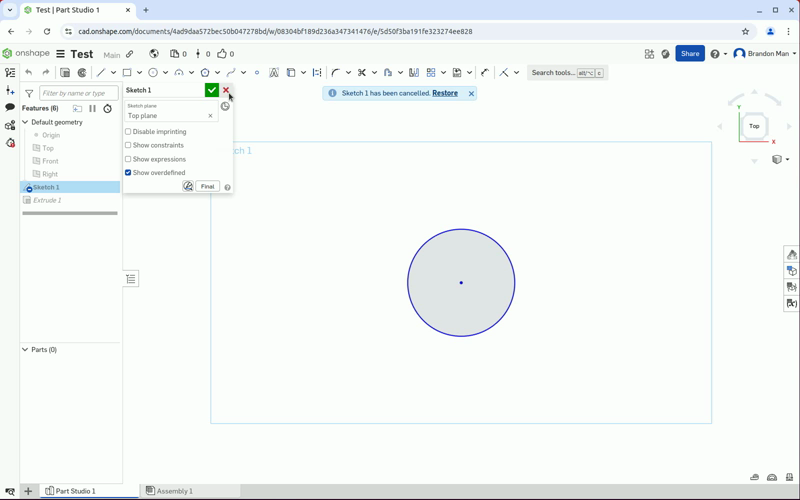
click(229, 92)
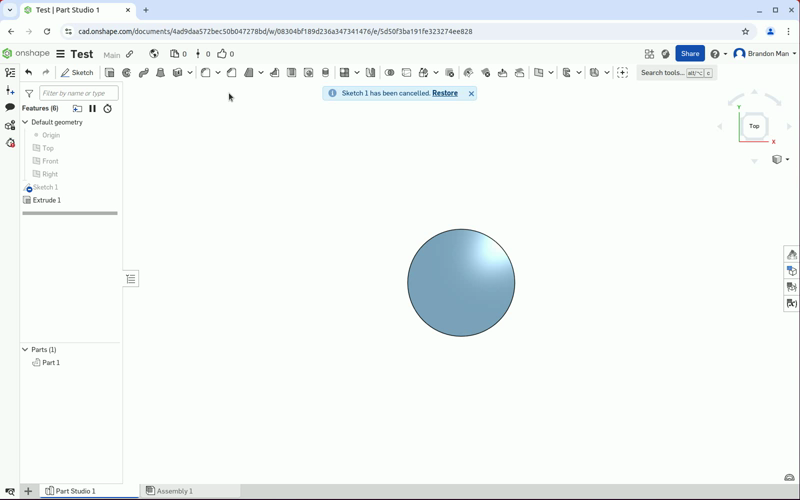
mouse_move(541, 75)
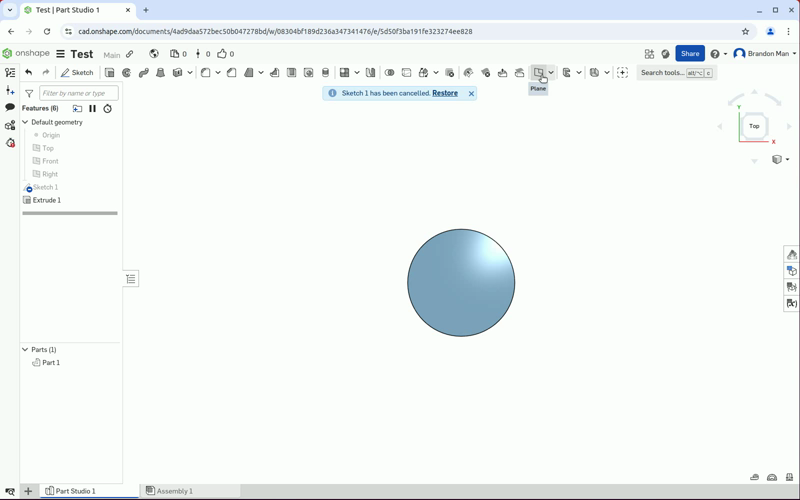
click(541, 75)
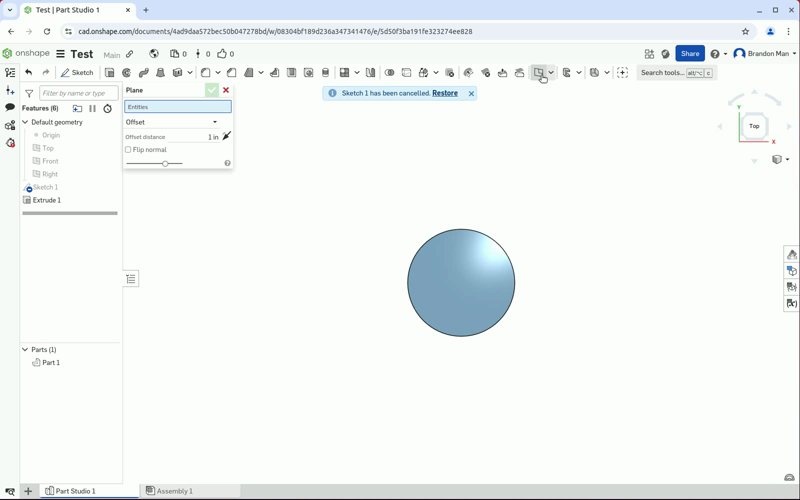
mouse_move(73, 150)
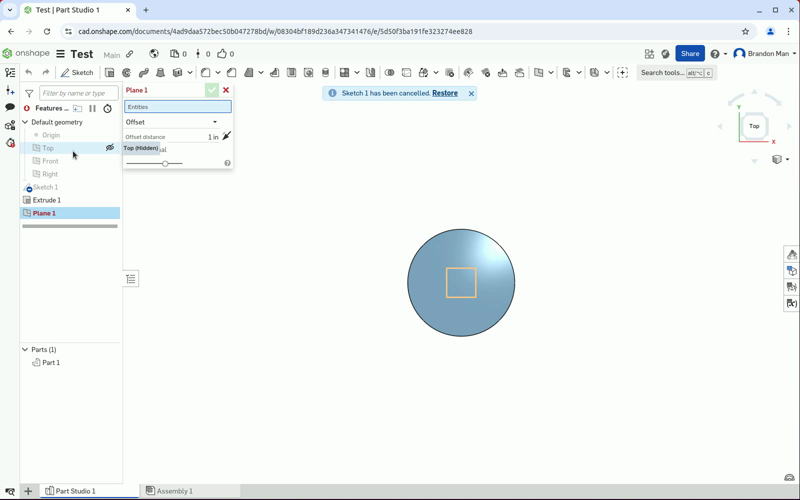
click(73, 150)
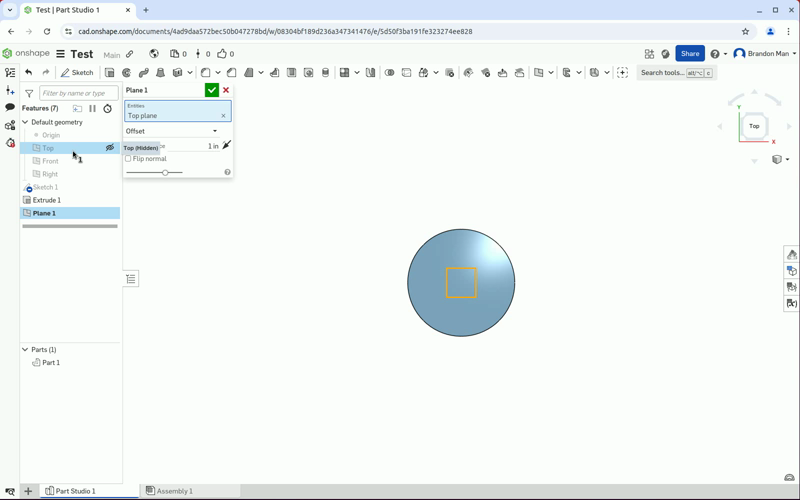
key(tab, 2)
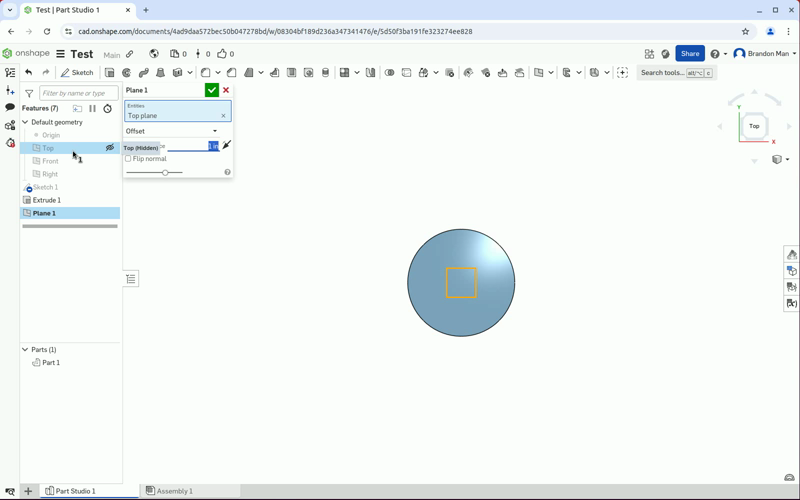
text(23.108)
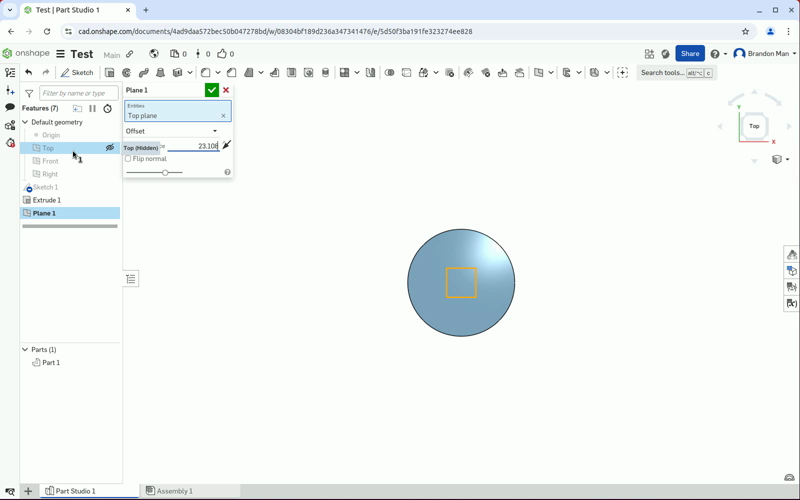
key(enter, 2)
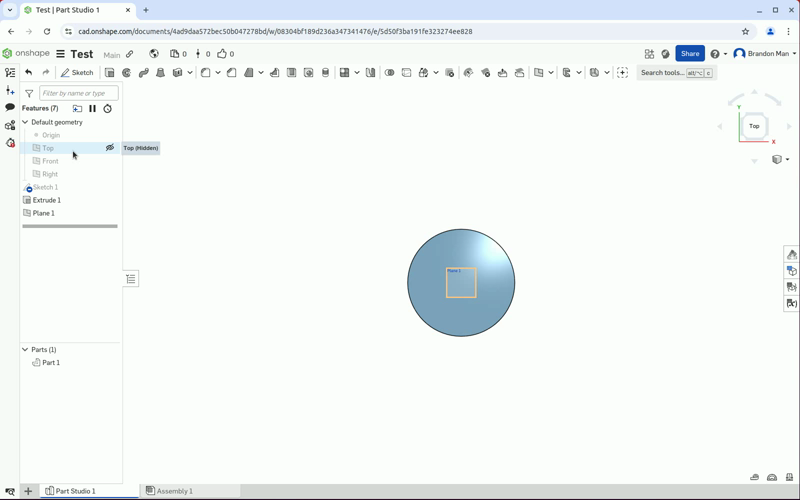
key(shift+s)
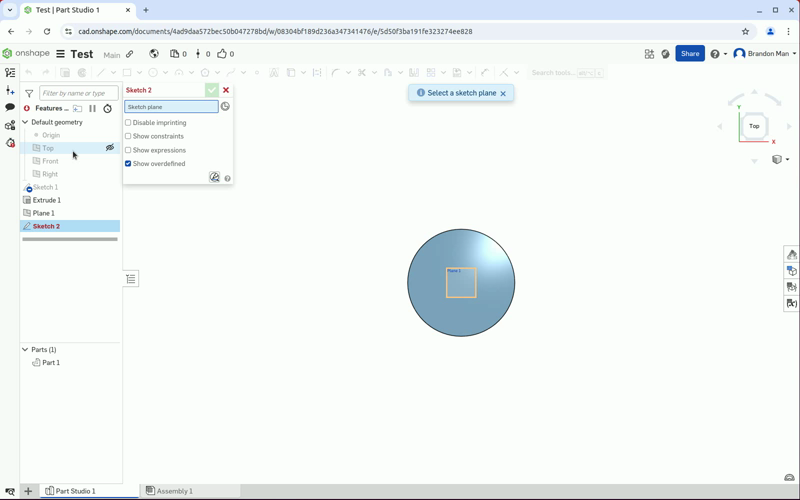
mouse_move(73, 215)
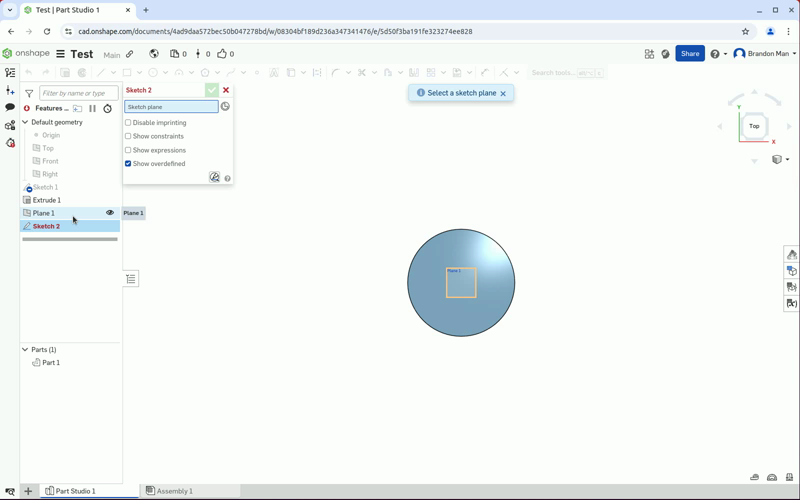
click(73, 215)
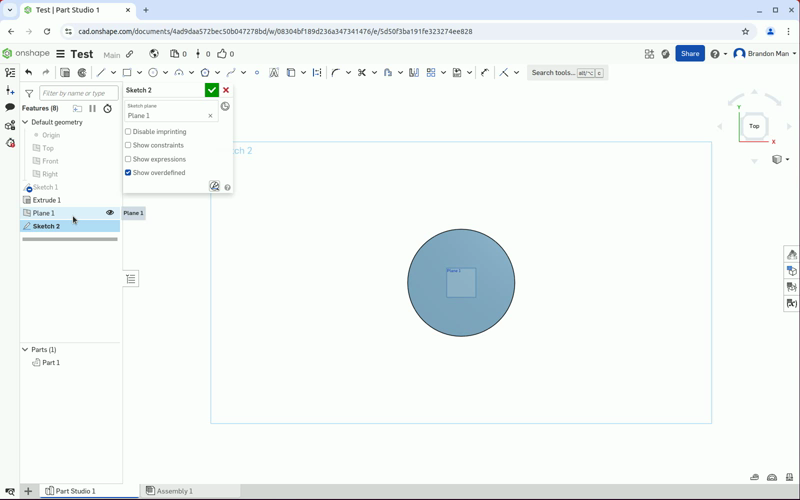
mouse_move(73, 352)
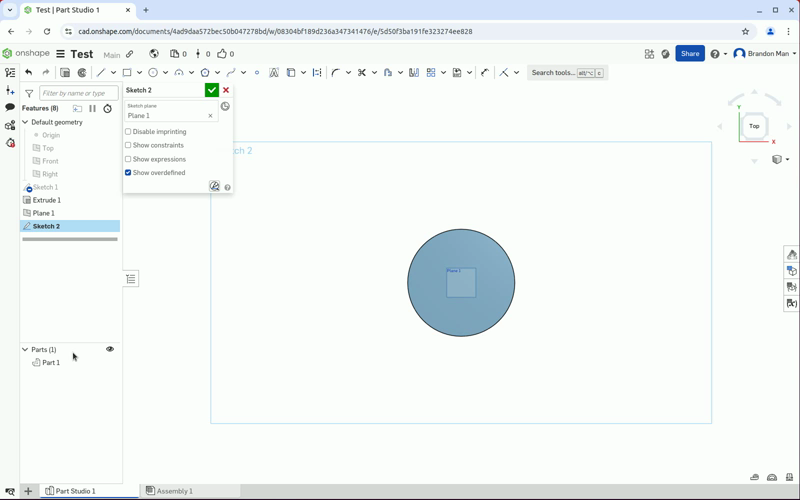
key(y)
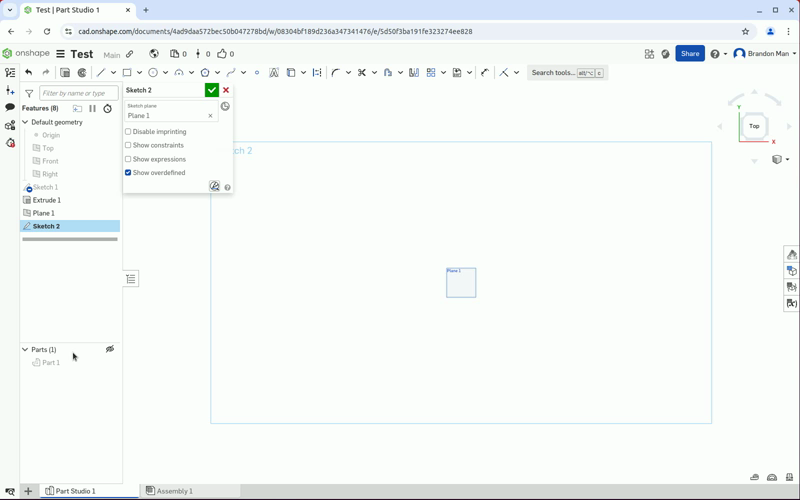
key(c)
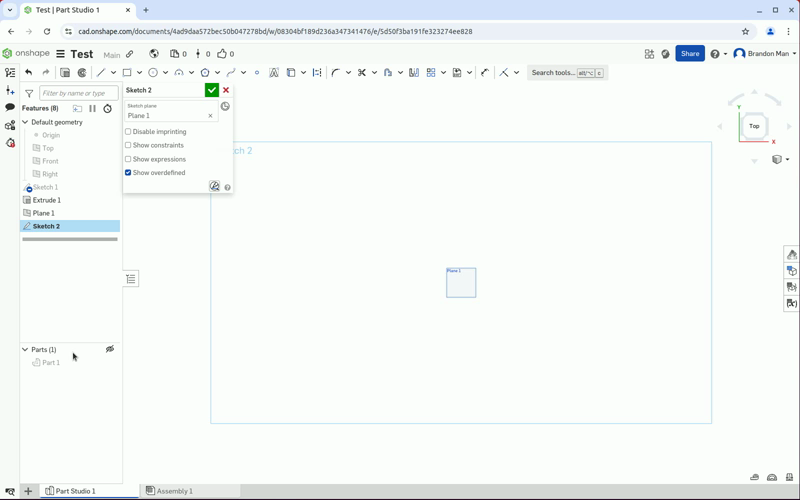
key_down(shift)
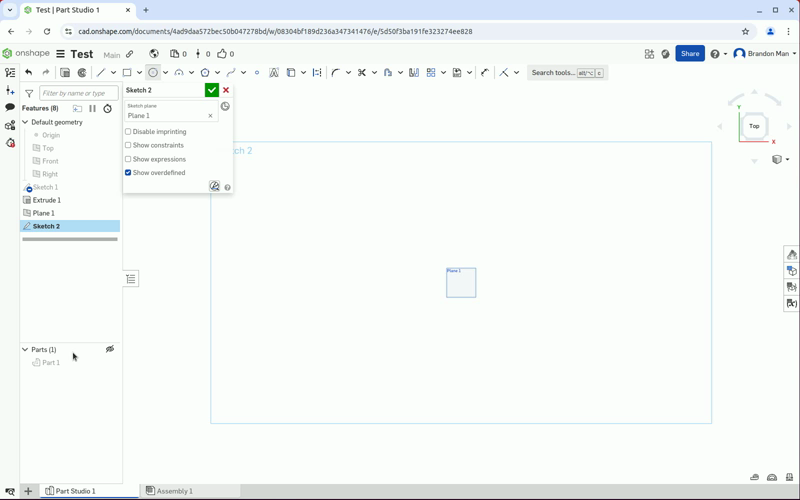
mouse_move(439, 282)
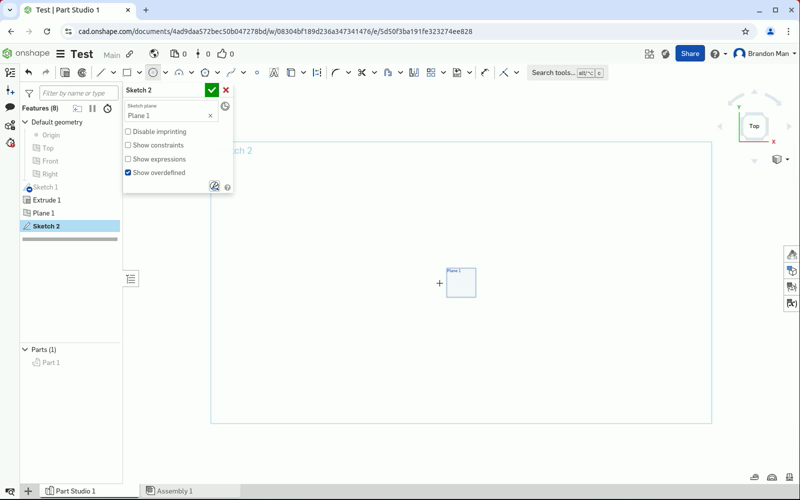
click(439, 282)
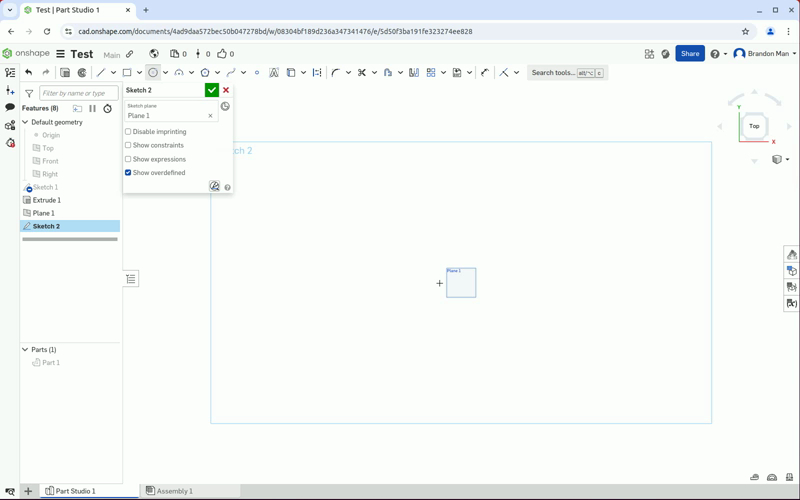
key_up(shift)
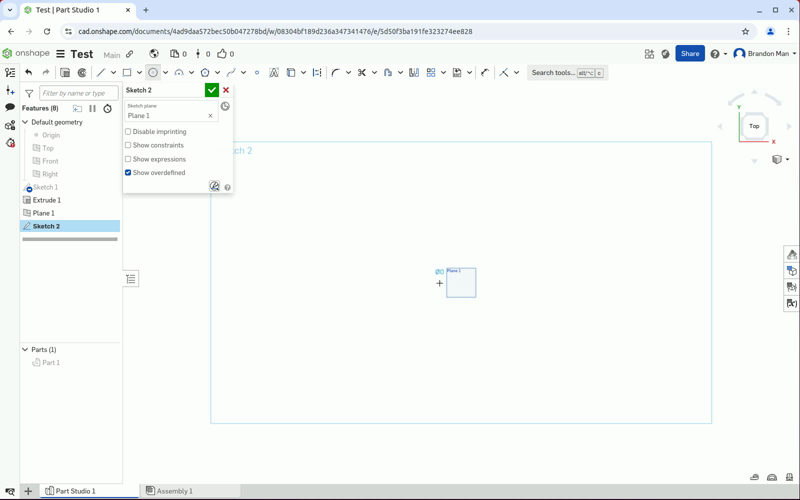
mouse_move(442, 282)
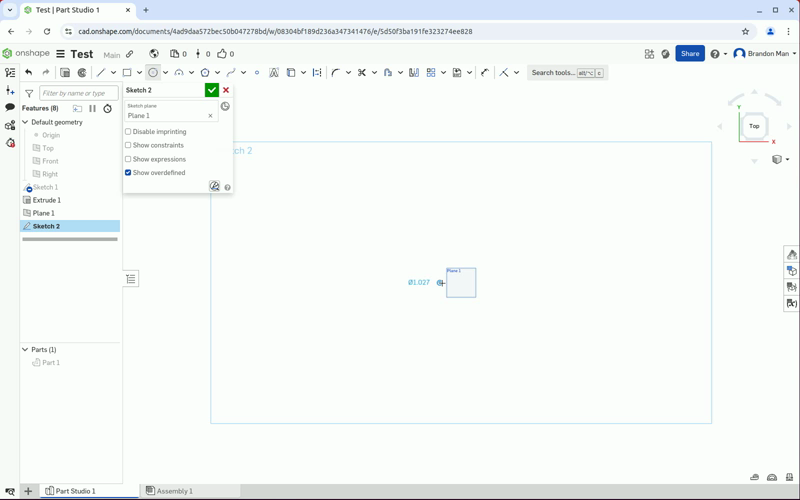
scroll(6)
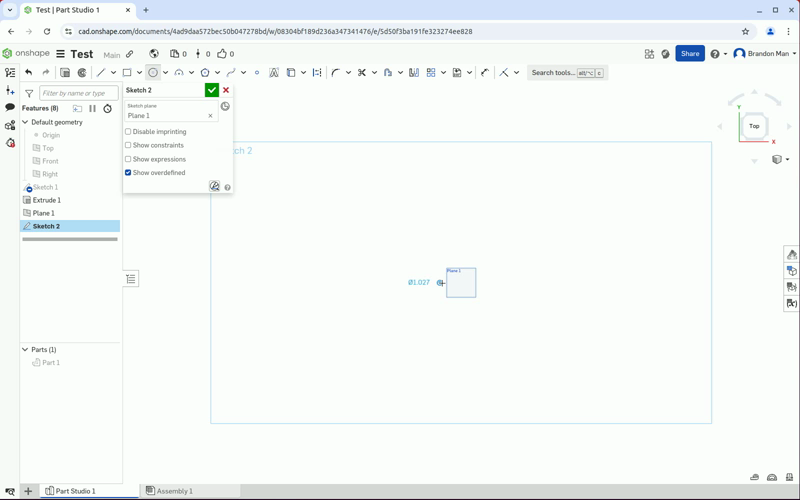
scroll(6)
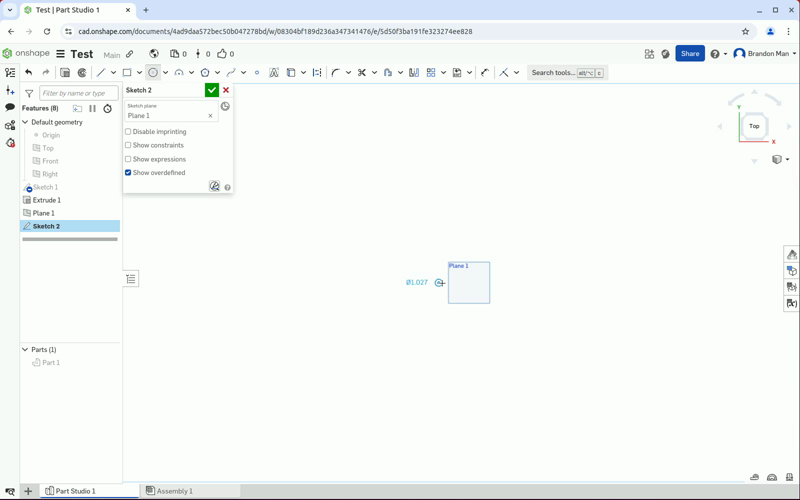
scroll(6)
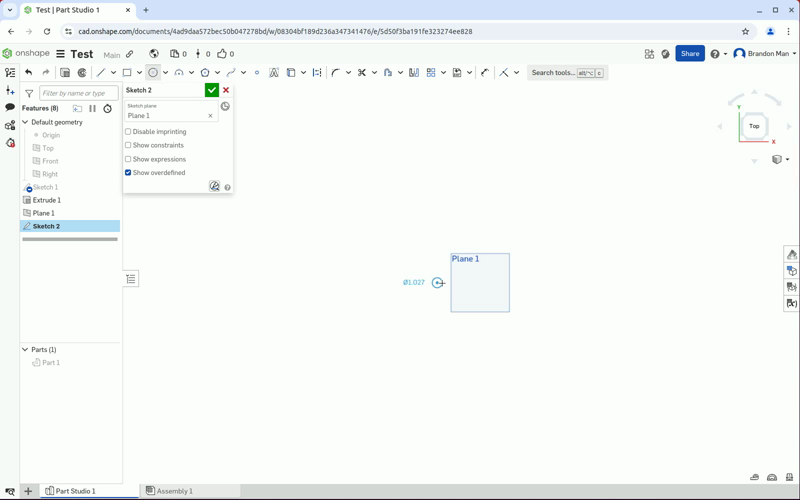
scroll(6)
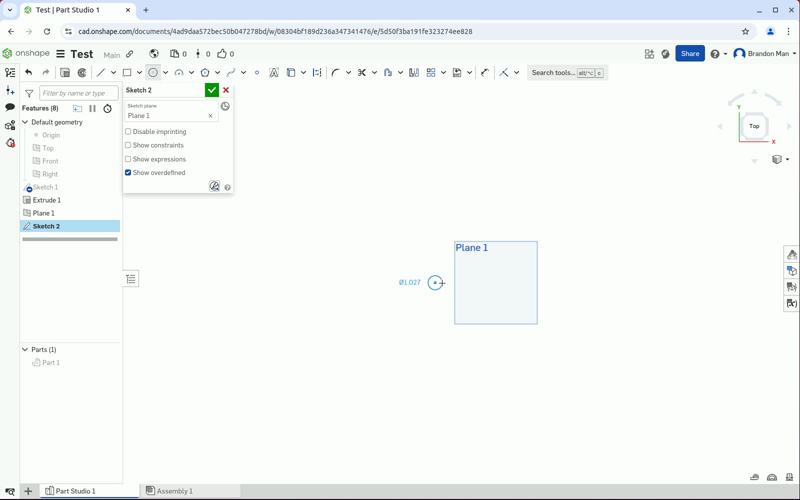
scroll(6)
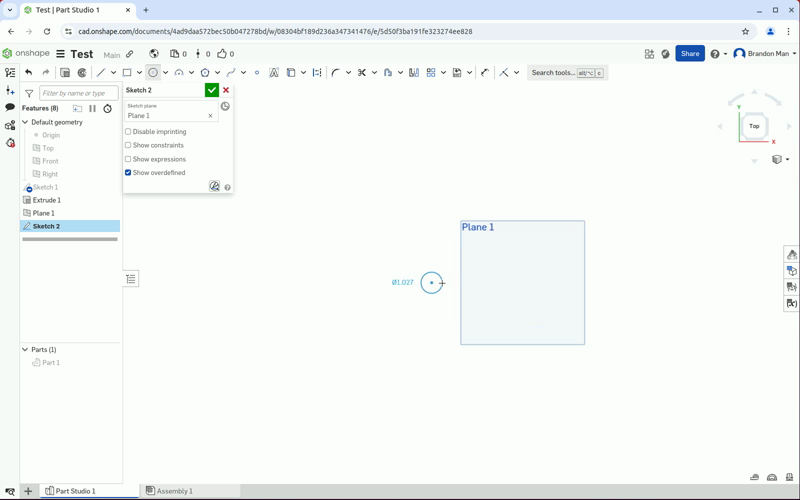
scroll(6)
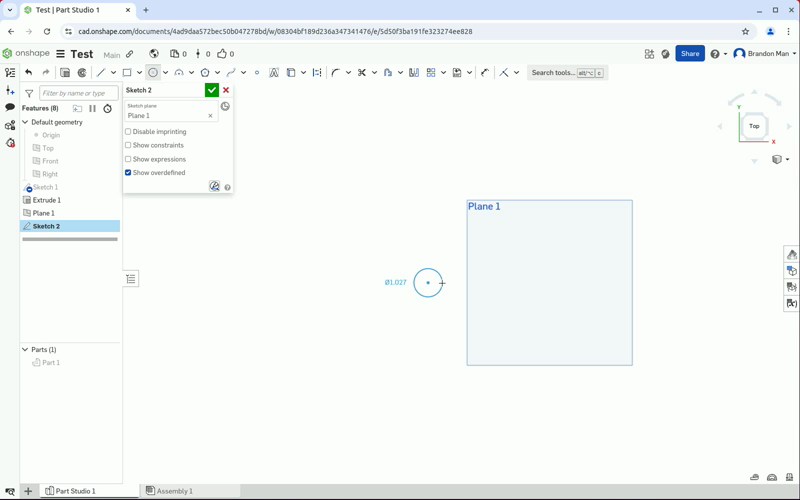
scroll(6)
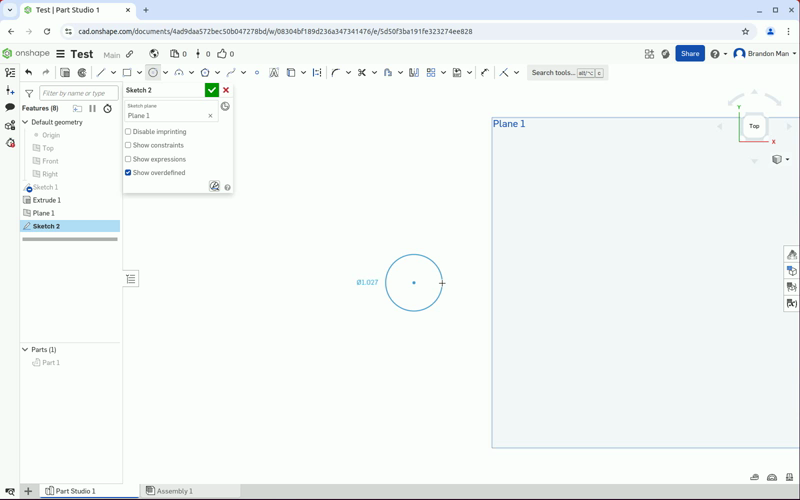
click(442, 282)
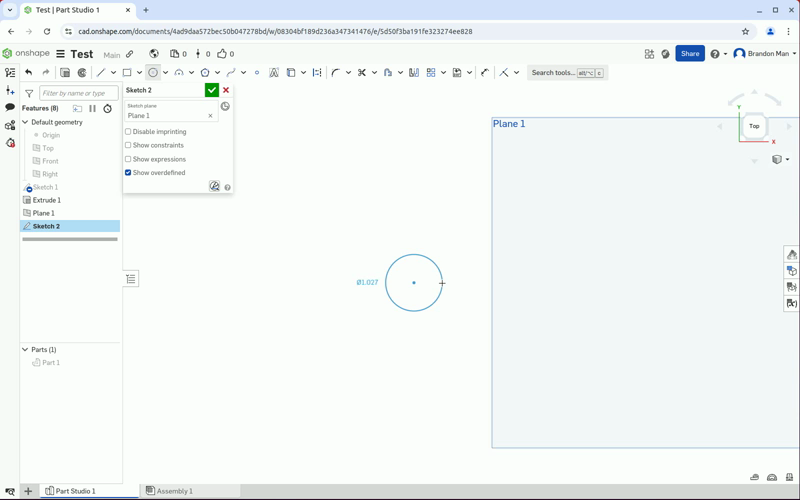
scroll(-6)
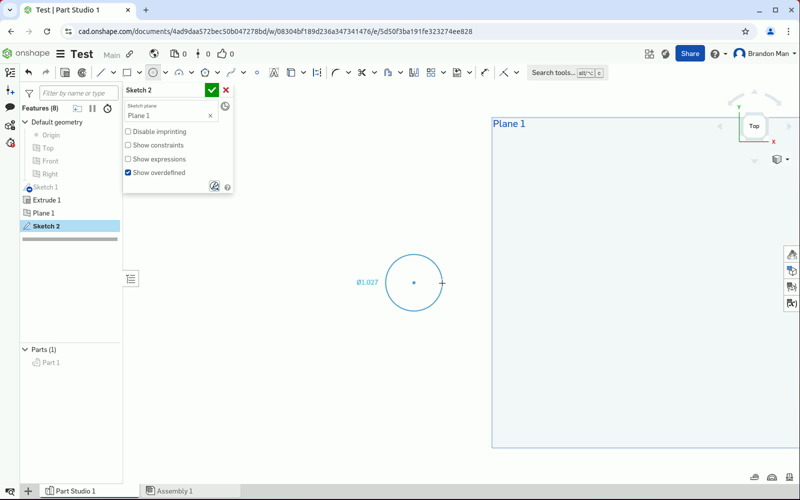
scroll(-6)
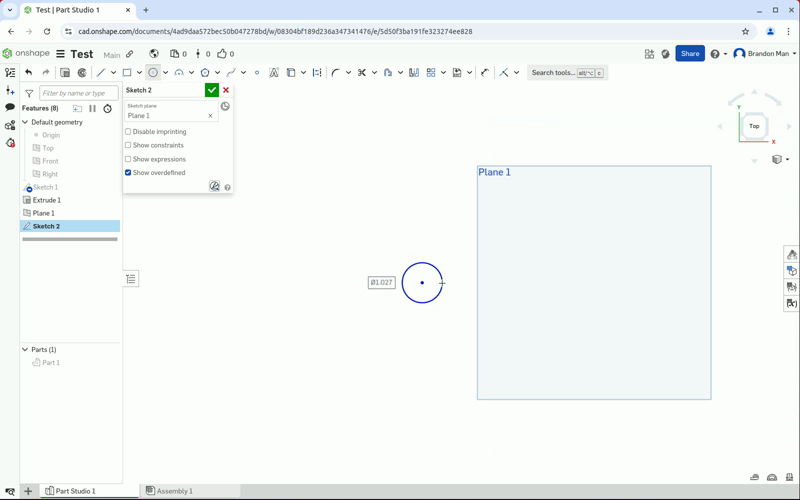
scroll(-6)
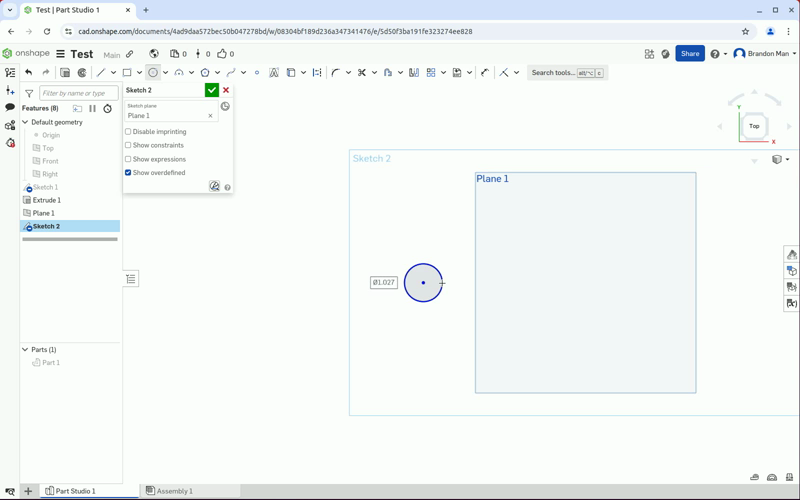
scroll(-6)
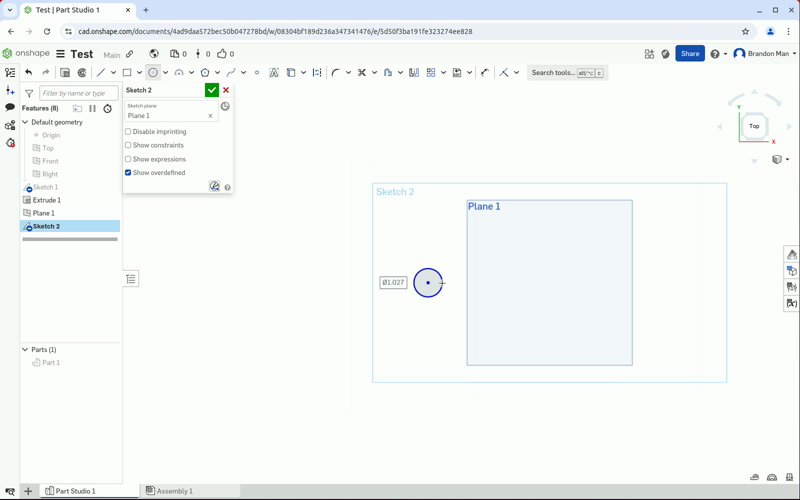
scroll(-6)
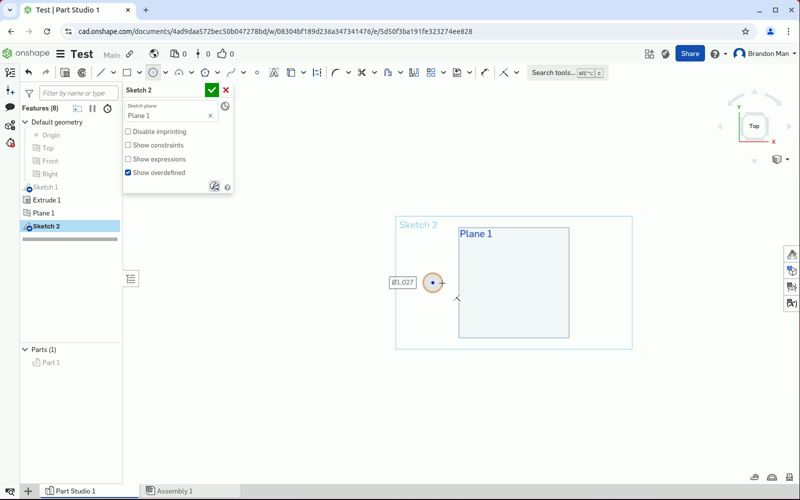
scroll(-6)
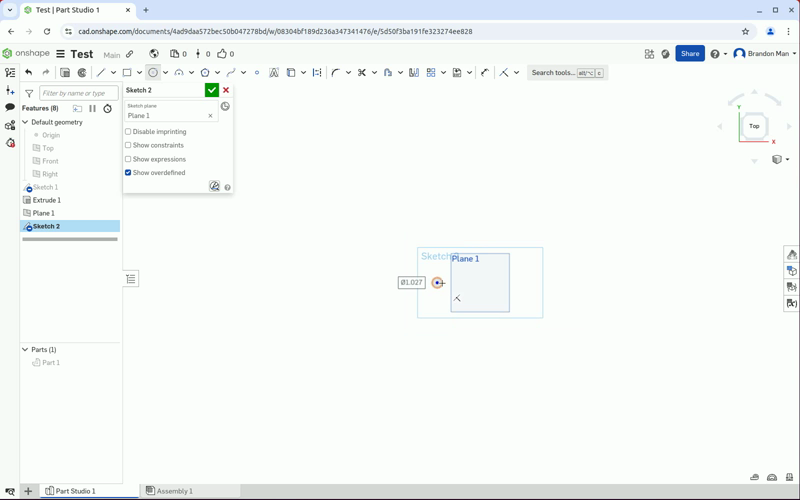
scroll(-6)
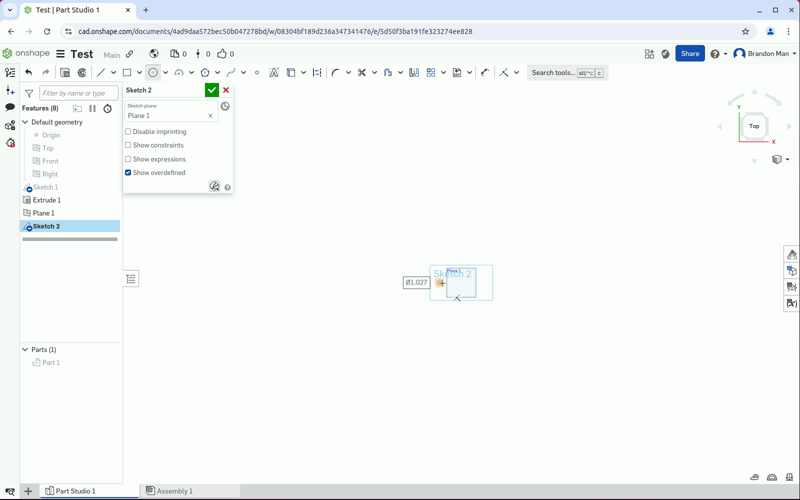
key(esc)
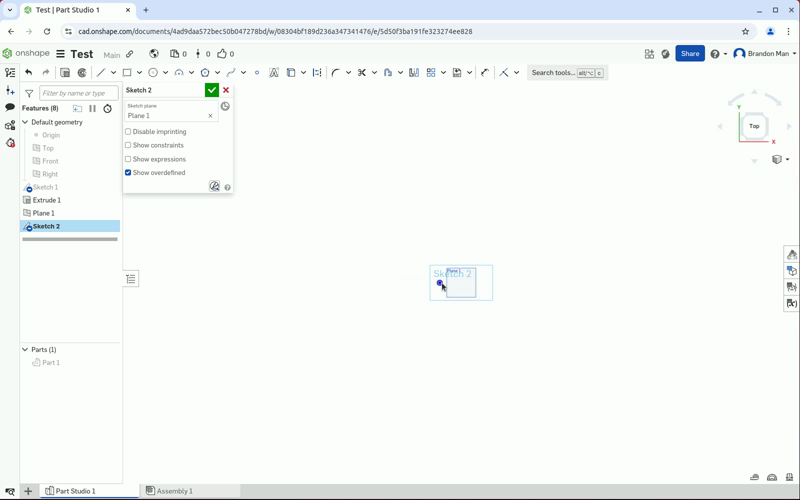
mouse_move(441, 282)
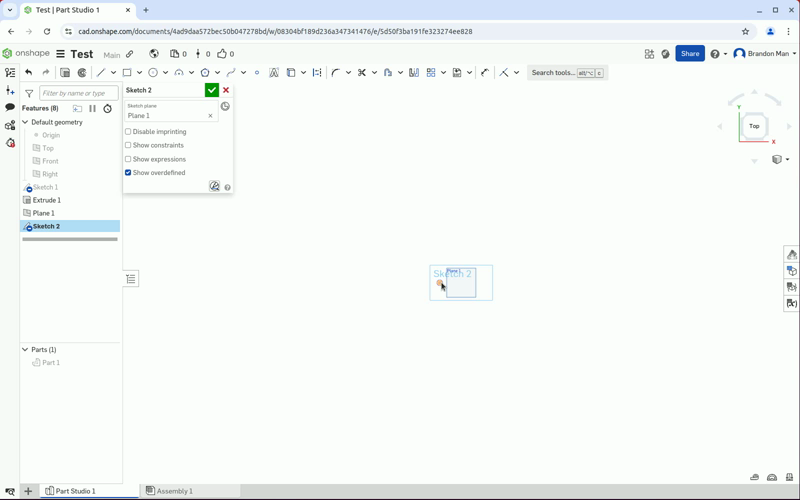
scroll(6)
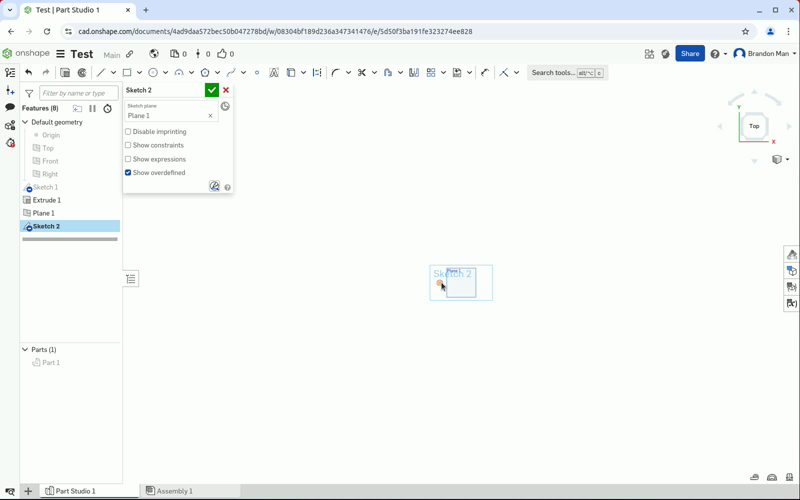
scroll(6)
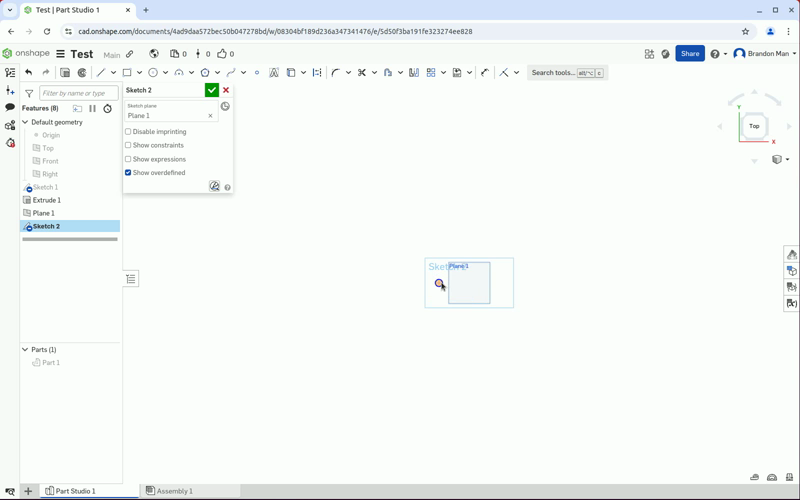
scroll(6)
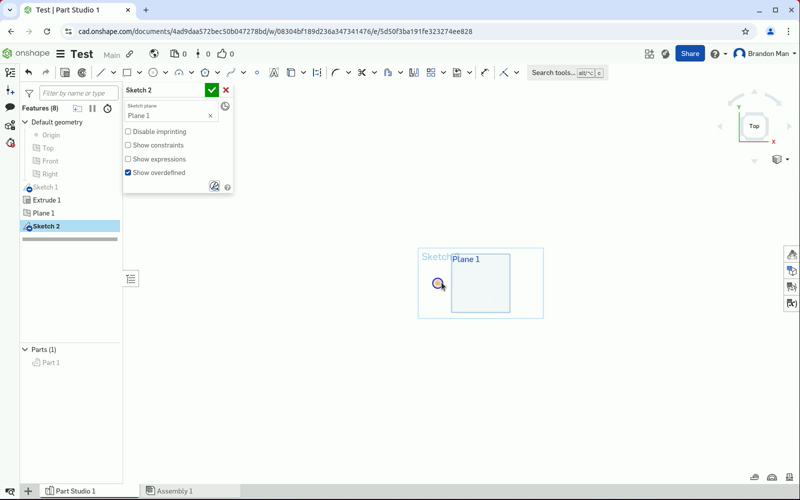
scroll(6)
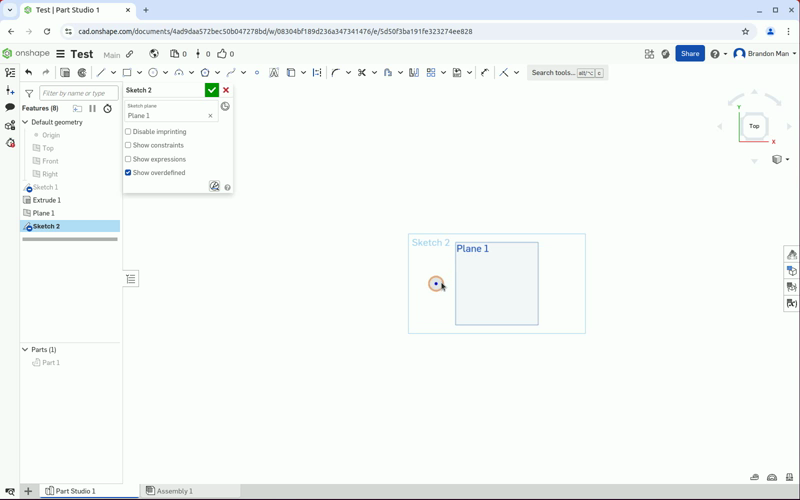
scroll(6)
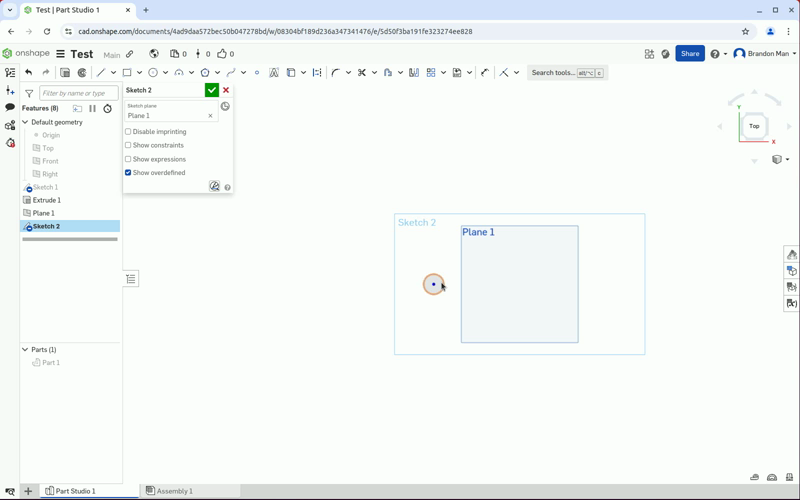
scroll(6)
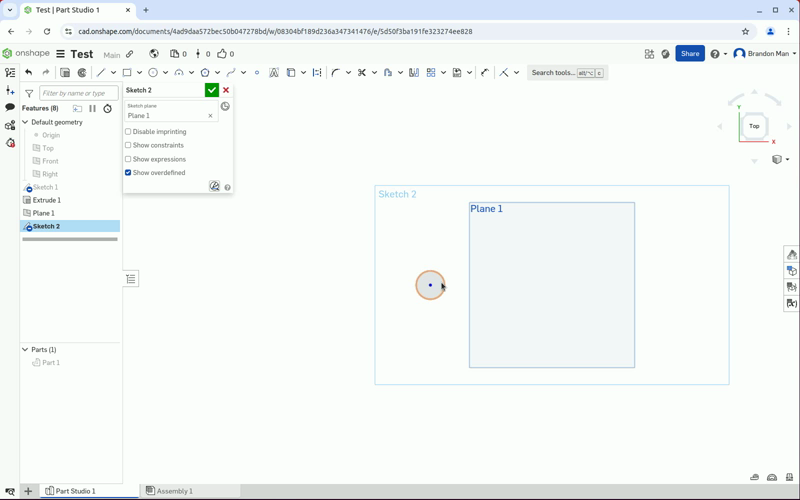
scroll(6)
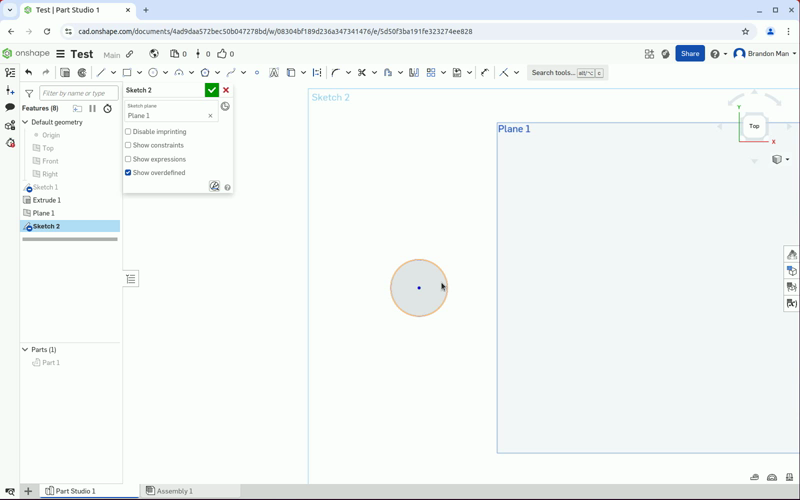
click(441, 282)
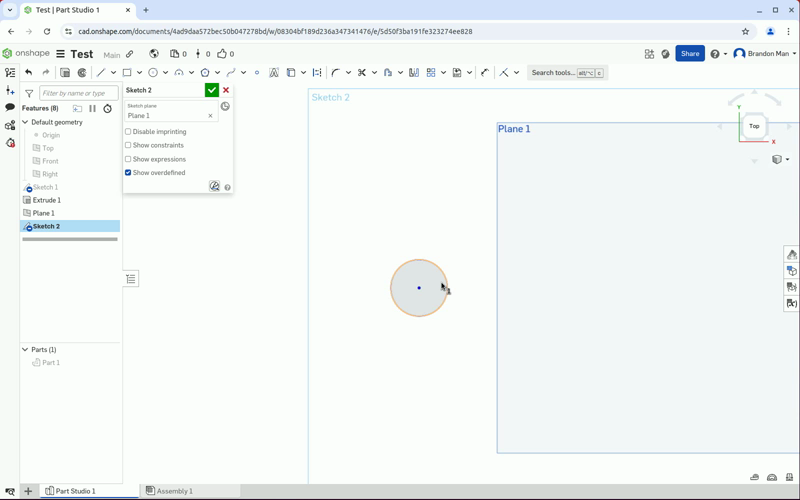
scroll(-6)
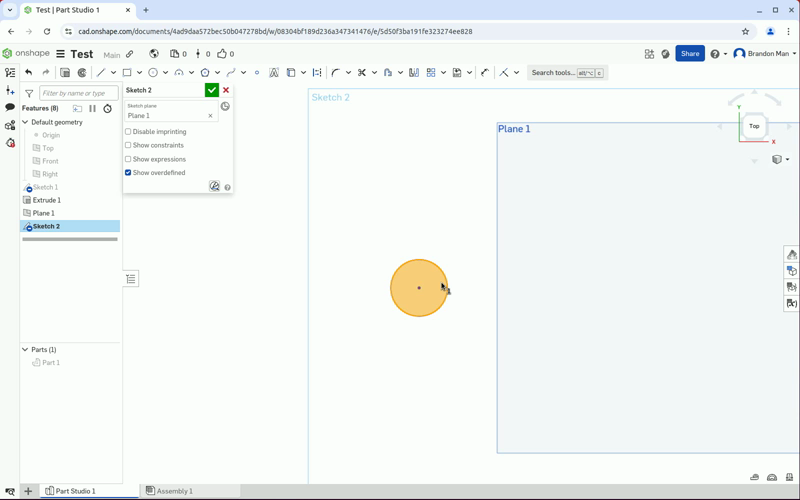
scroll(-6)
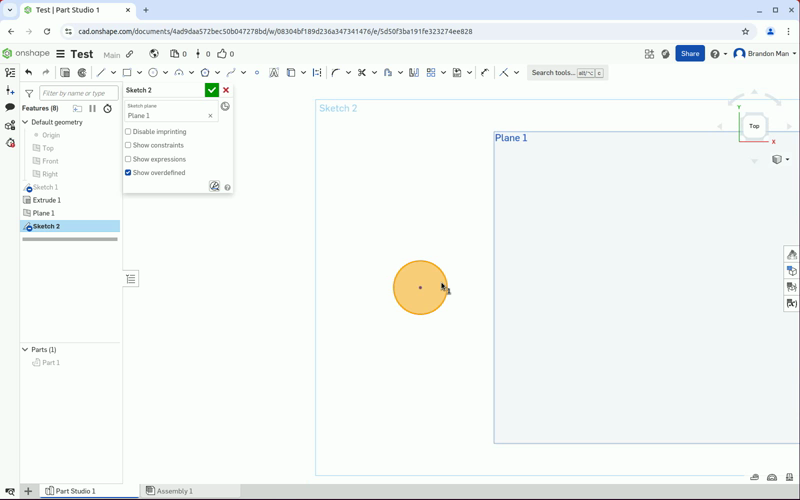
scroll(-6)
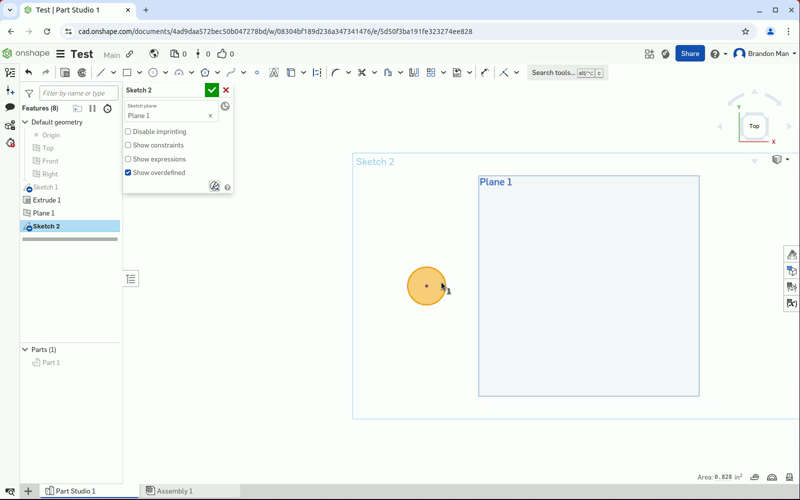
scroll(-6)
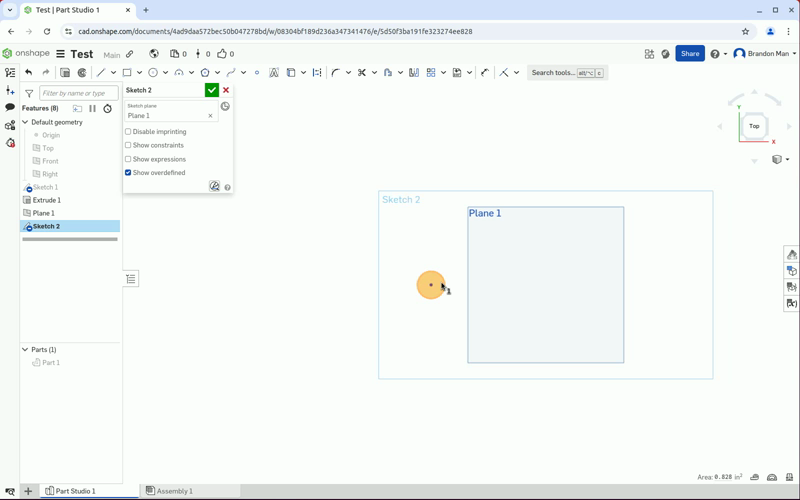
scroll(-6)
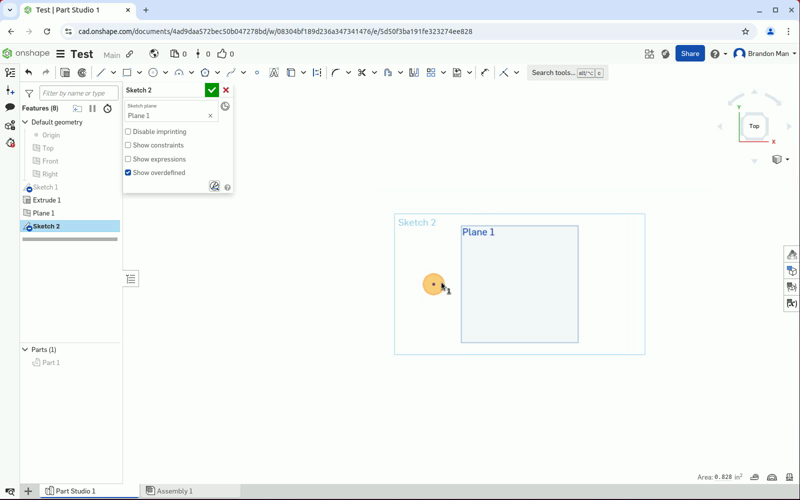
scroll(-6)
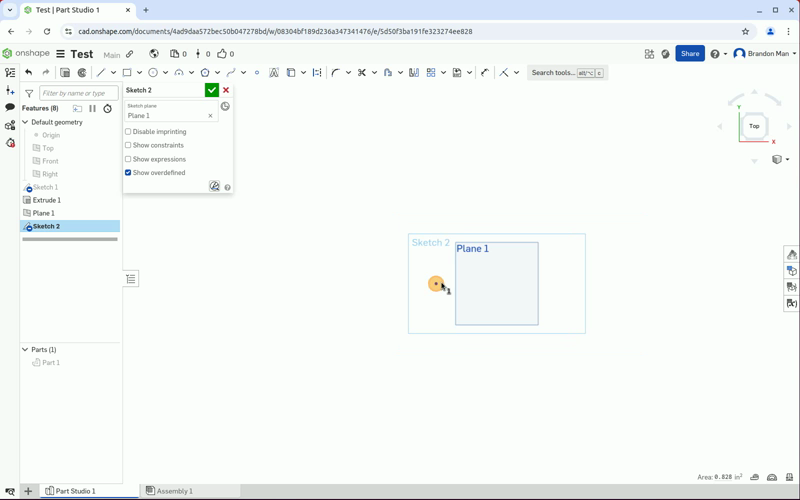
scroll(-6)
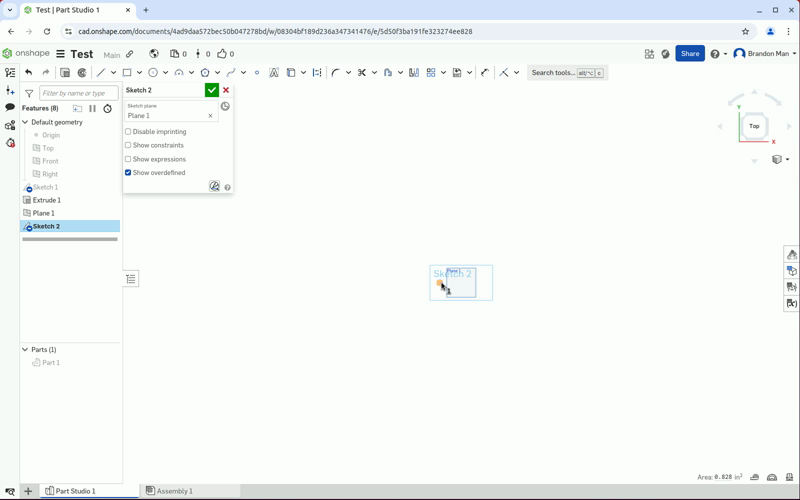
mouse_move(73, 352)
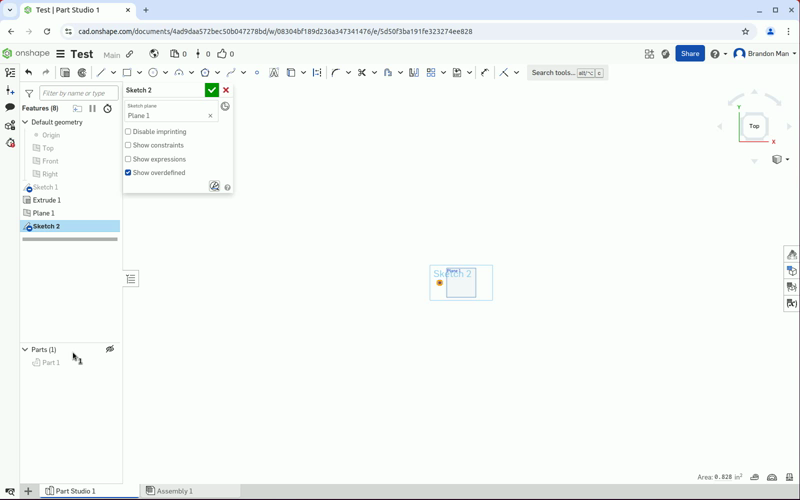
key(shift+y)
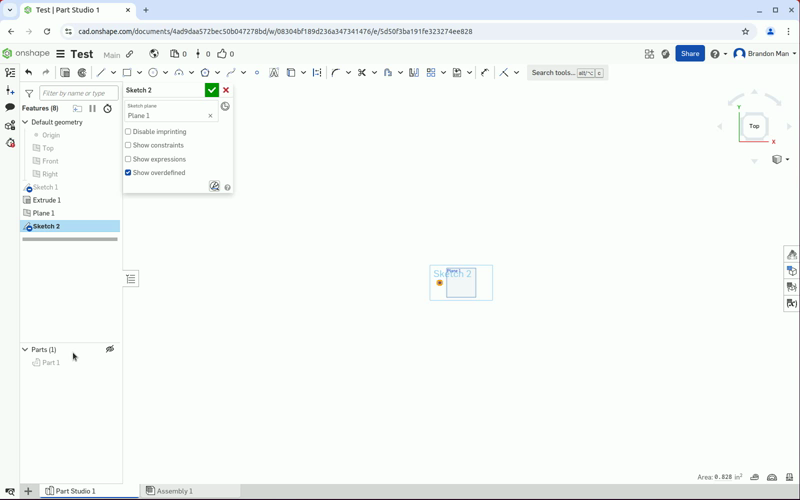
key(shift+e)
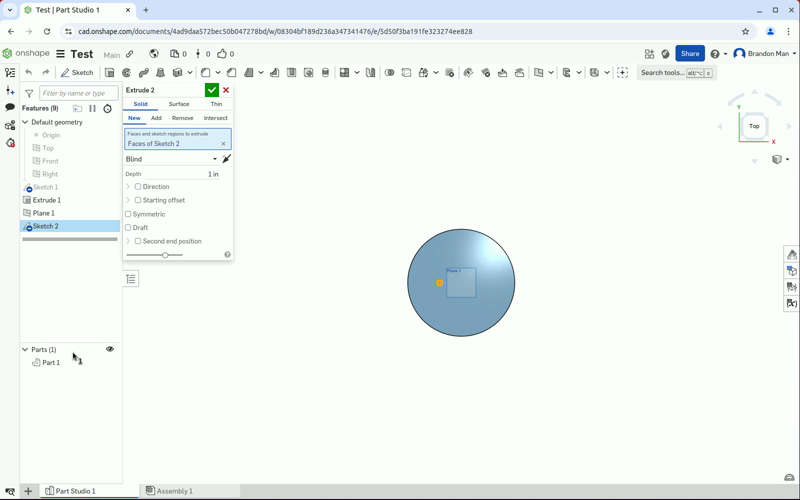
mouse_move(143, 106)
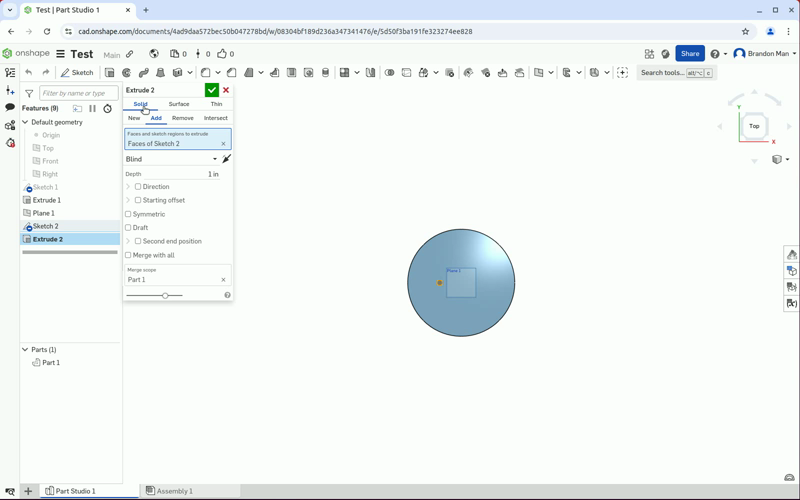
click(143, 106)
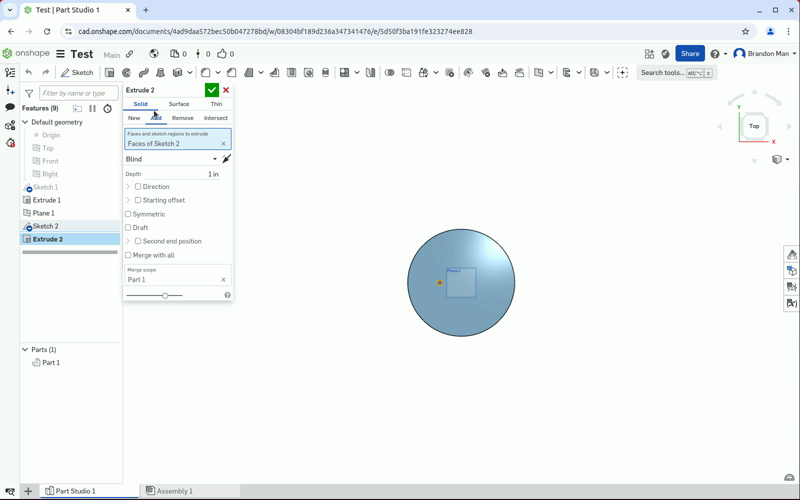
mouse_move(186, 120)
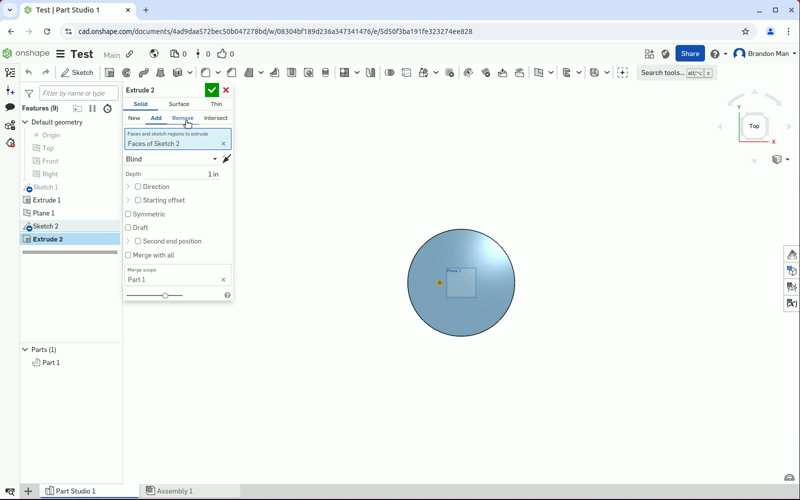
click(186, 120)
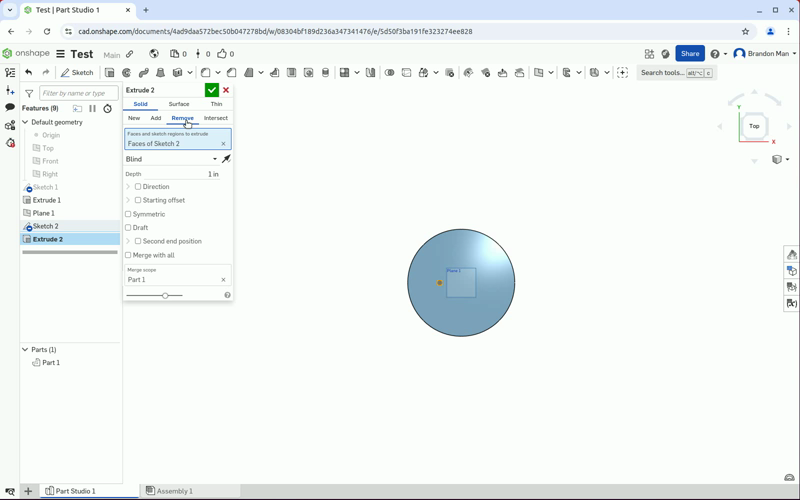
key(tab, 4)
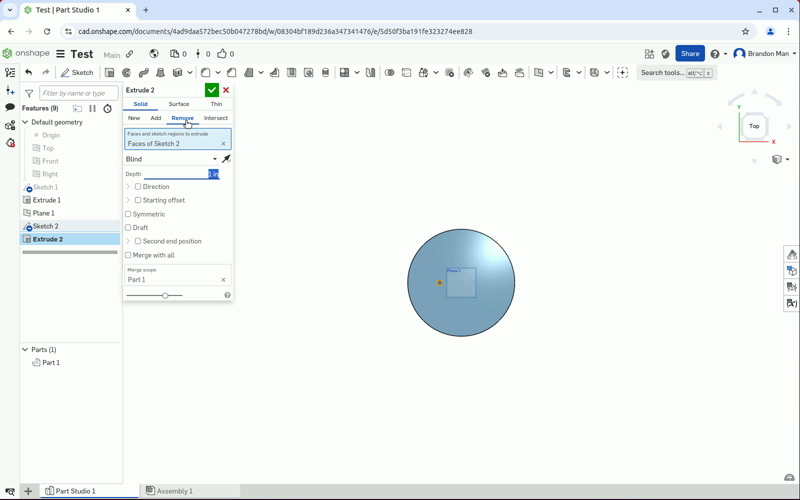
text(9.147)
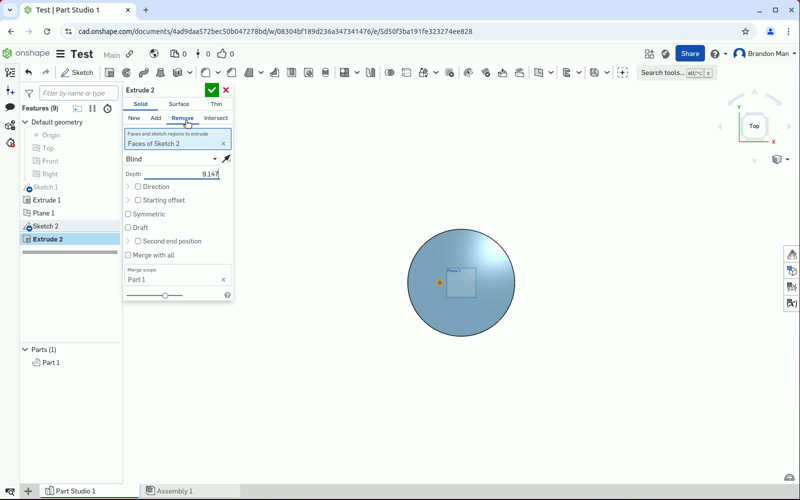
key(tab, 6)
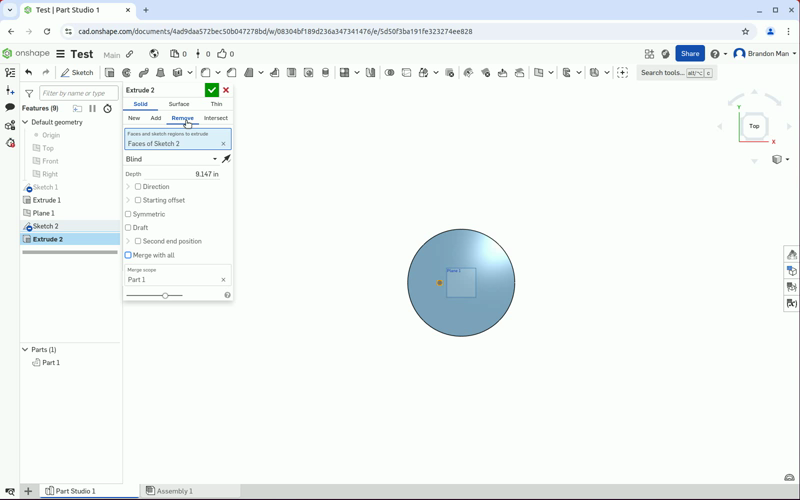
key(space)
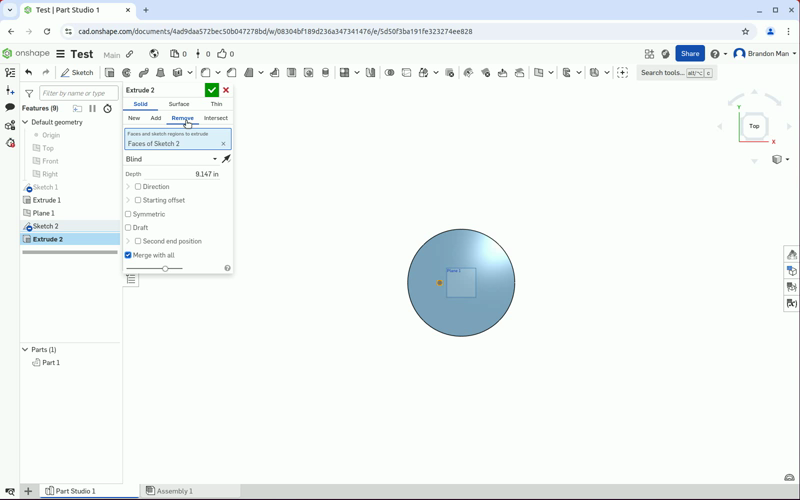
key(enter)
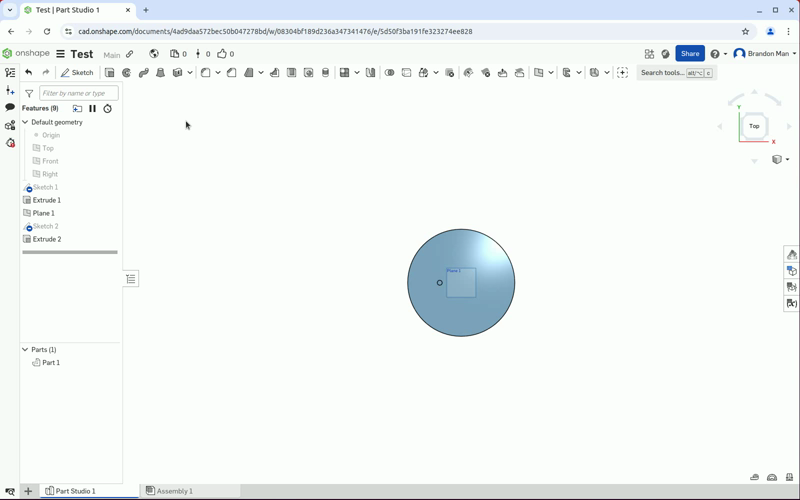
key(shift+h)
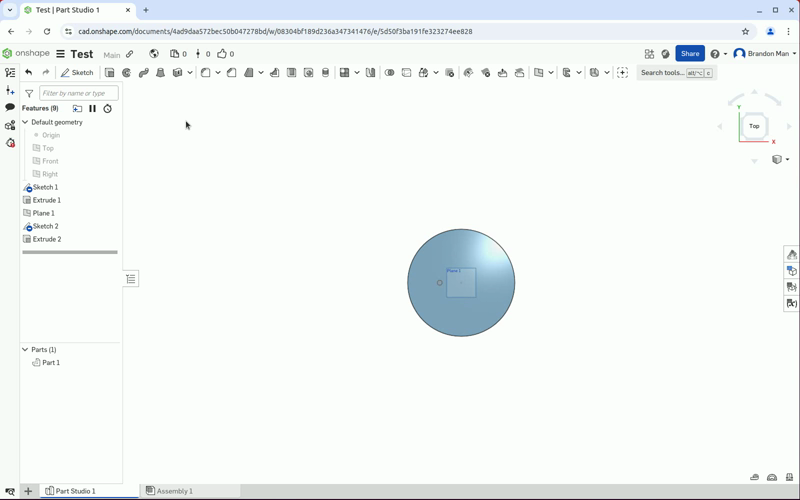
key(shift+h)
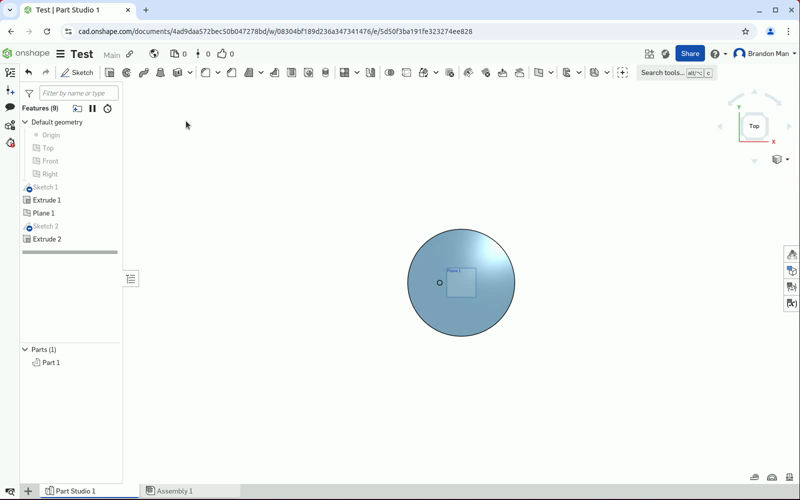
mouse_move(73, 189)
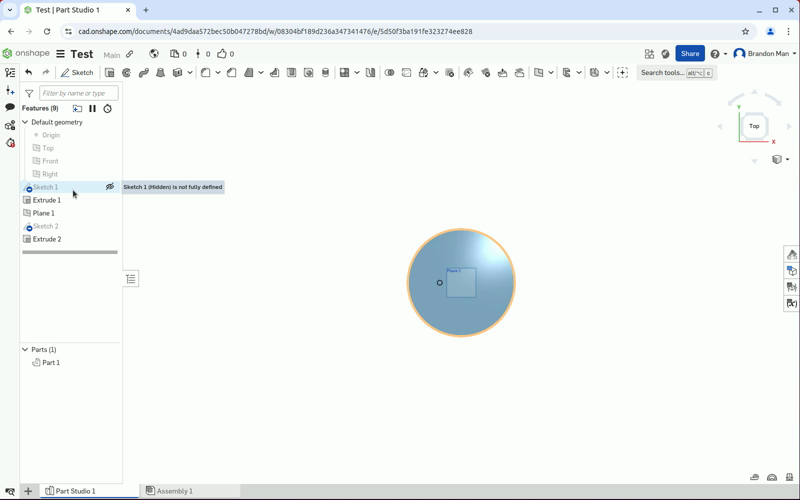
click(73, 189)
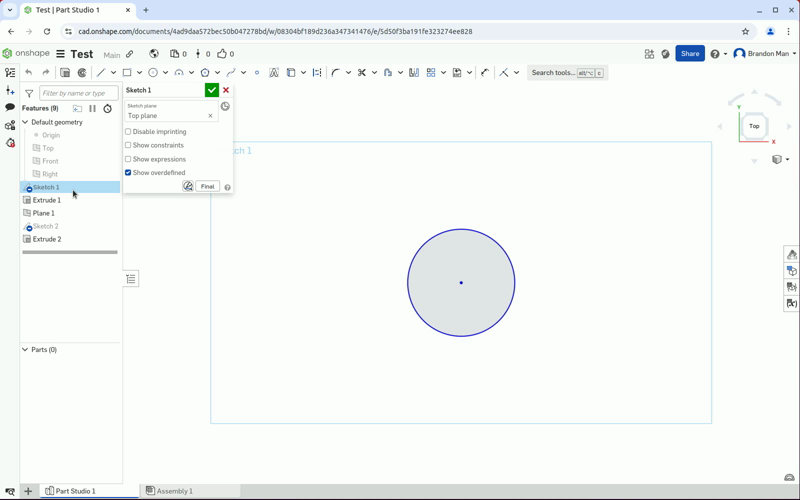
mouse_move(229, 92)
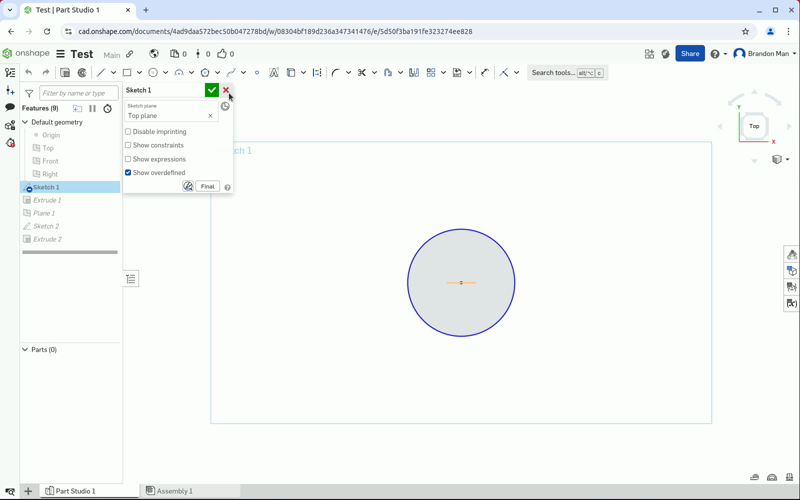
click(229, 92)
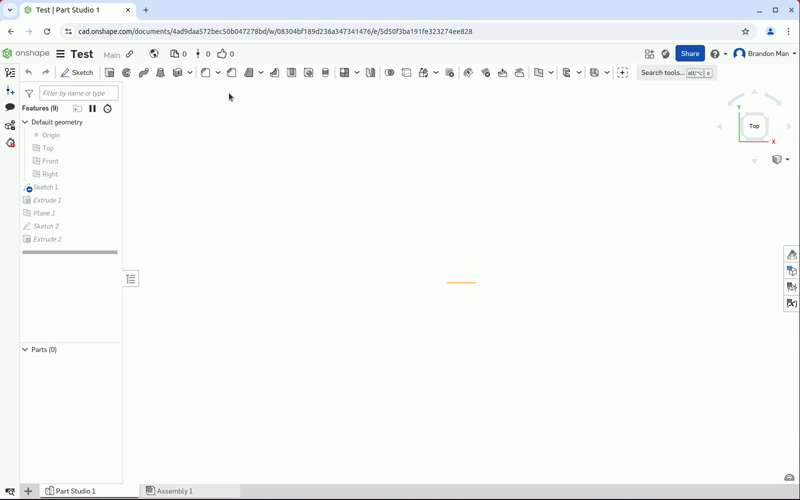
key(shift+s)
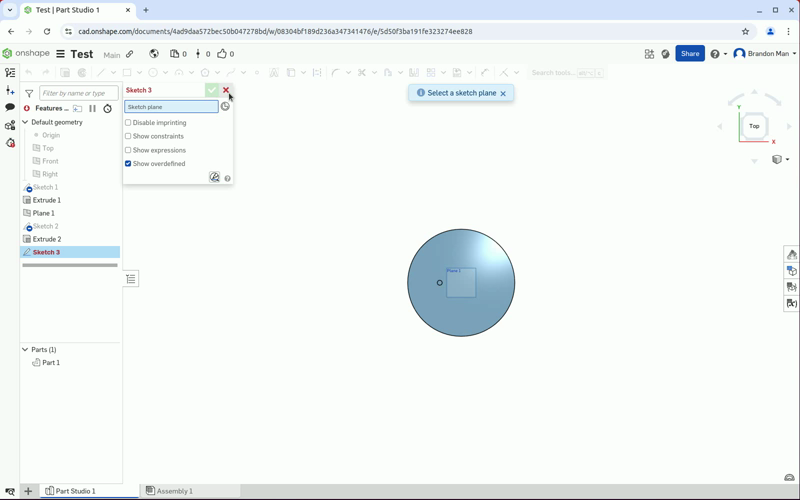
mouse_move(73, 215)
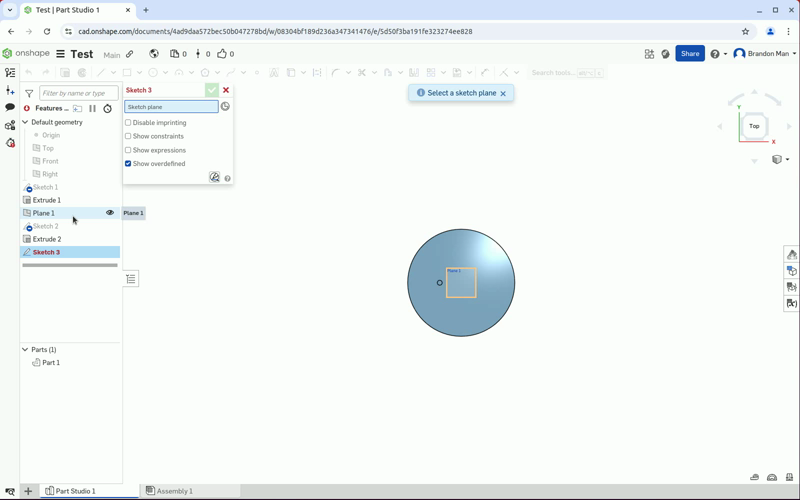
click(73, 215)
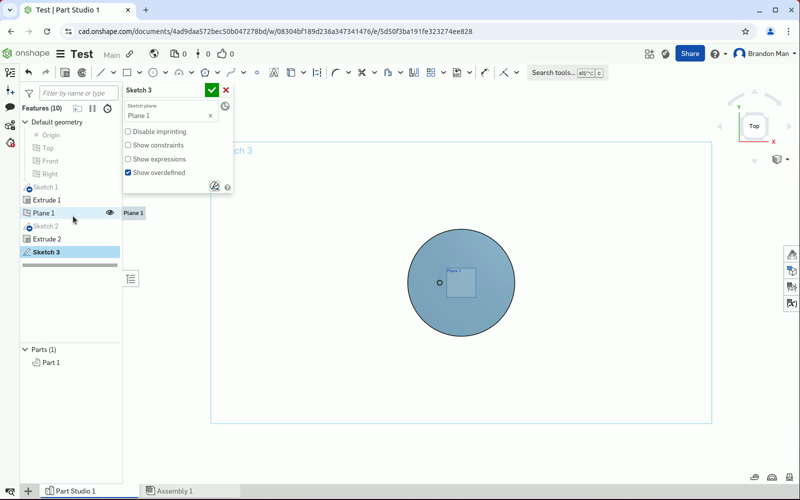
mouse_move(73, 352)
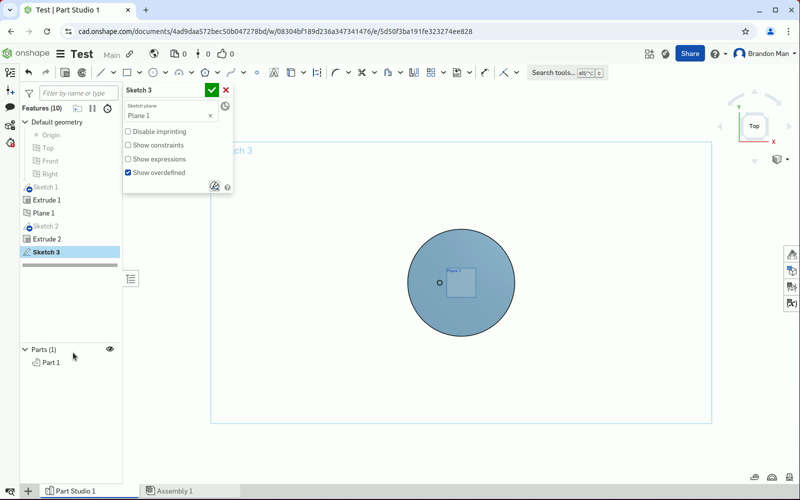
key(y)
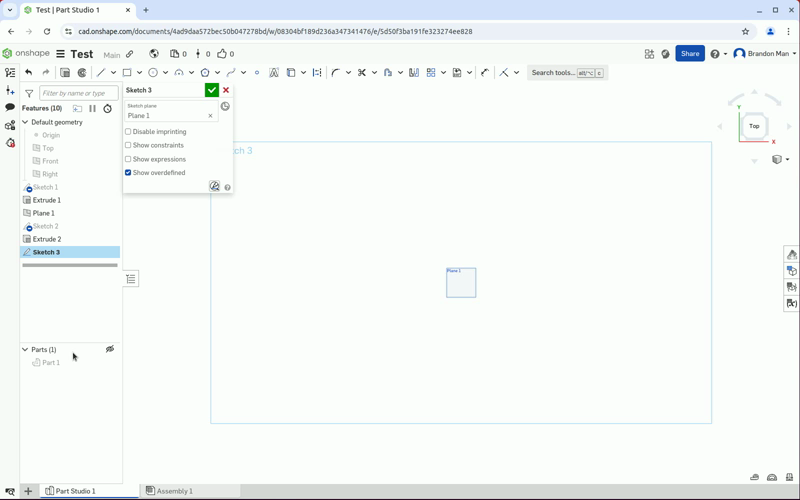
key(c)
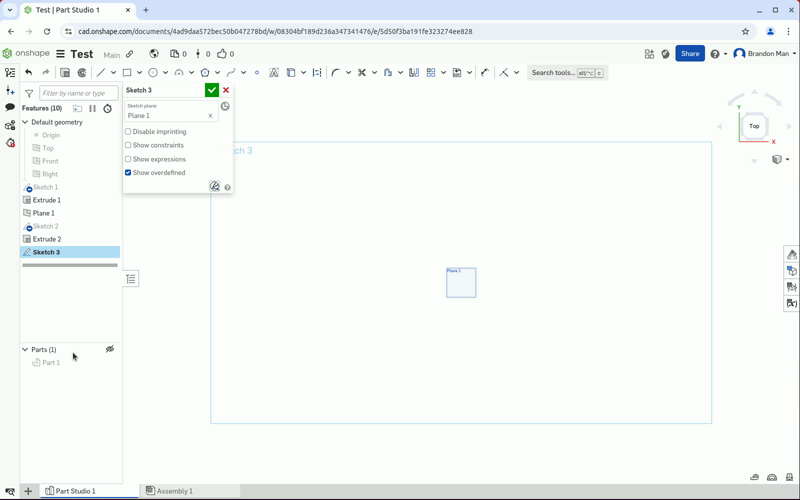
key_down(shift)
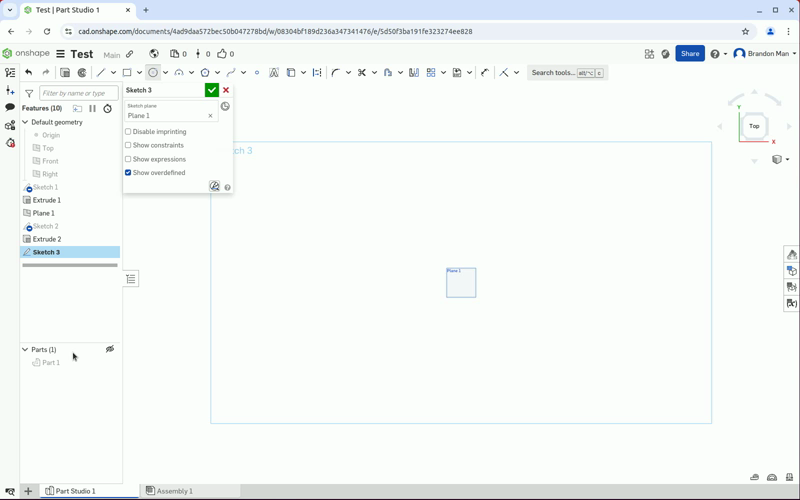
mouse_move(461, 305)
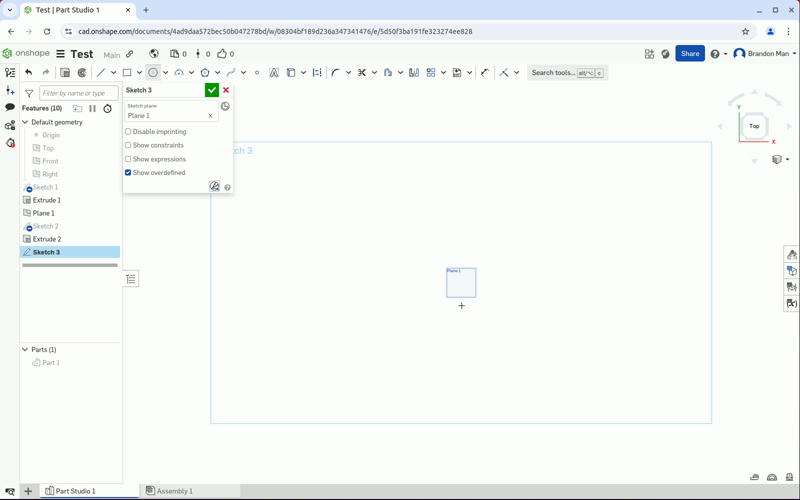
click(461, 305)
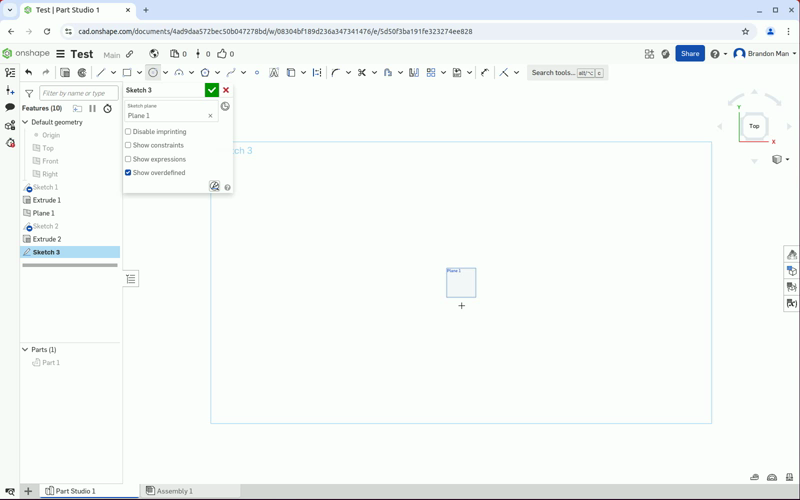
key_up(shift)
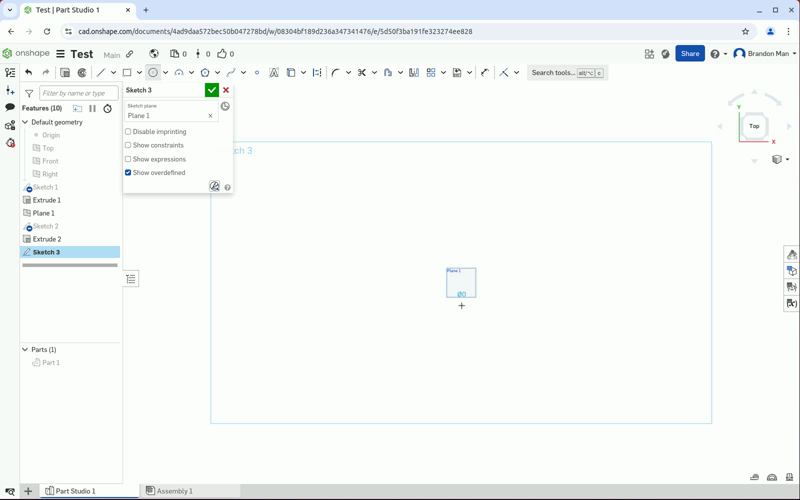
mouse_move(464, 305)
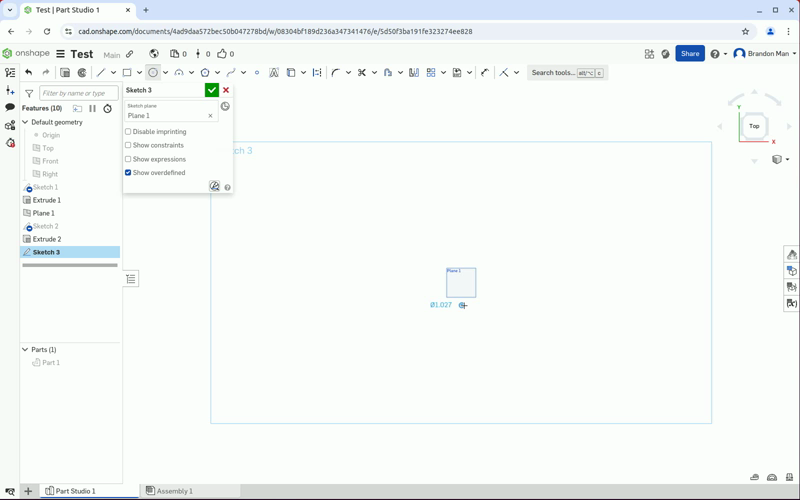
scroll(6)
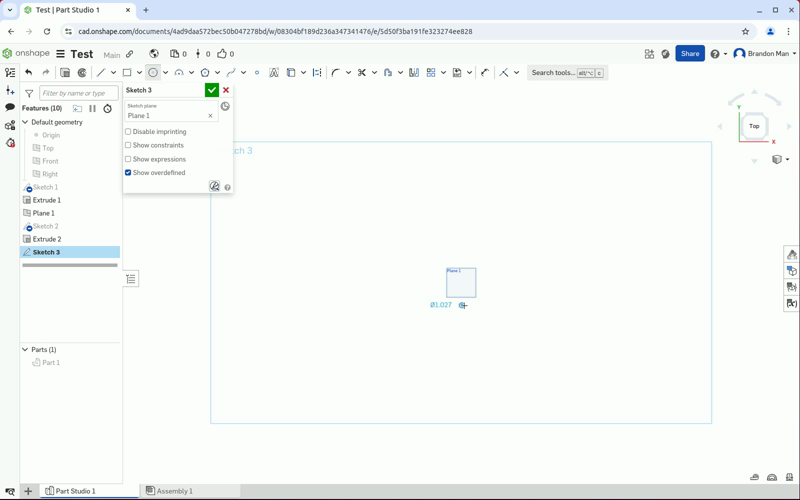
scroll(6)
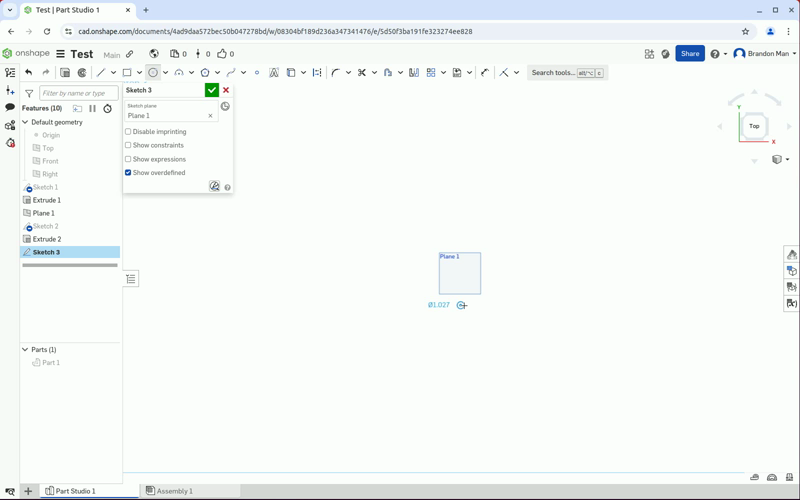
scroll(6)
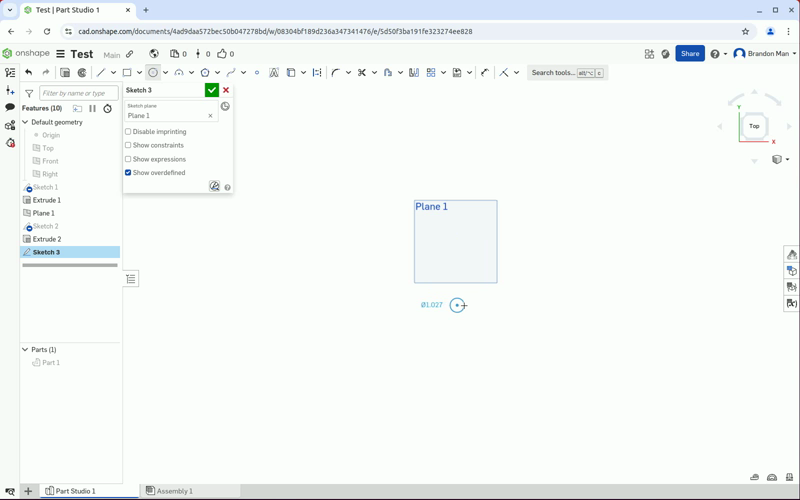
scroll(6)
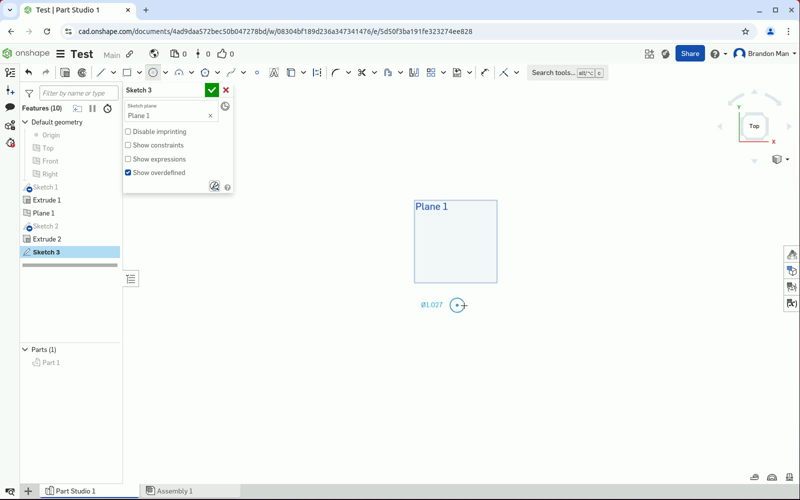
scroll(6)
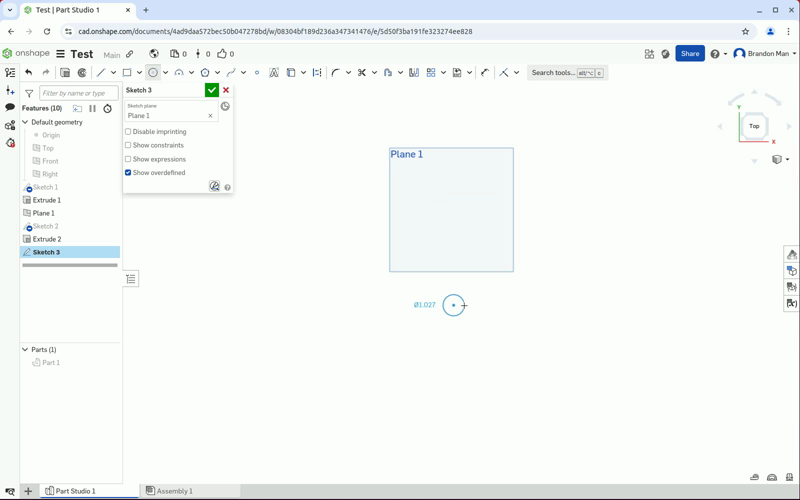
scroll(6)
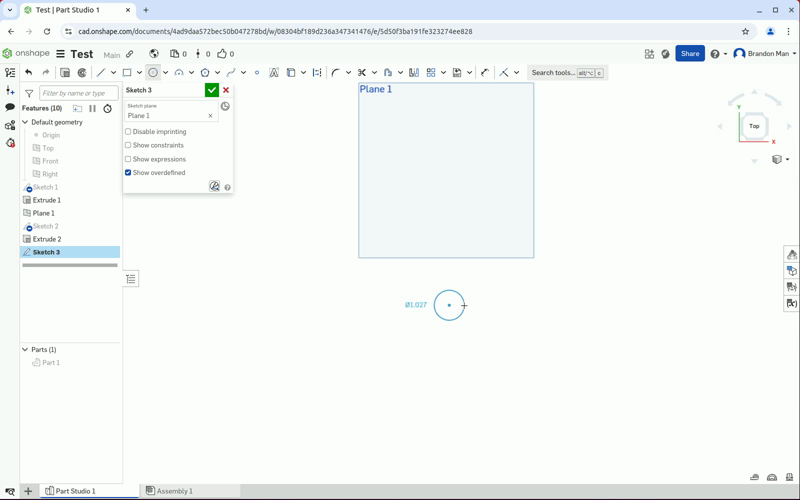
scroll(6)
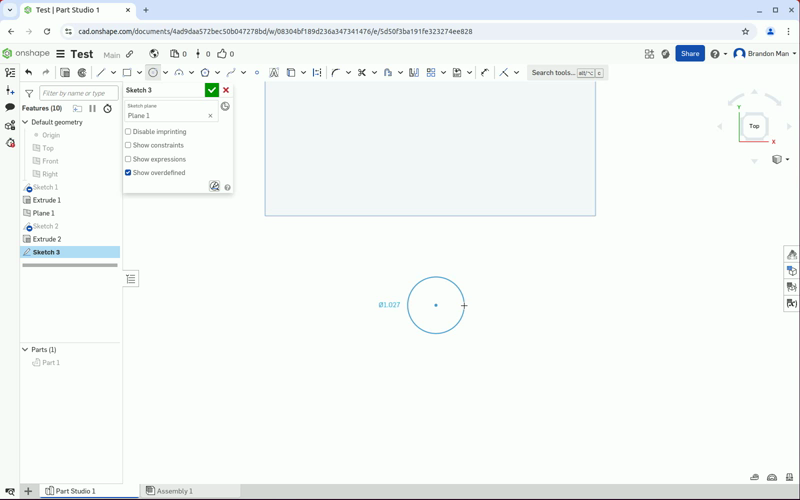
click(464, 305)
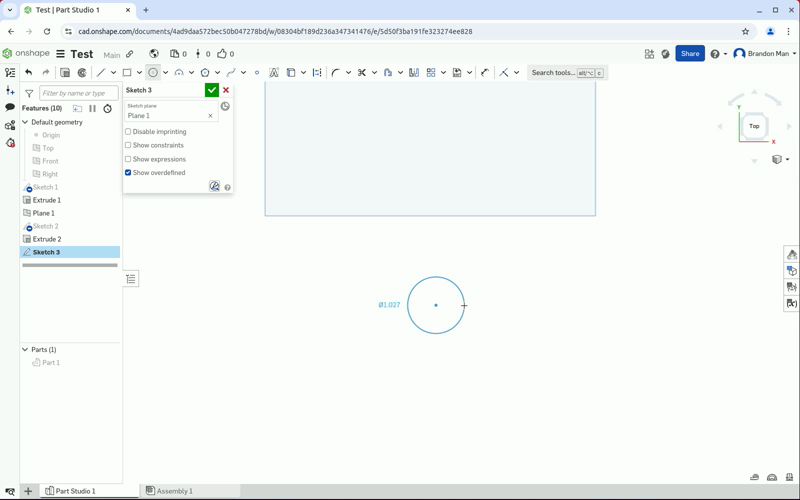
scroll(-6)
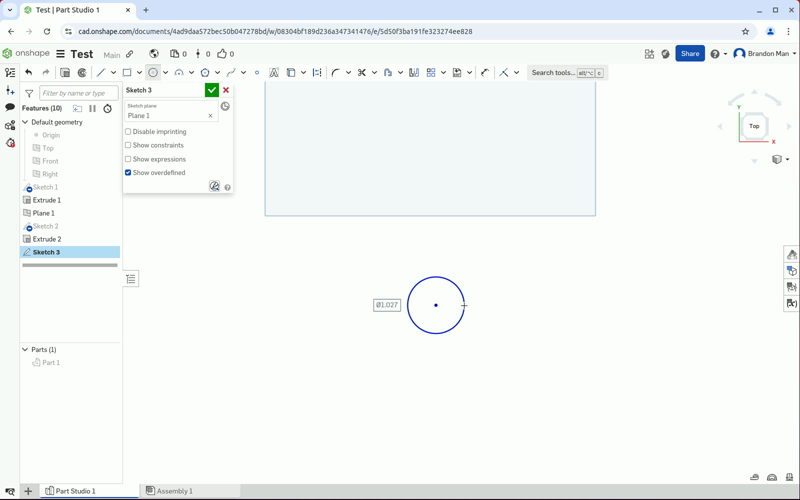
scroll(-6)
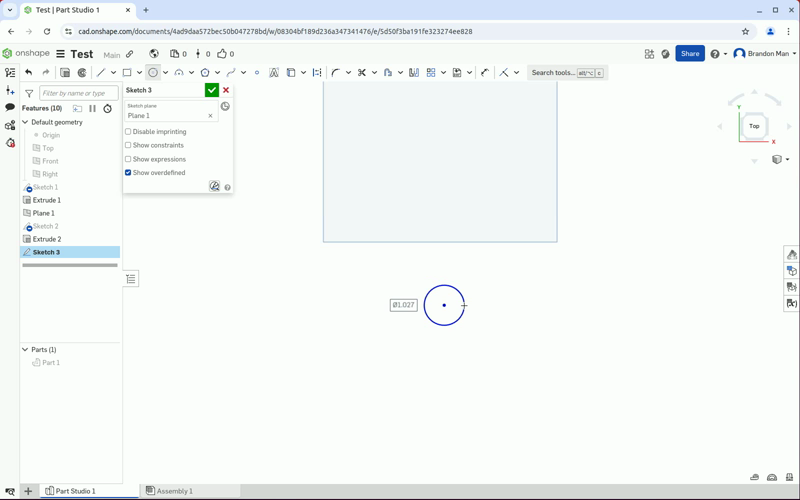
scroll(-6)
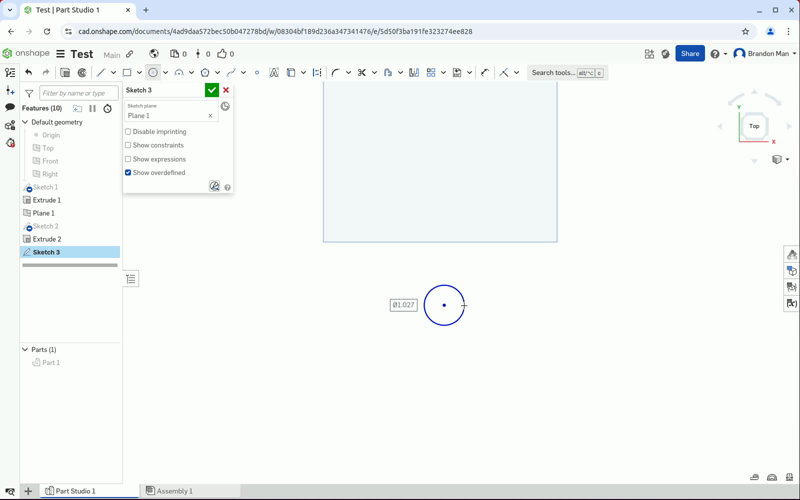
scroll(-6)
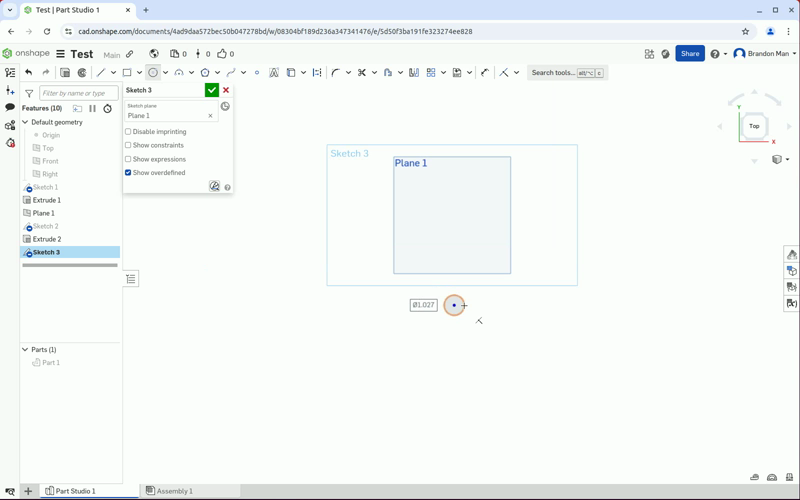
scroll(-6)
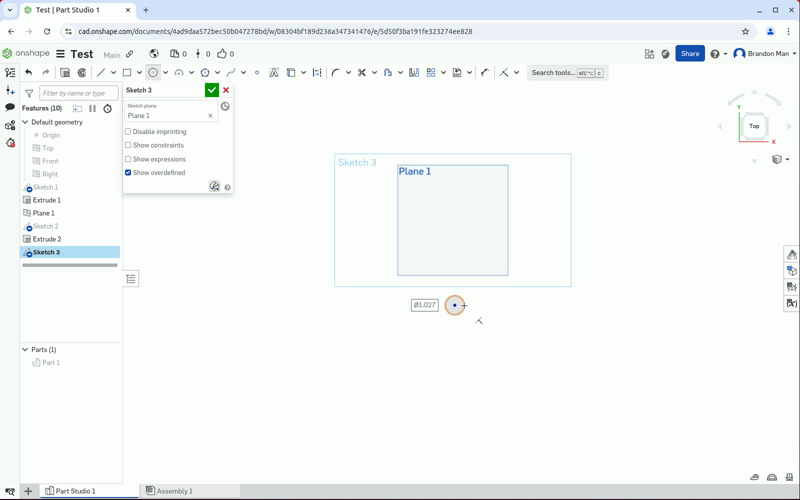
scroll(-6)
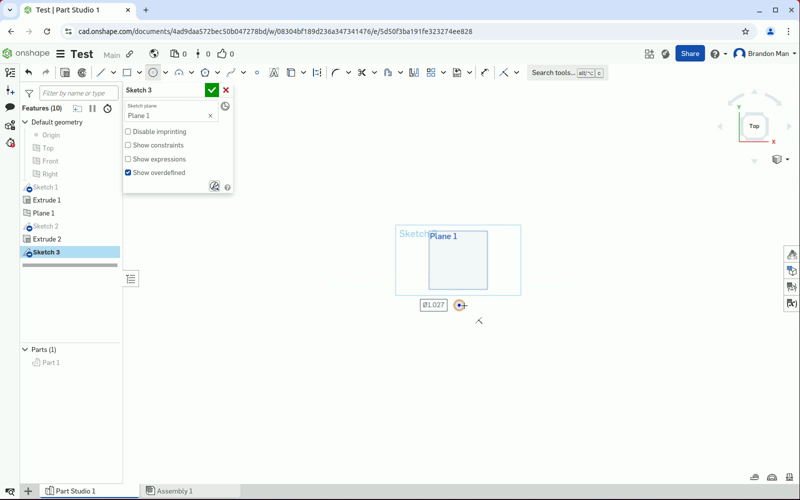
scroll(-6)
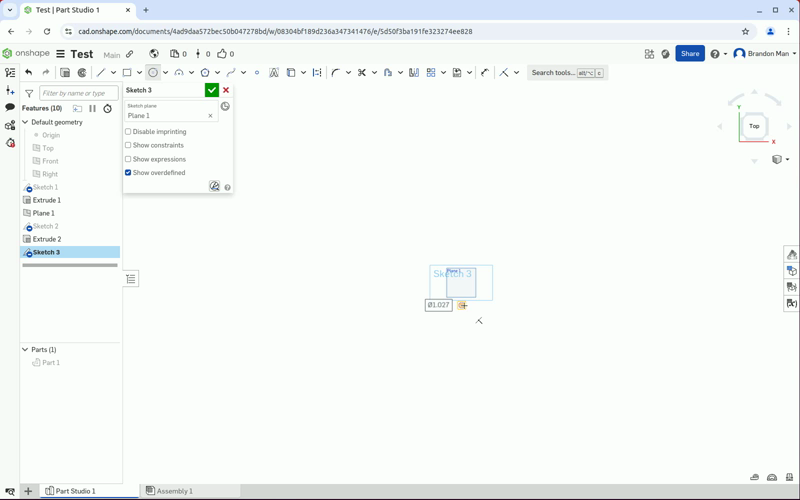
key(esc)
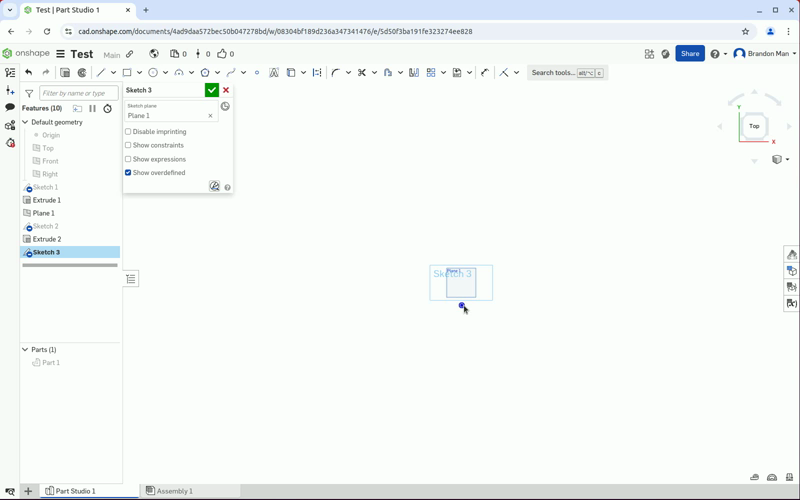
mouse_move(461, 304)
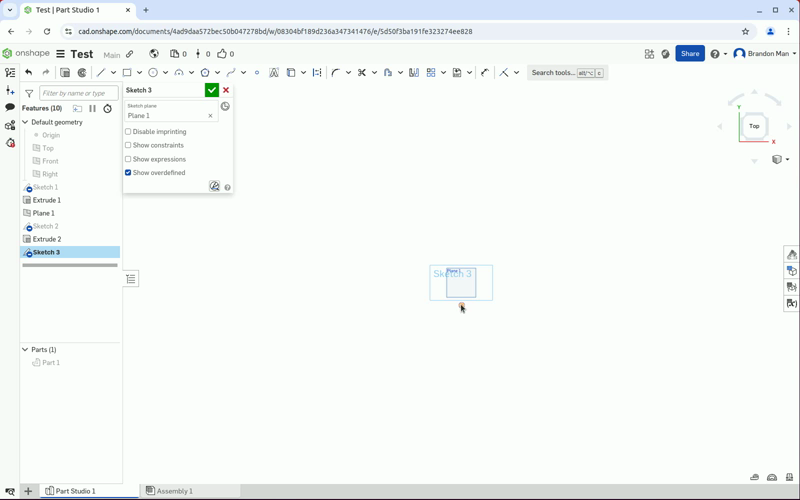
scroll(6)
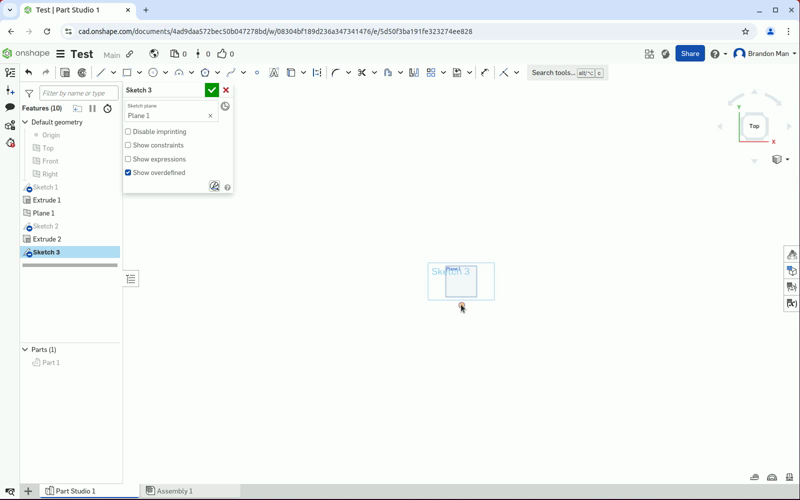
scroll(6)
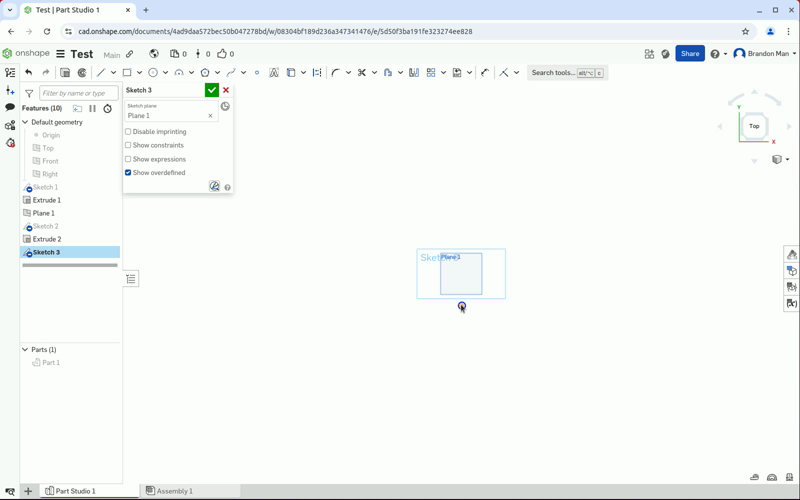
scroll(6)
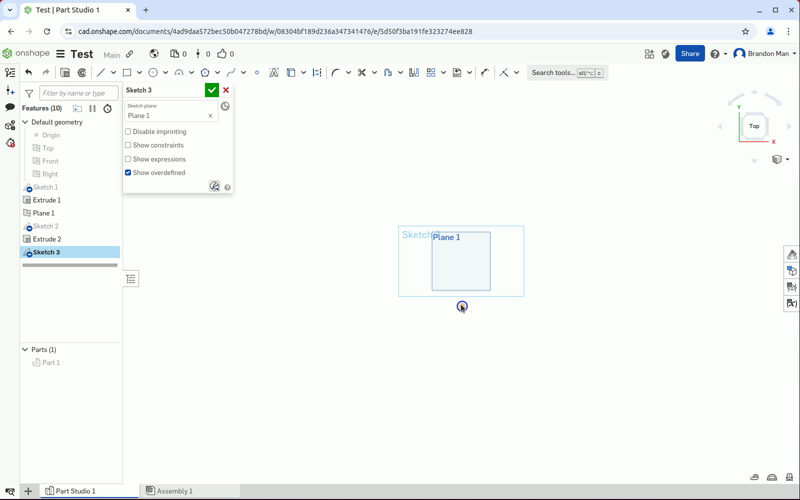
scroll(6)
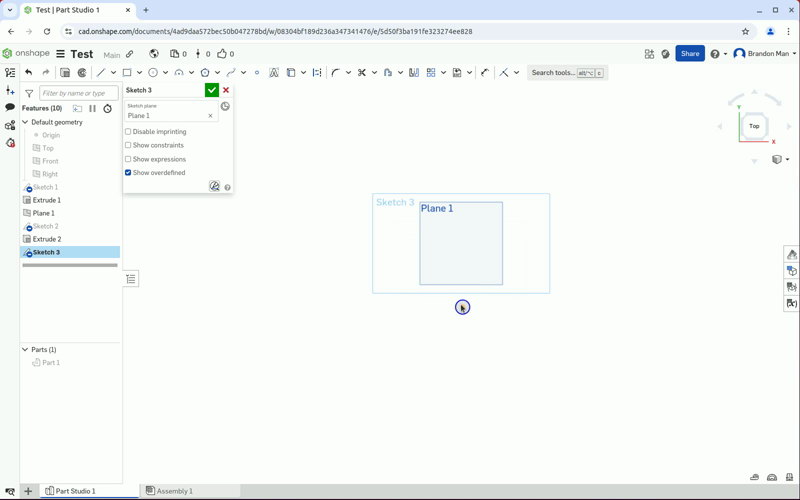
scroll(6)
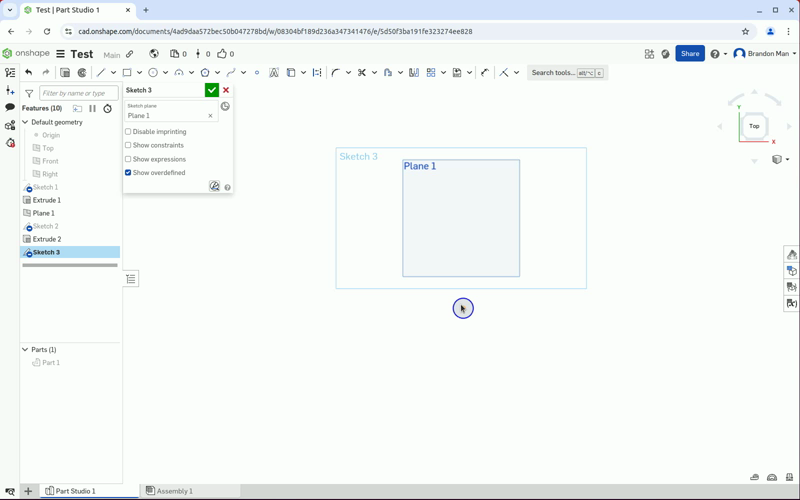
scroll(6)
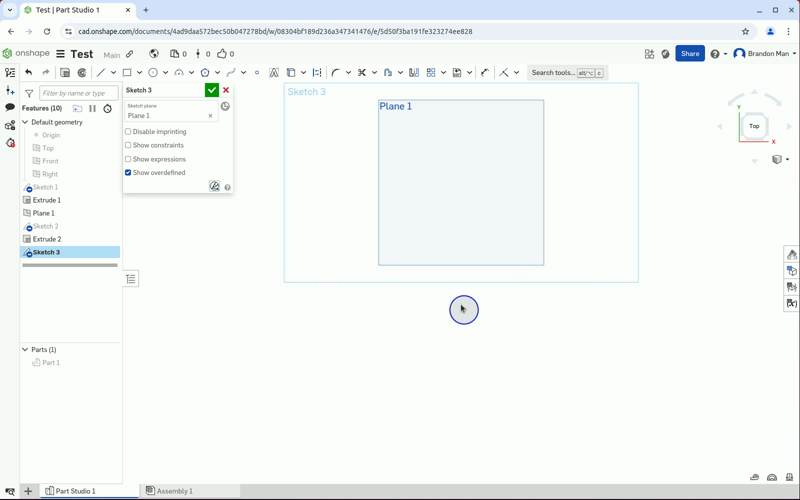
scroll(6)
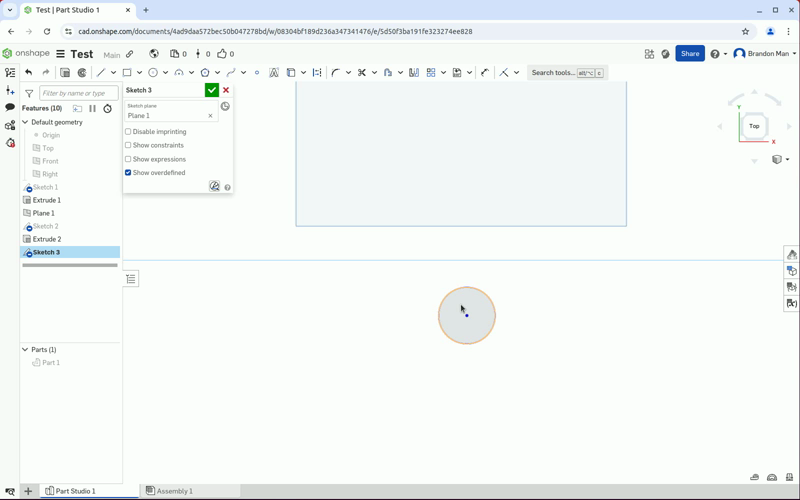
click(461, 304)
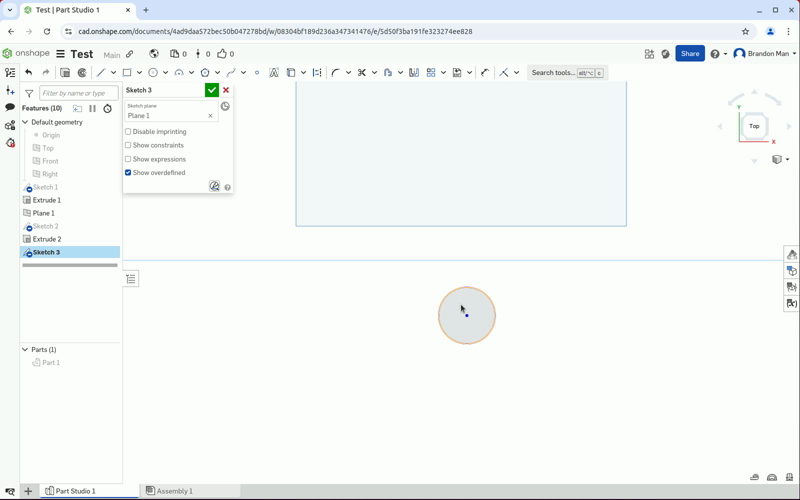
scroll(-6)
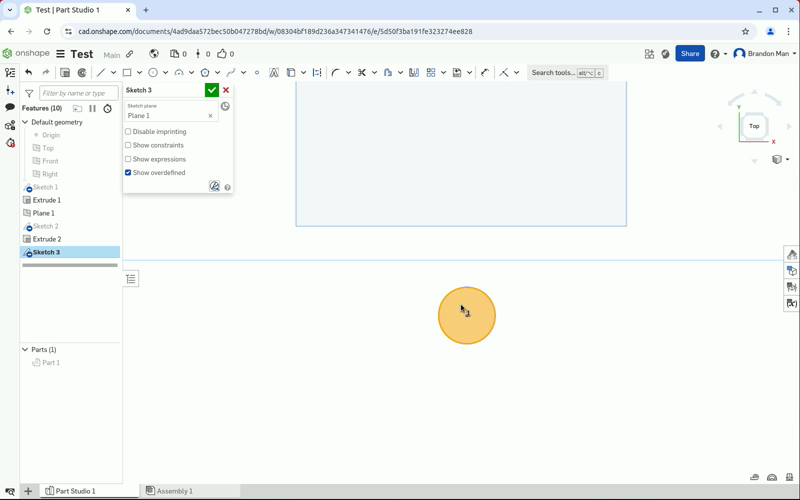
scroll(-6)
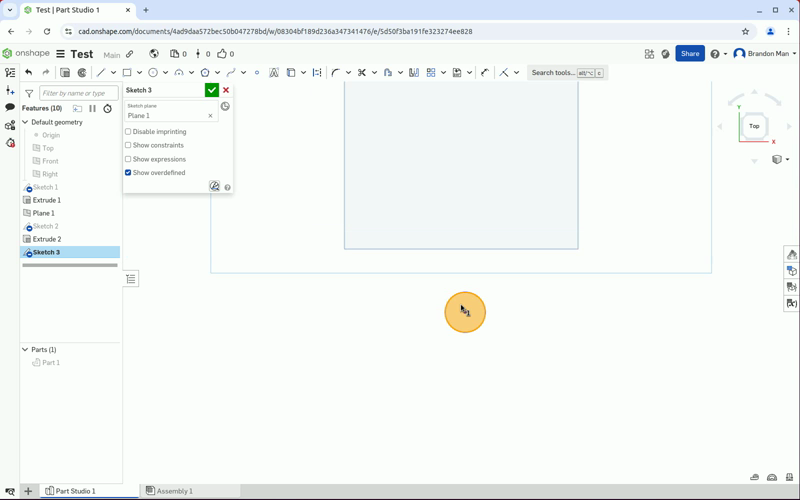
scroll(-6)
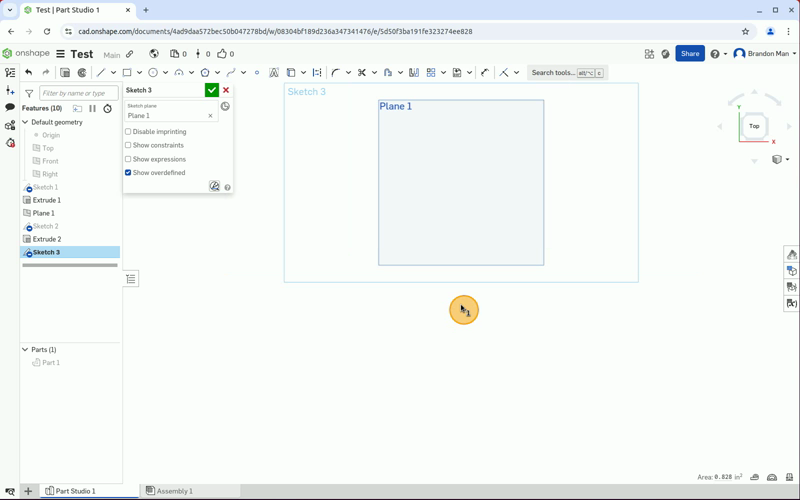
scroll(-6)
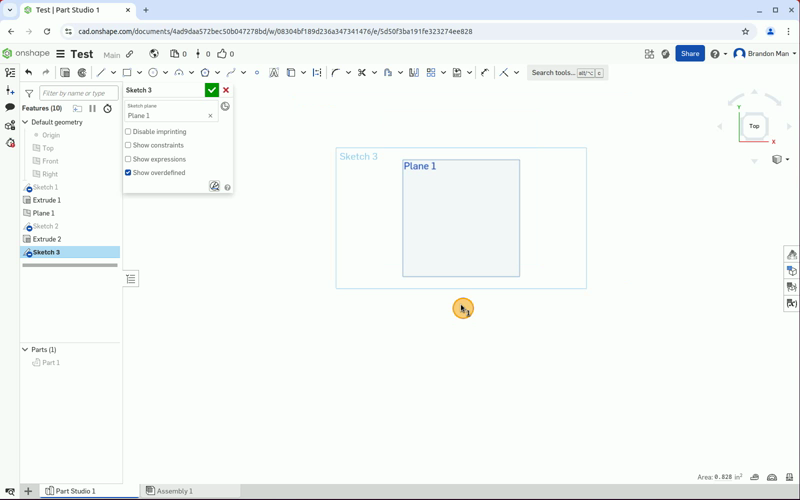
scroll(-6)
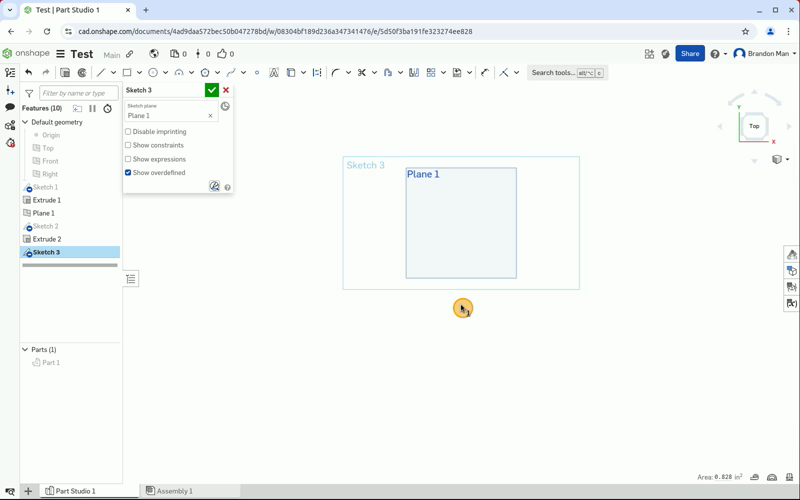
scroll(-6)
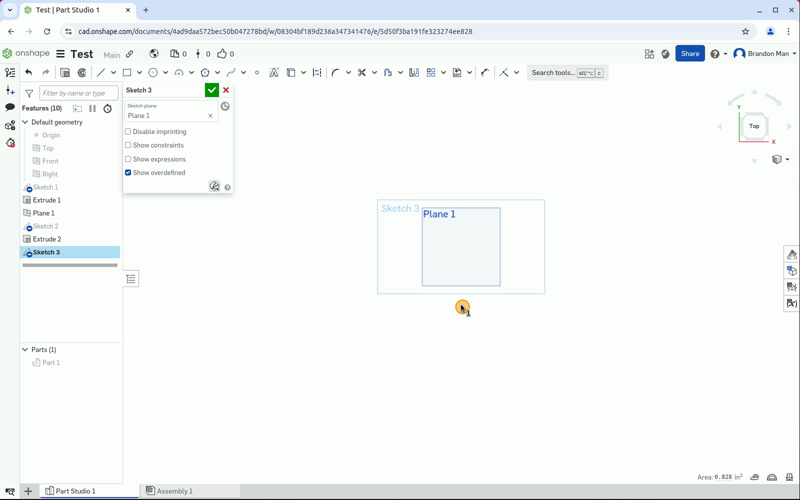
scroll(-6)
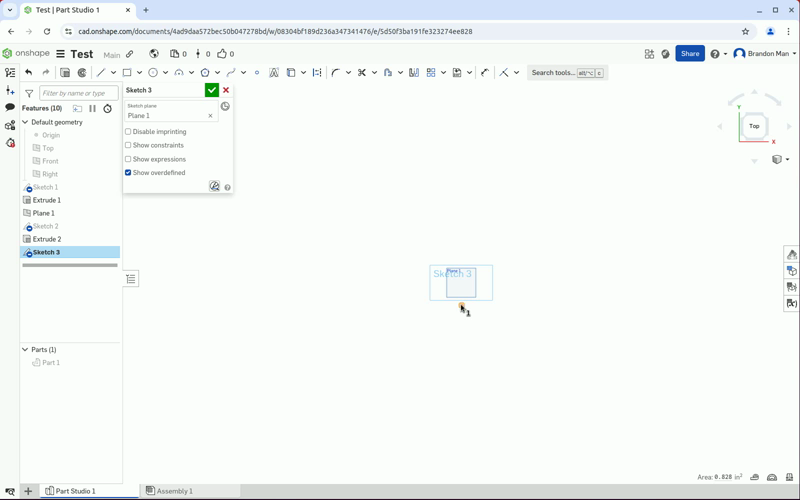
mouse_move(73, 352)
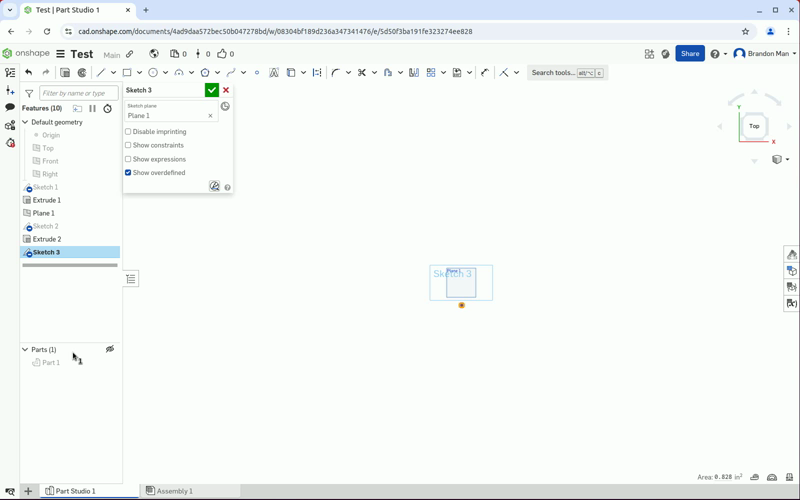
key(shift+y)
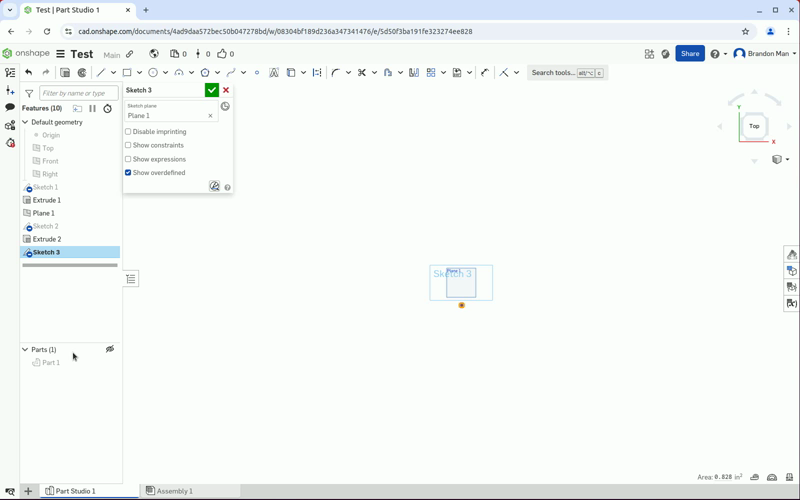
key(shift+e)
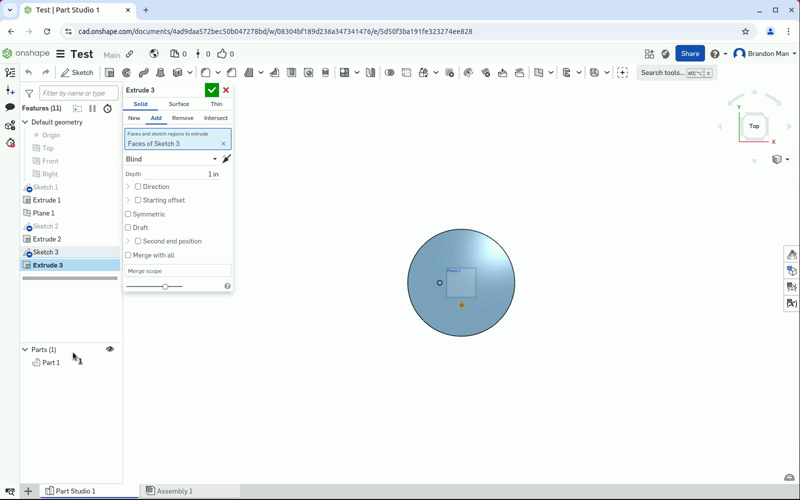
mouse_move(143, 106)
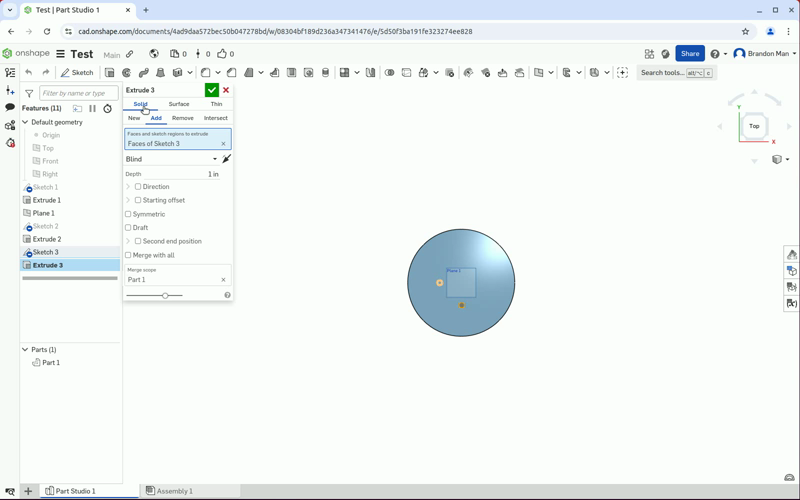
click(143, 106)
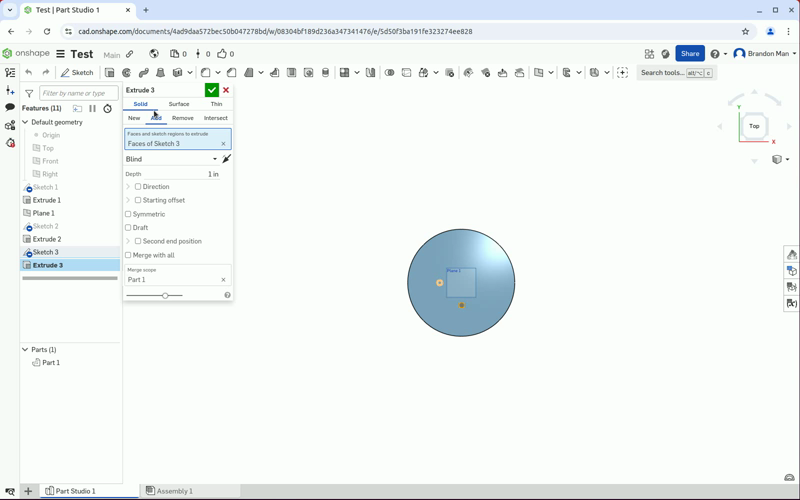
mouse_move(186, 120)
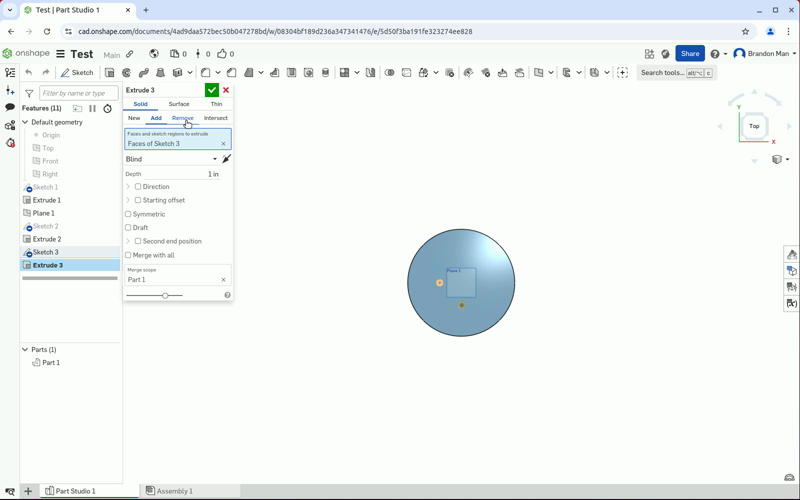
click(186, 120)
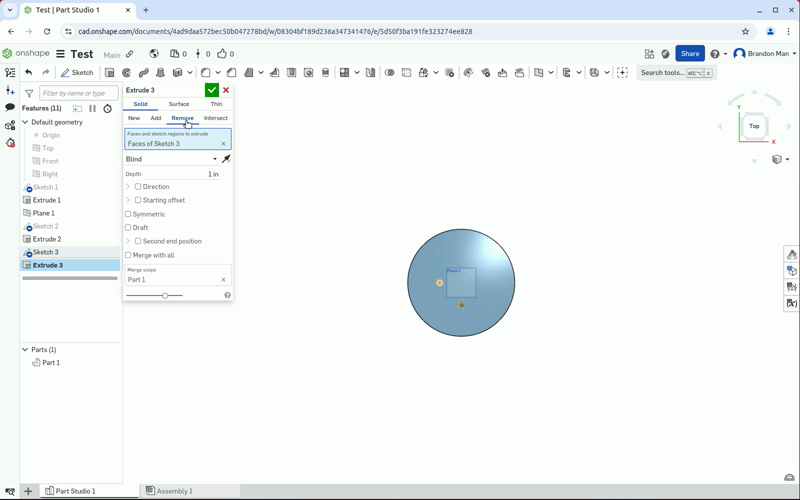
key(tab, 4)
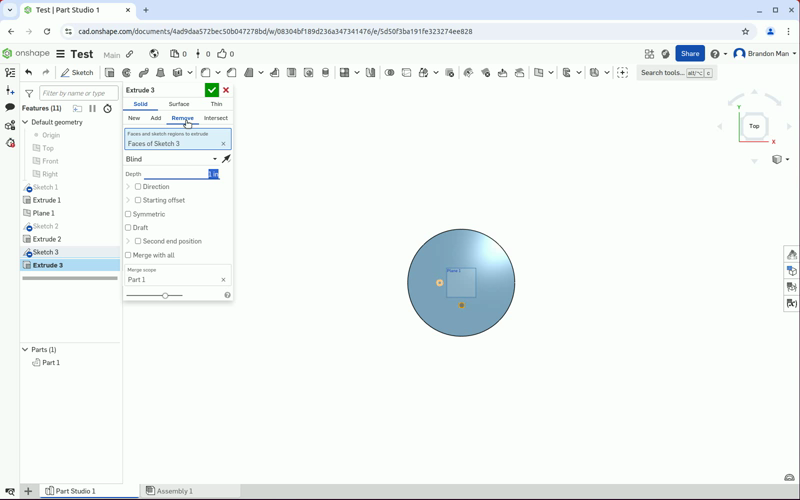
text(9.147)
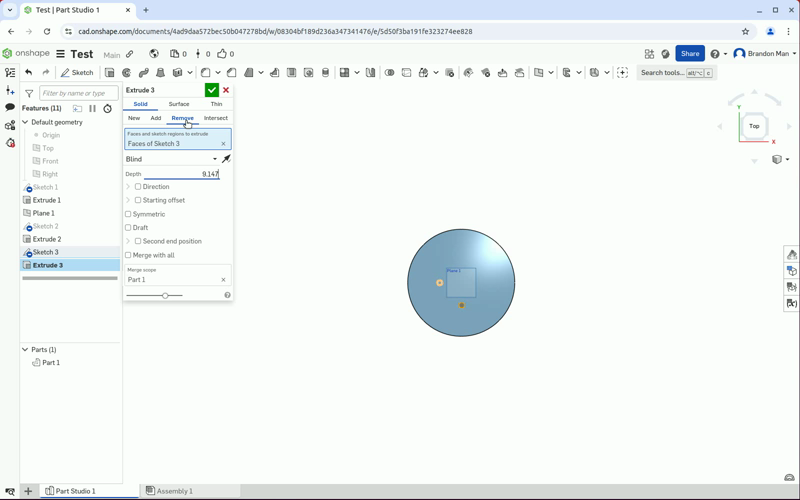
key(tab, 6)
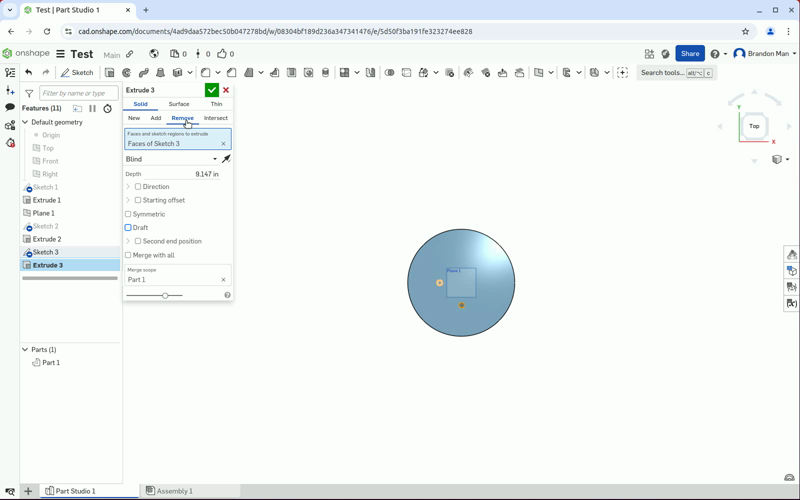
key(space)
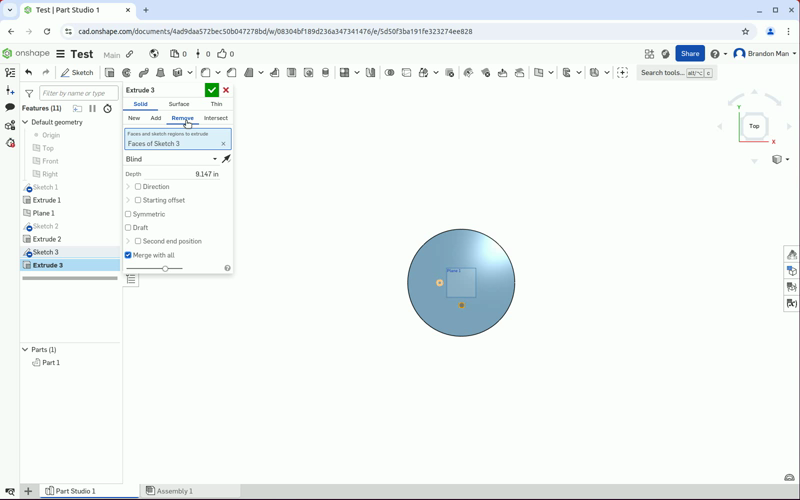
key(enter)
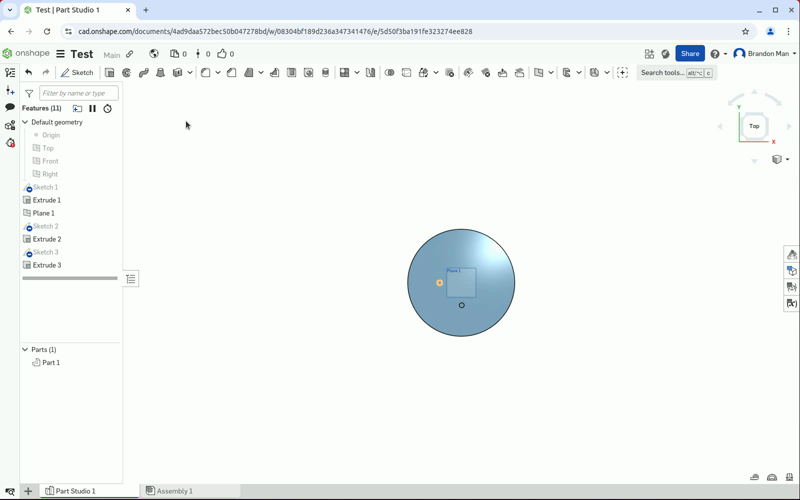
key(shift+h)
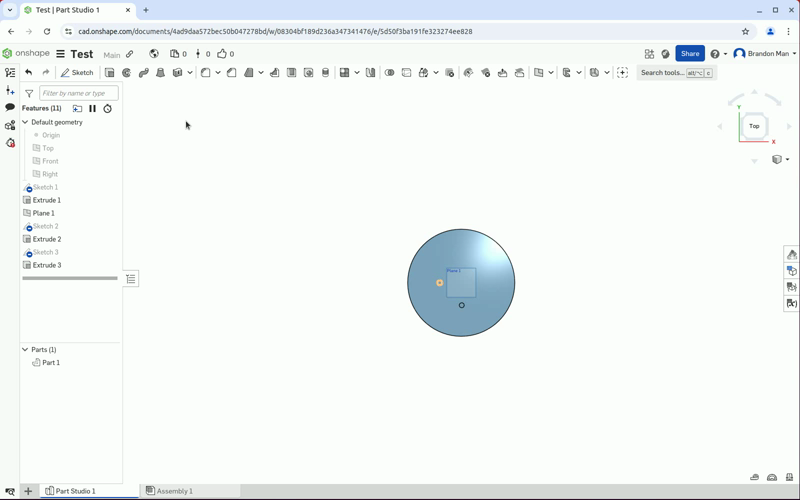
key(shift+h)
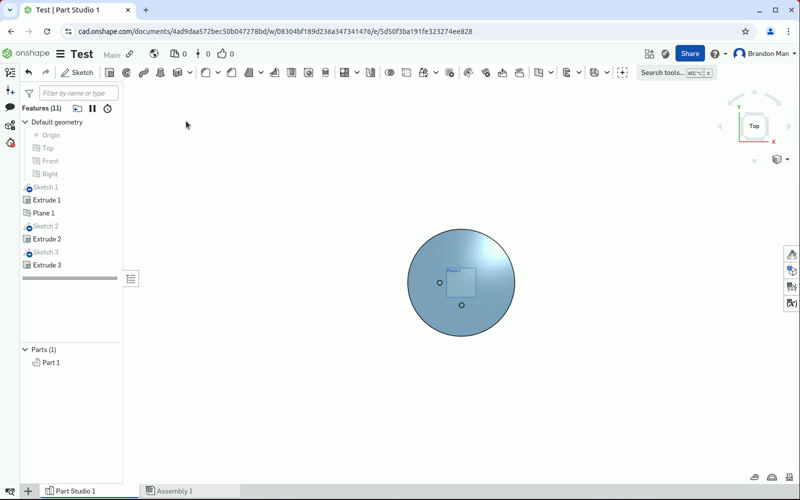
mouse_move(73, 189)
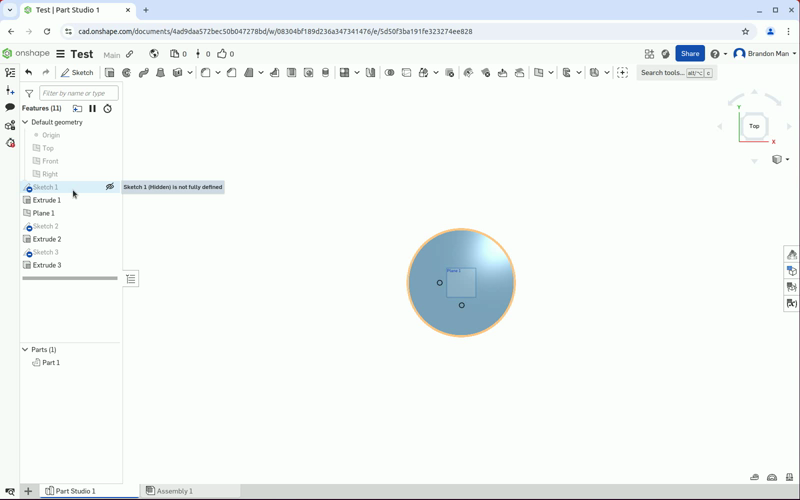
click(73, 189)
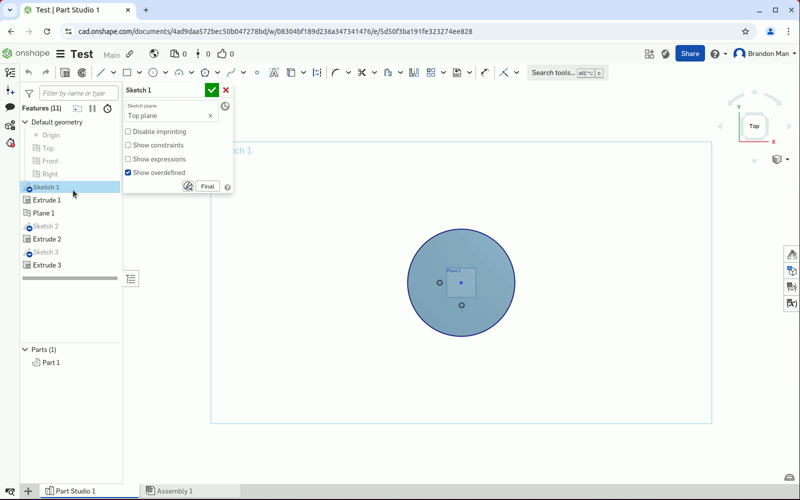
mouse_move(229, 92)
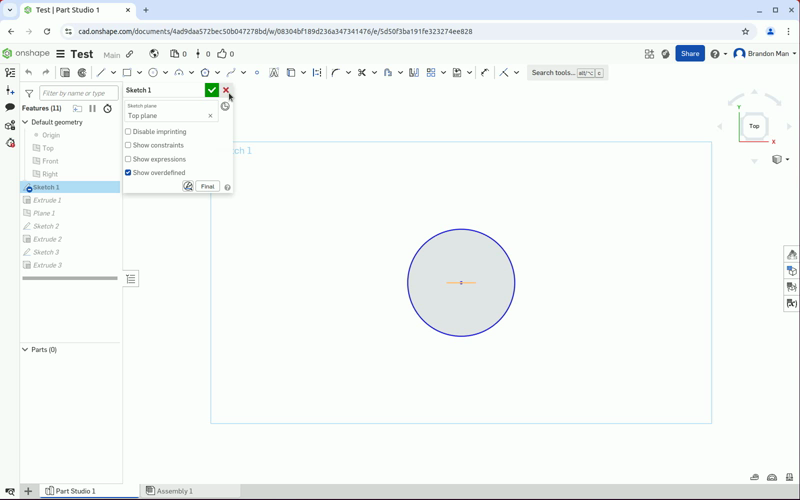
click(229, 92)
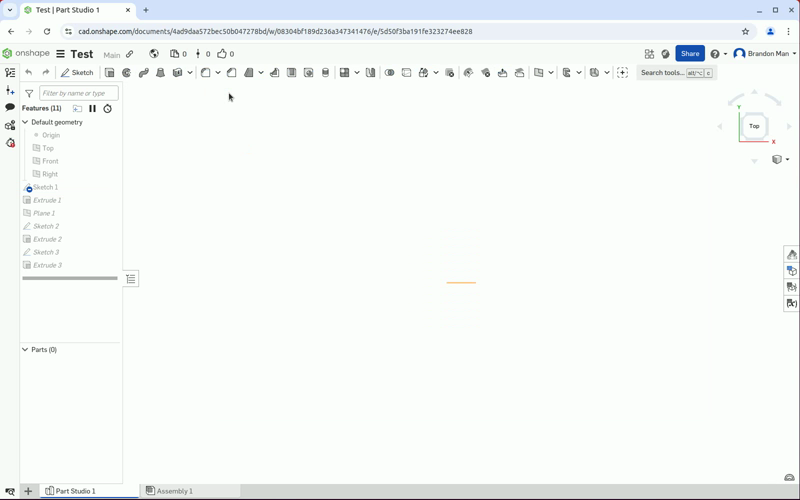
key(shift+s)
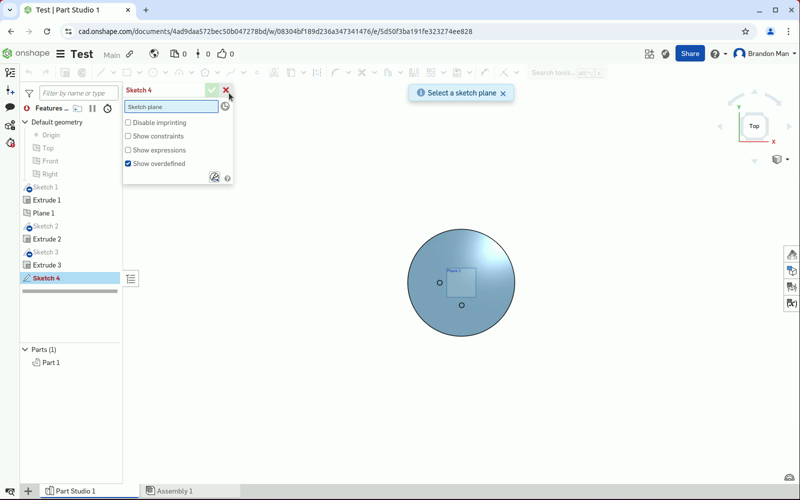
mouse_move(73, 215)
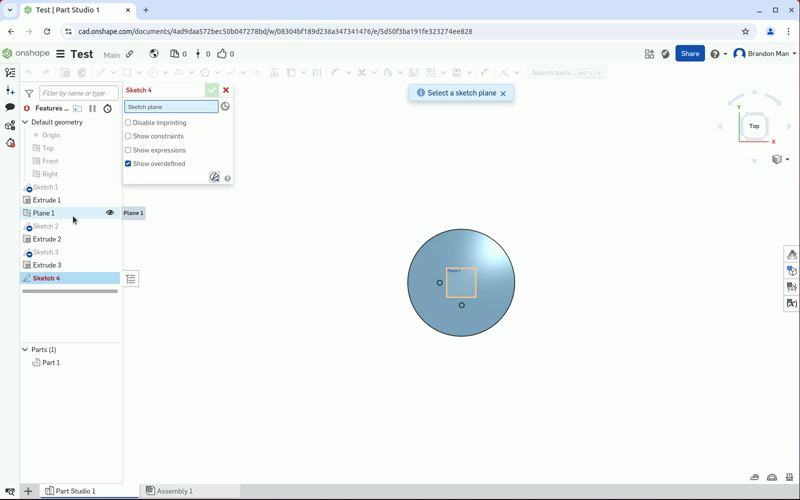
click(73, 215)
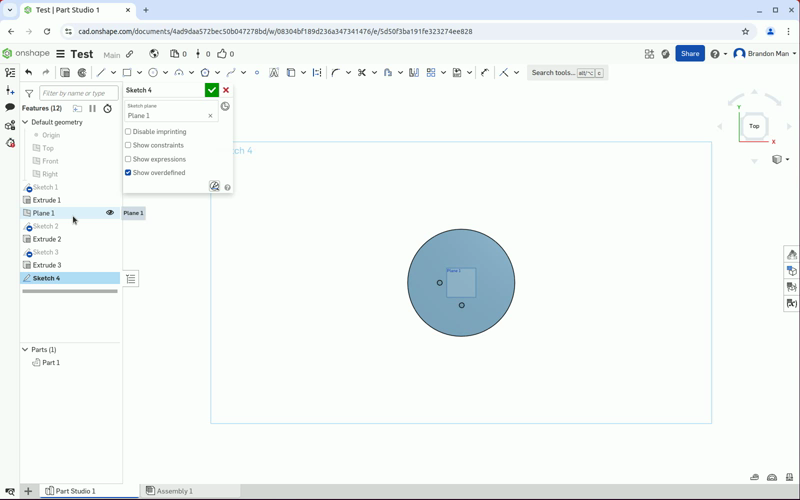
mouse_move(73, 352)
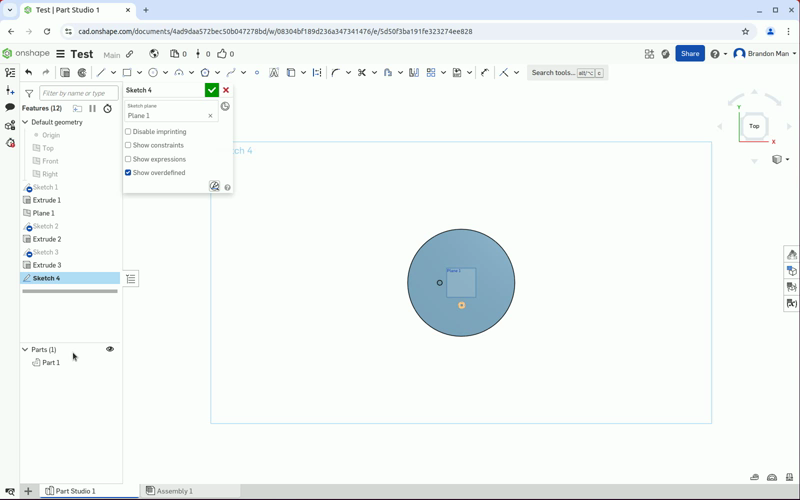
key(y)
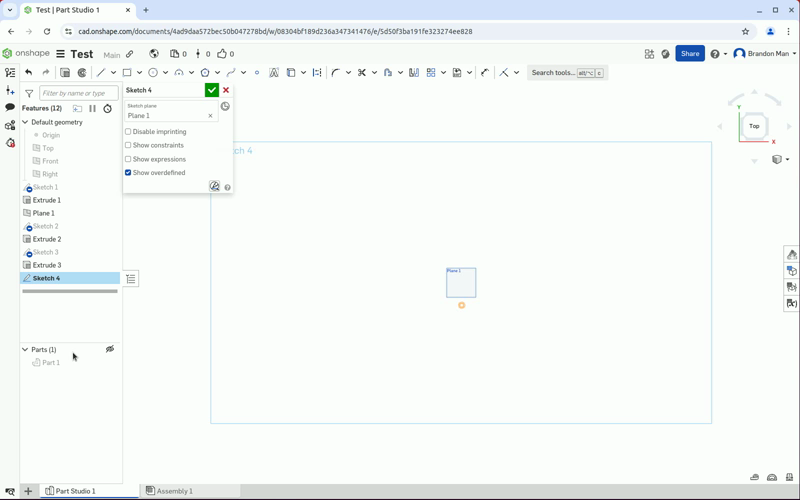
key(c)
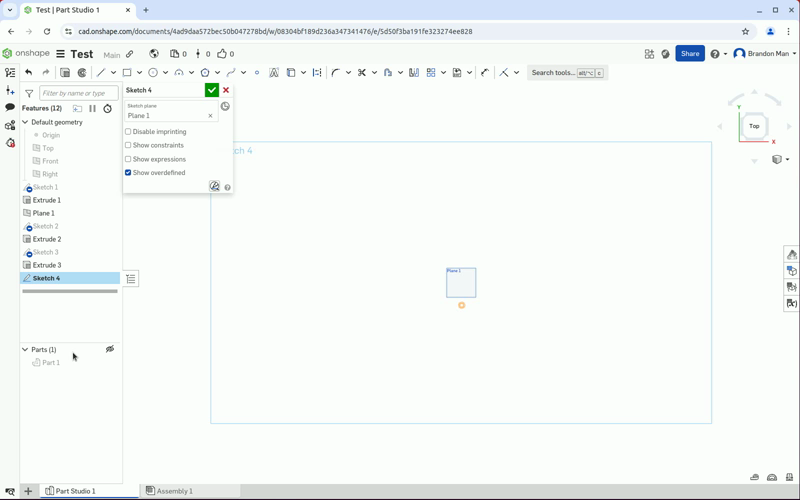
key_down(shift)
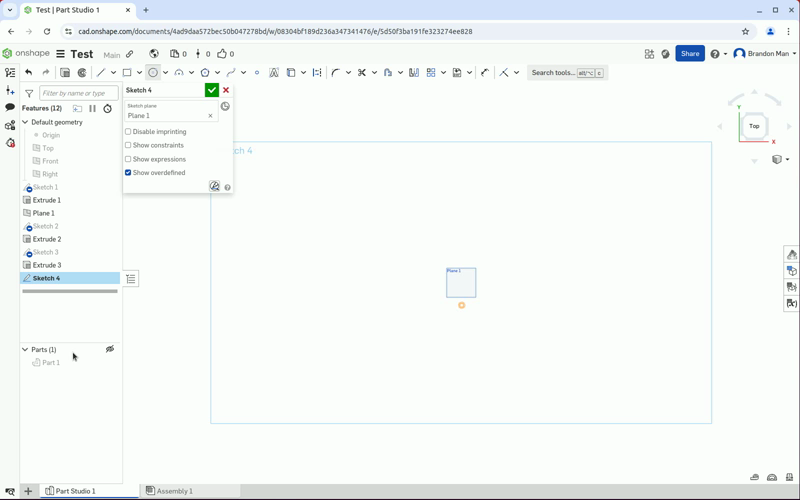
mouse_move(484, 282)
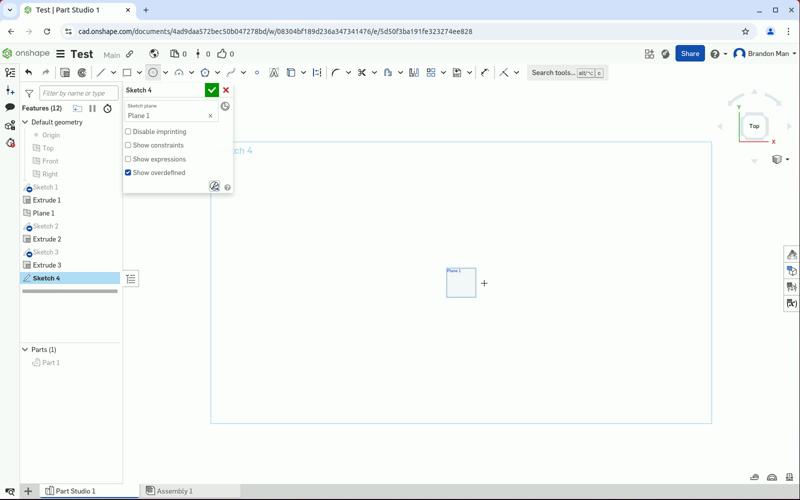
click(484, 282)
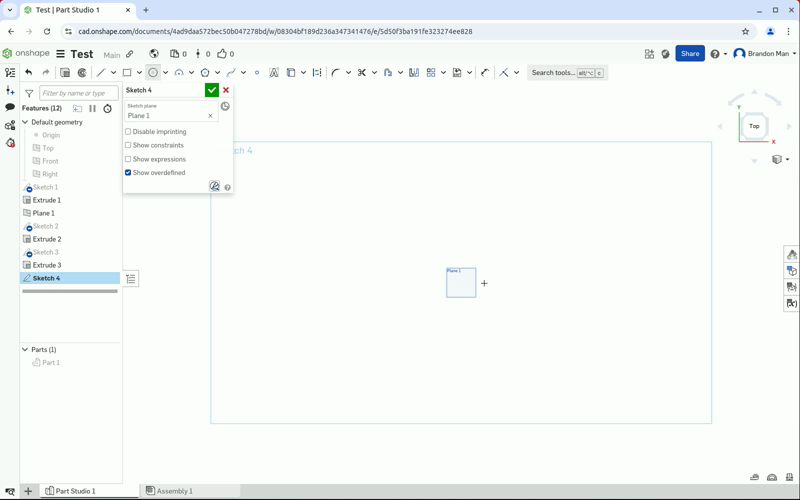
key_up(shift)
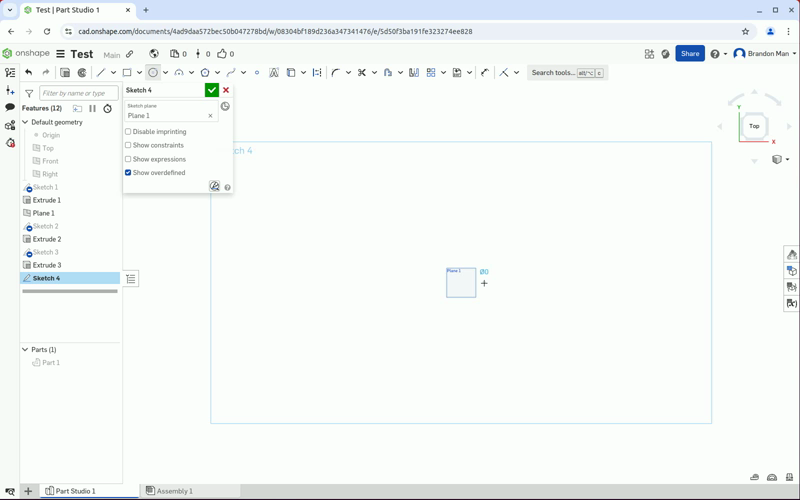
mouse_move(486, 282)
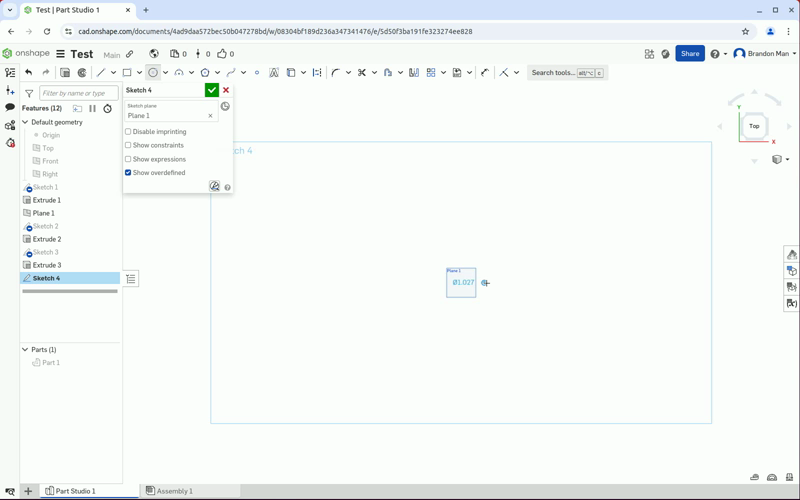
scroll(6)
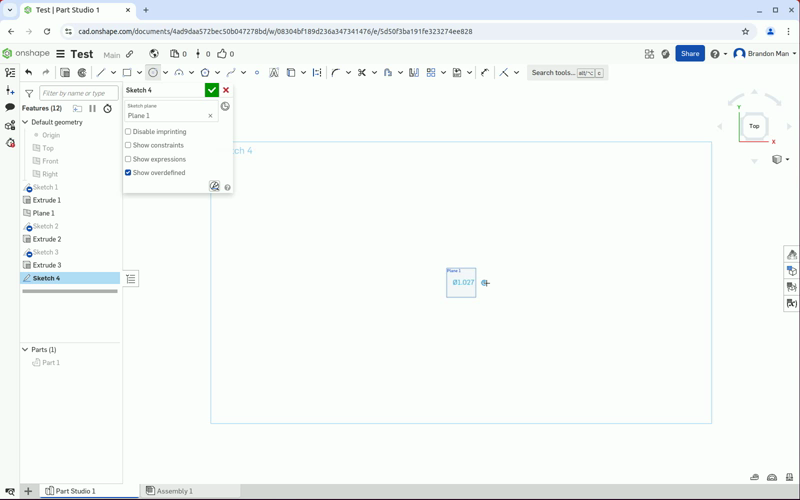
scroll(6)
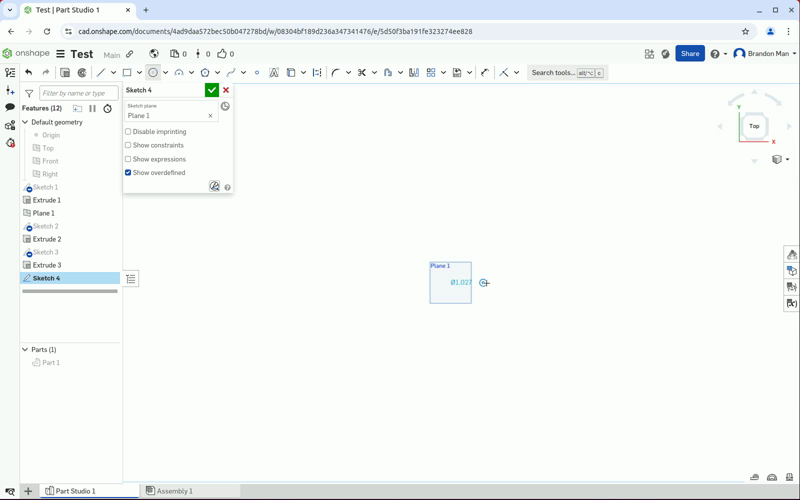
scroll(6)
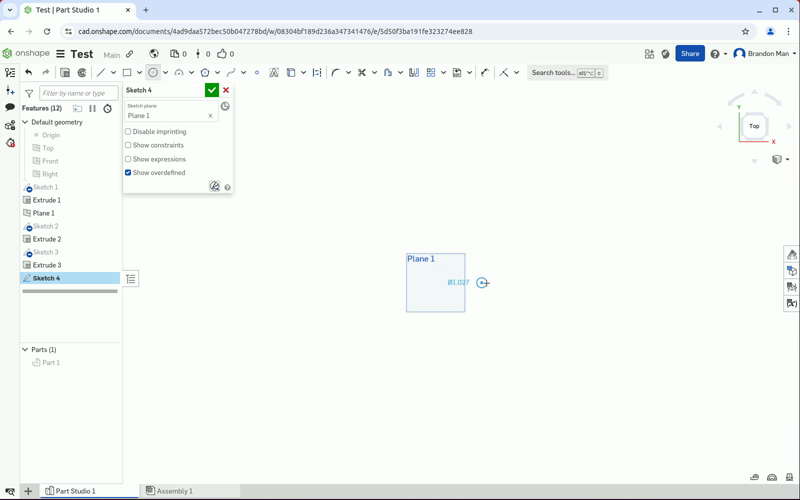
scroll(6)
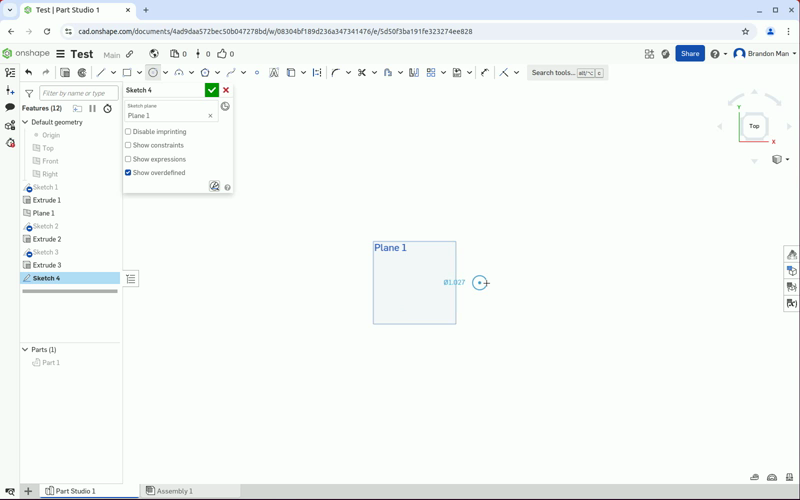
scroll(6)
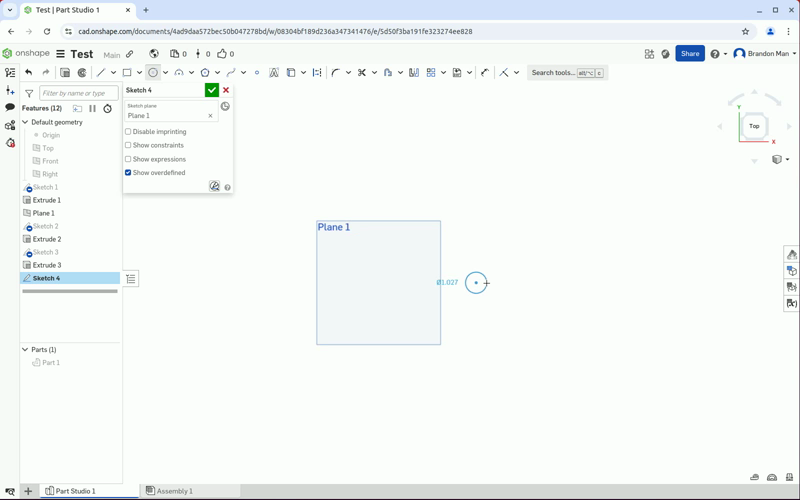
scroll(6)
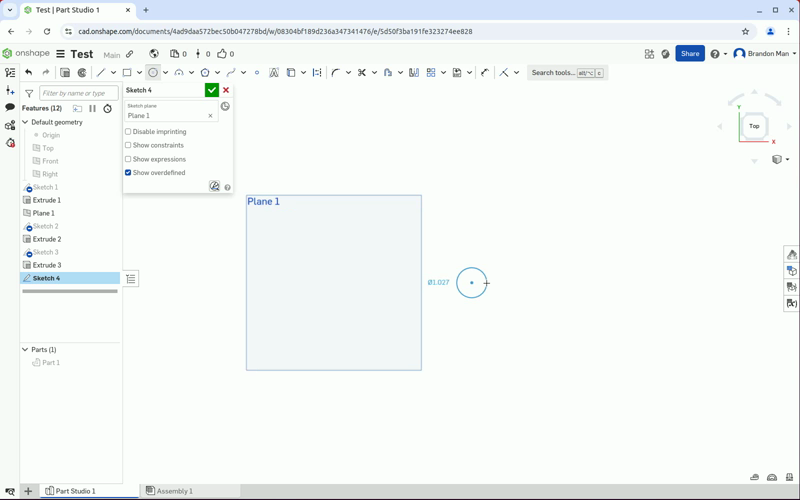
scroll(6)
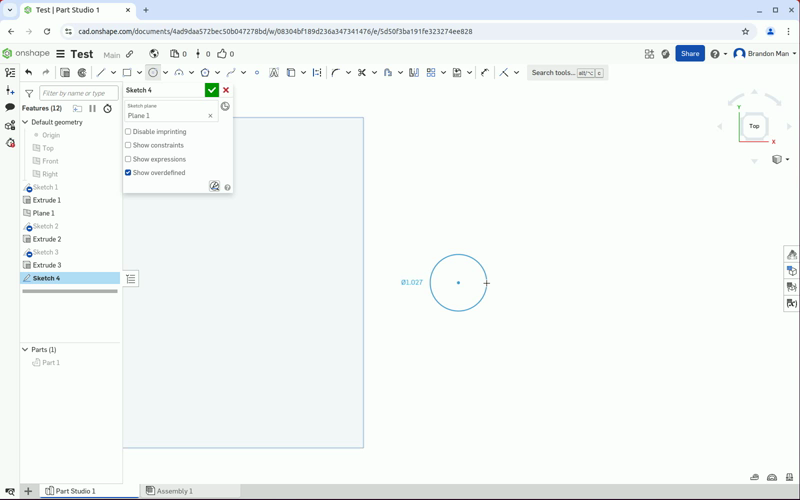
click(486, 282)
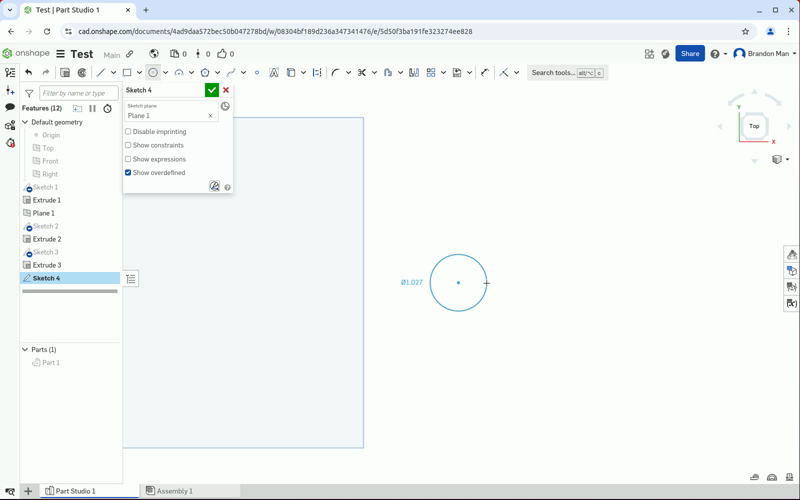
scroll(-6)
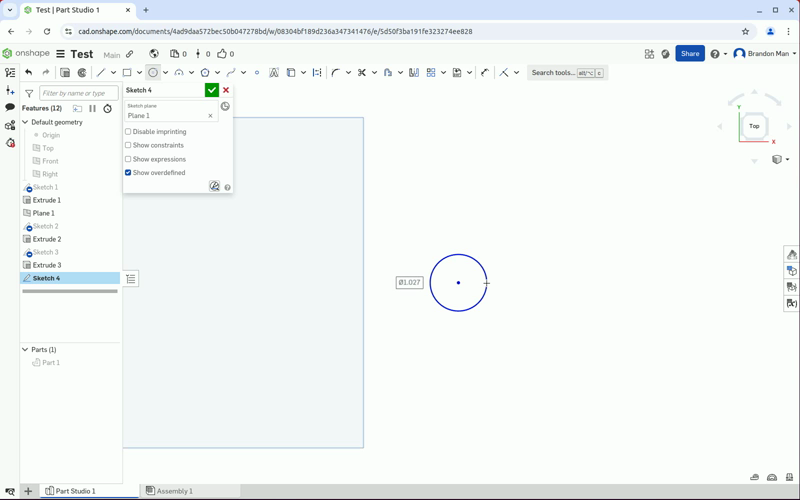
scroll(-6)
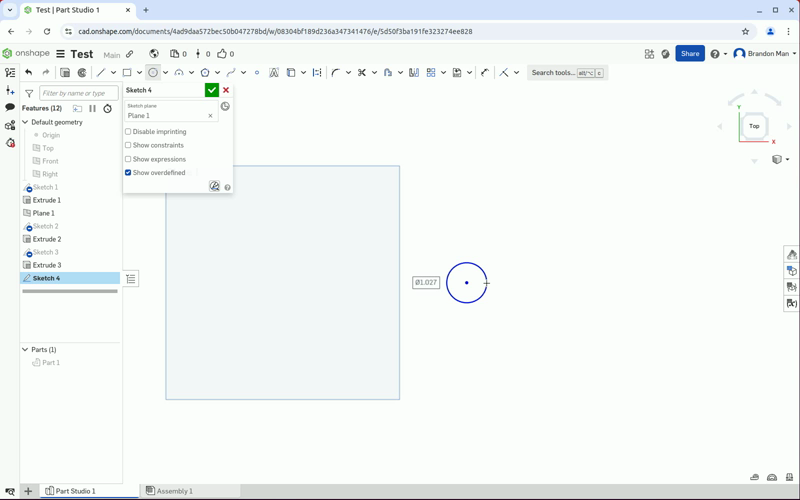
scroll(-6)
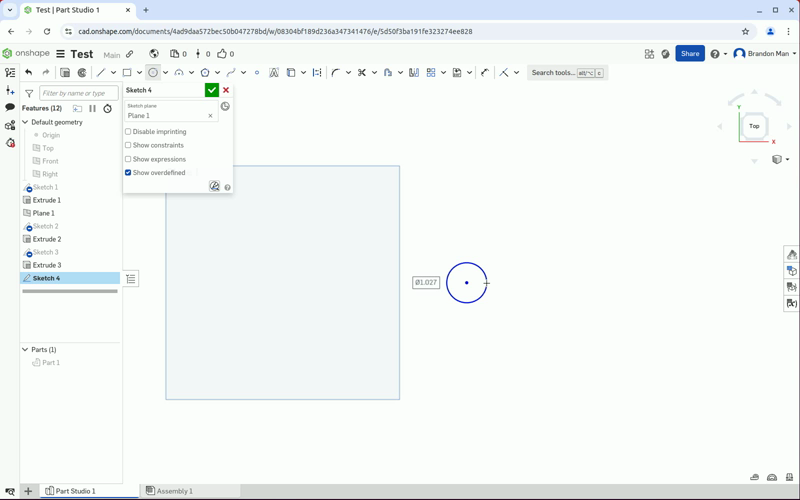
scroll(-6)
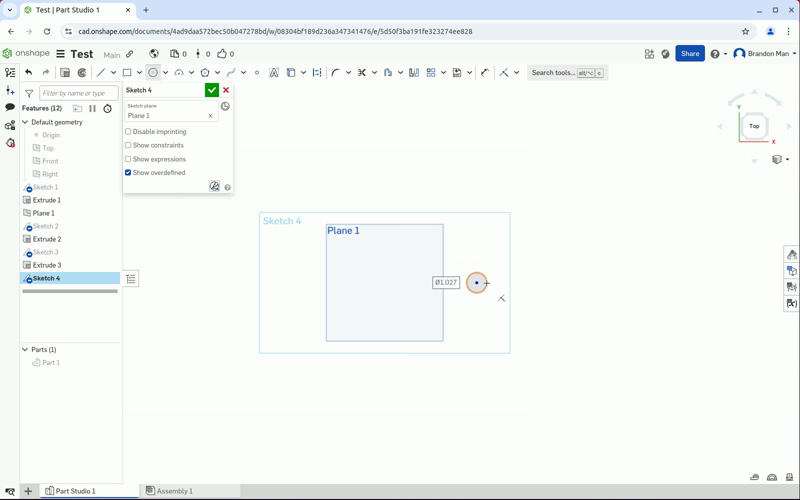
scroll(-6)
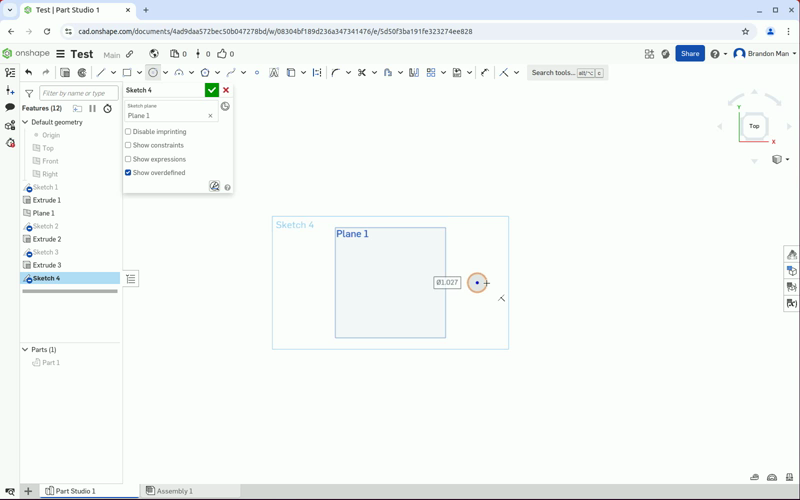
scroll(-6)
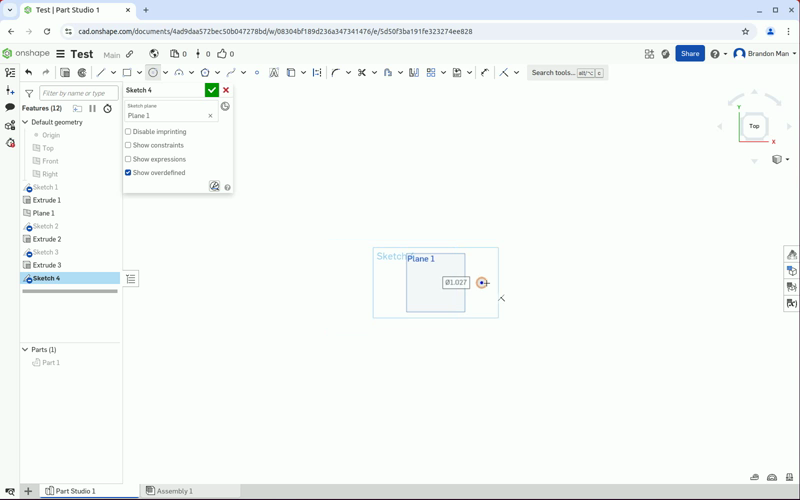
scroll(-6)
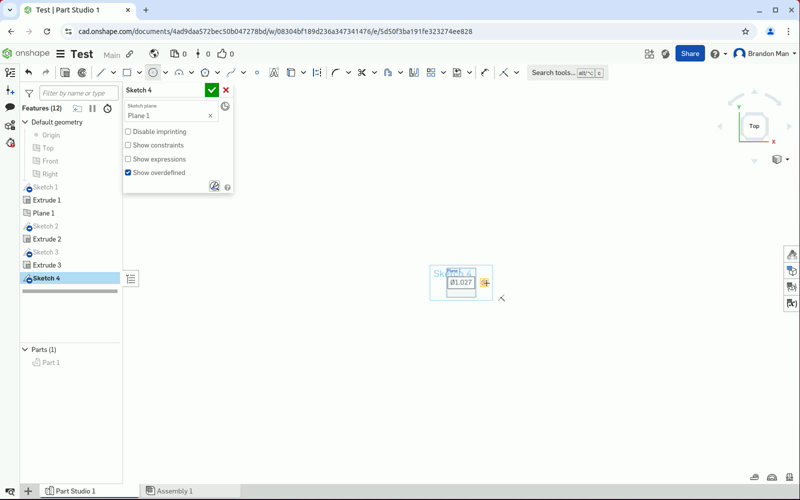
key(esc)
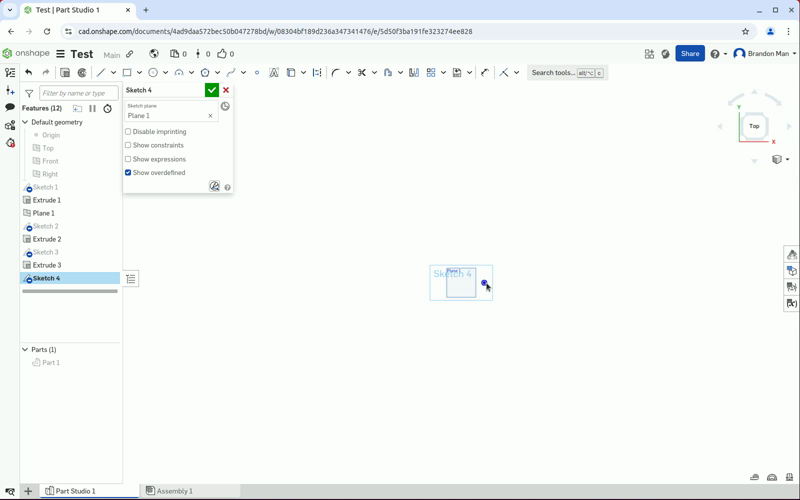
mouse_move(483, 281)
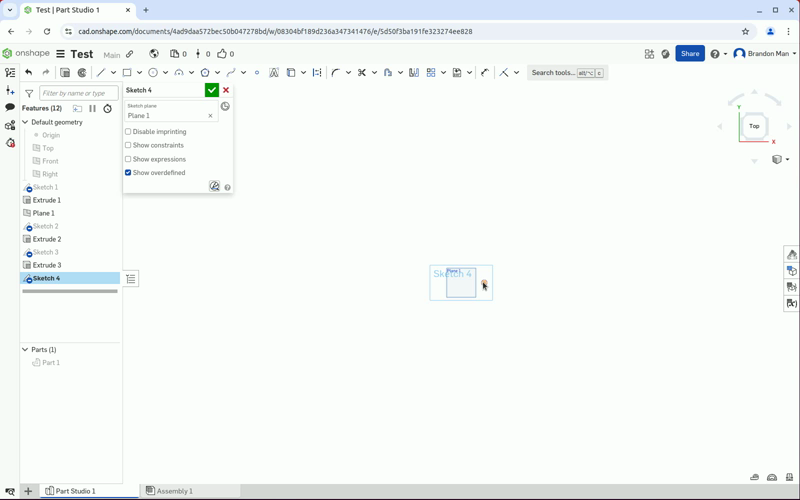
scroll(6)
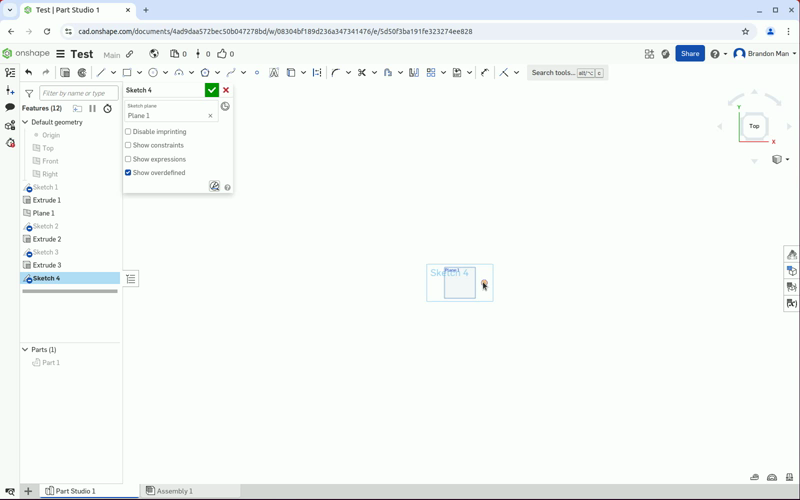
scroll(6)
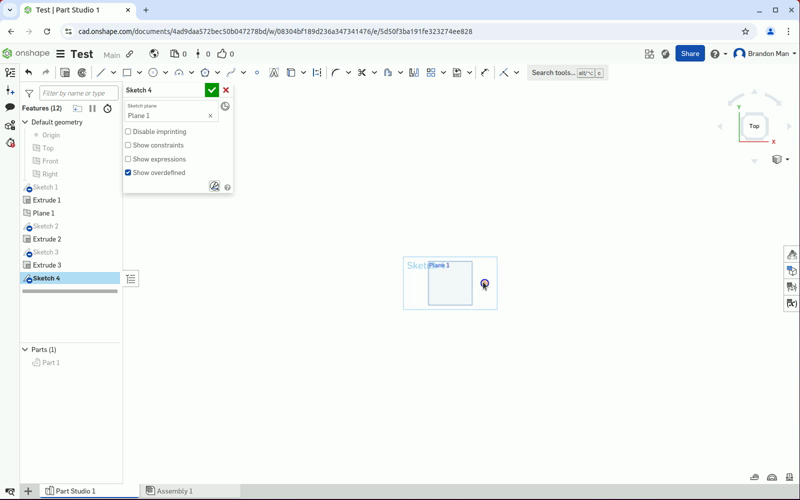
scroll(6)
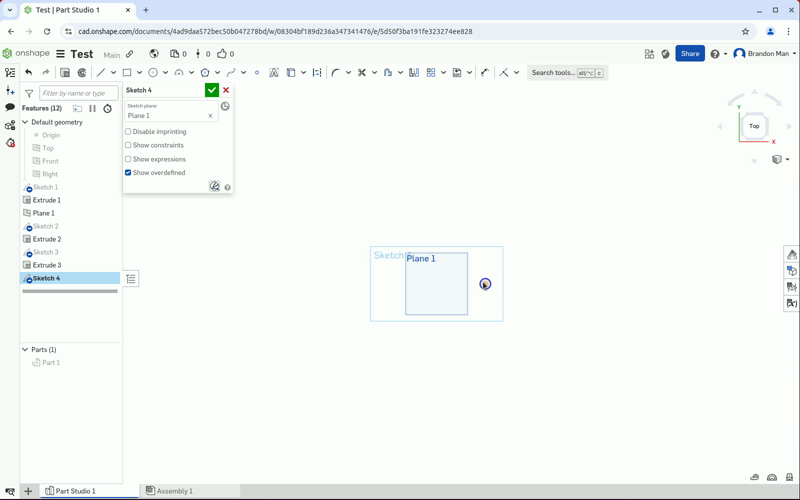
scroll(6)
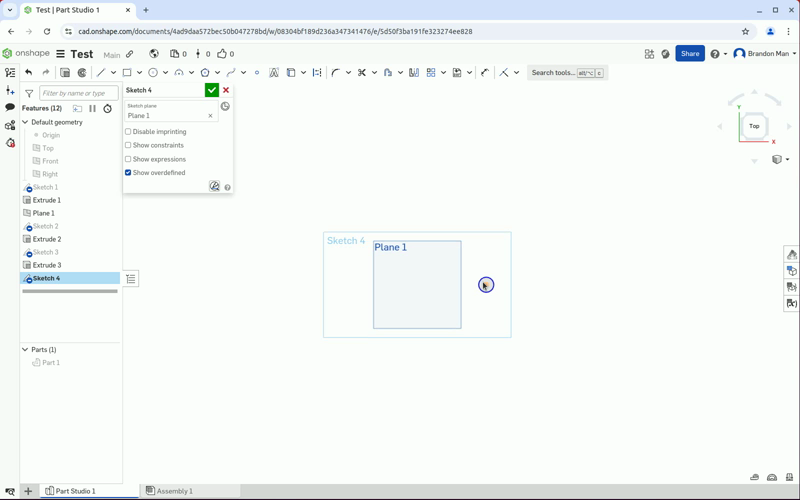
scroll(6)
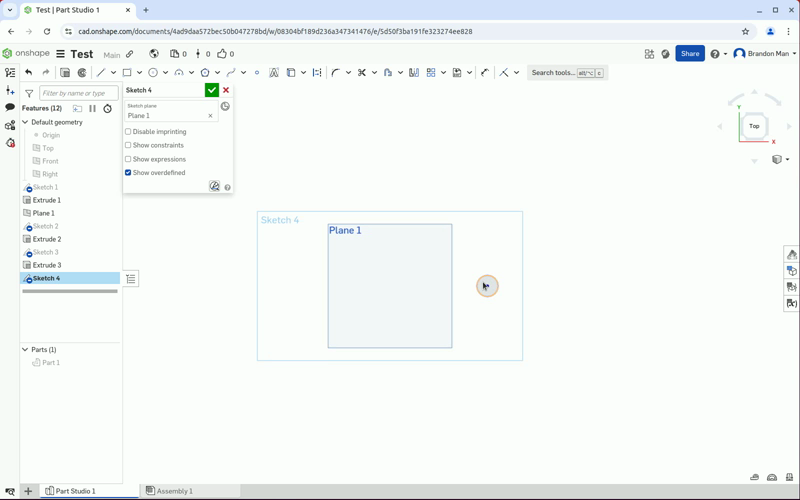
scroll(6)
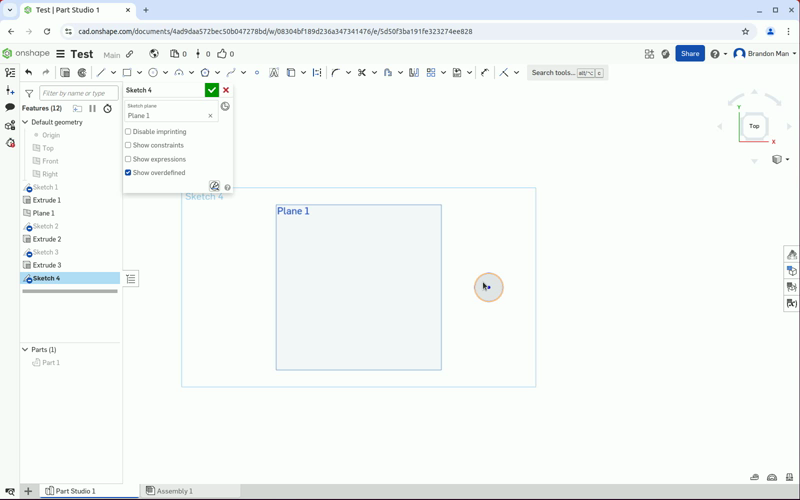
scroll(6)
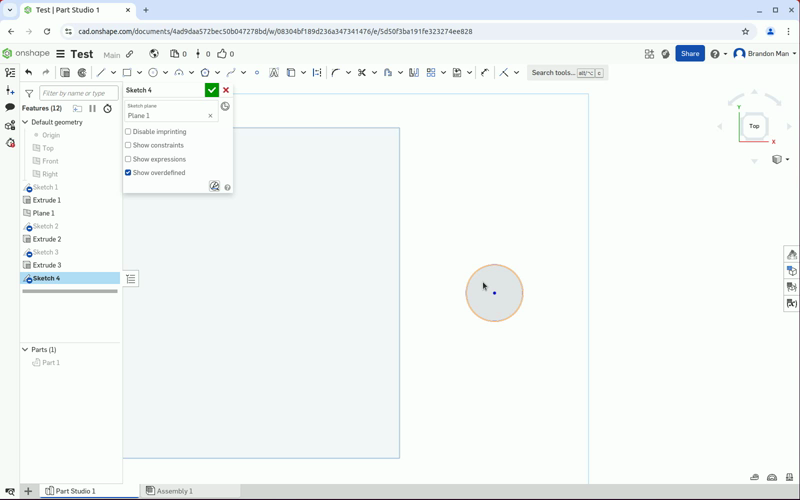
click(483, 281)
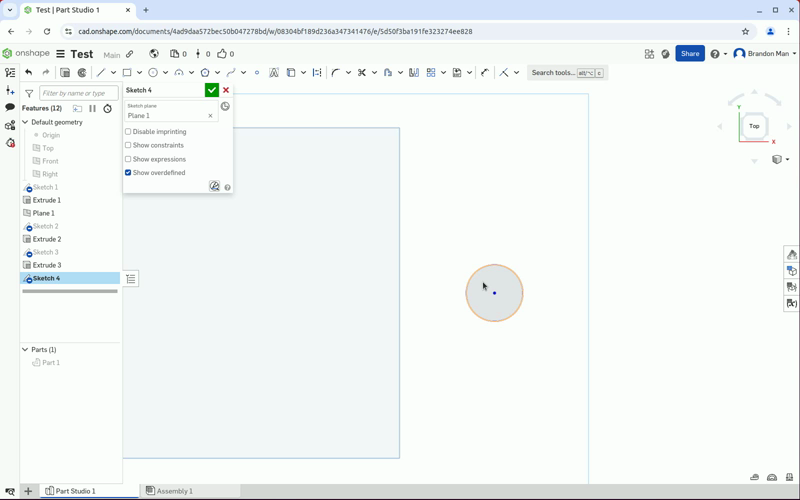
scroll(-6)
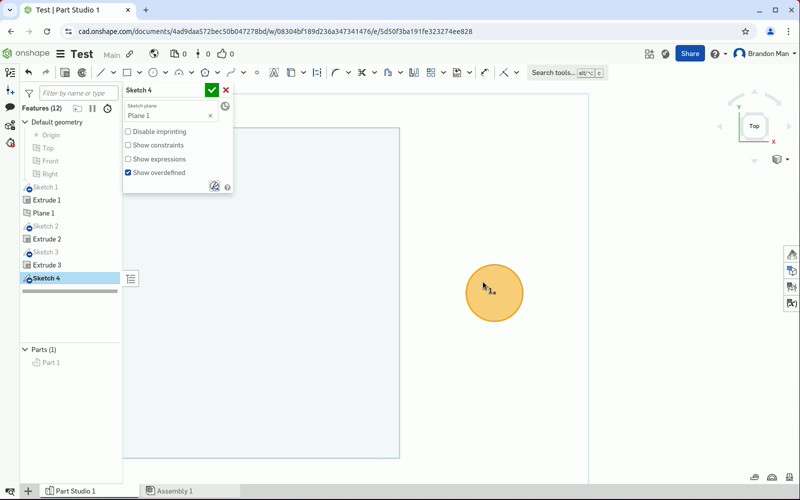
scroll(-6)
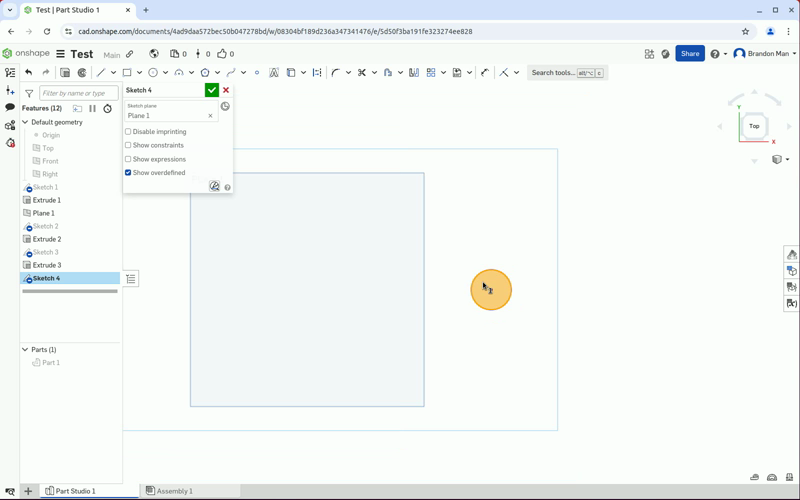
scroll(-6)
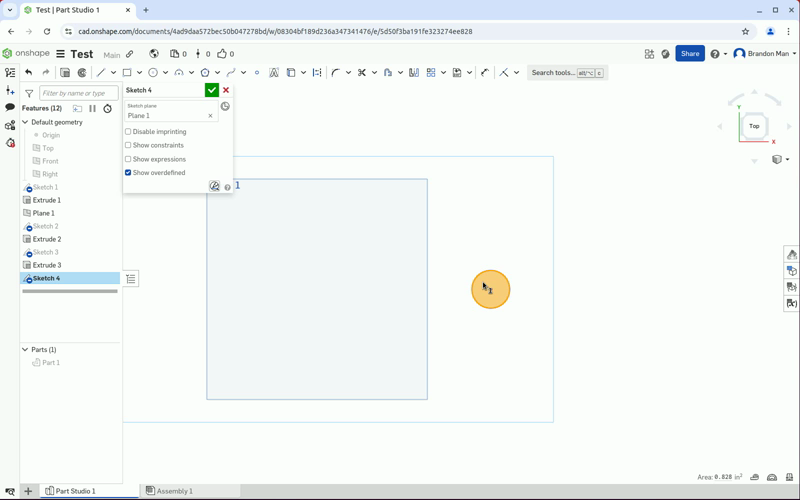
scroll(-6)
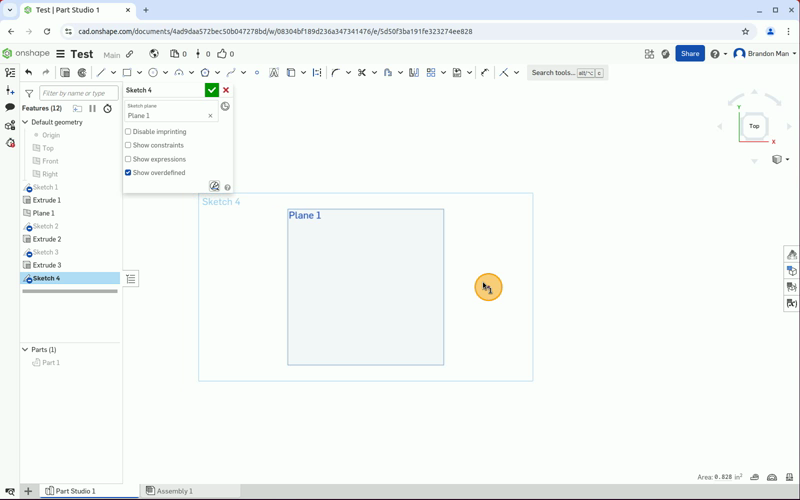
scroll(-6)
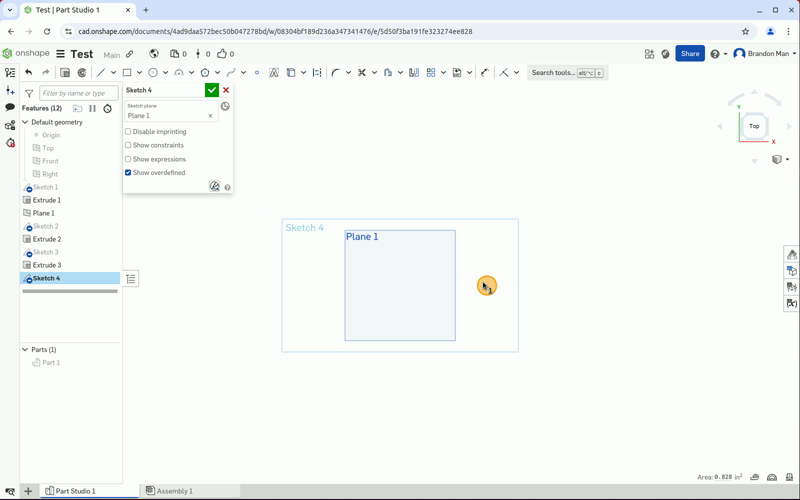
scroll(-6)
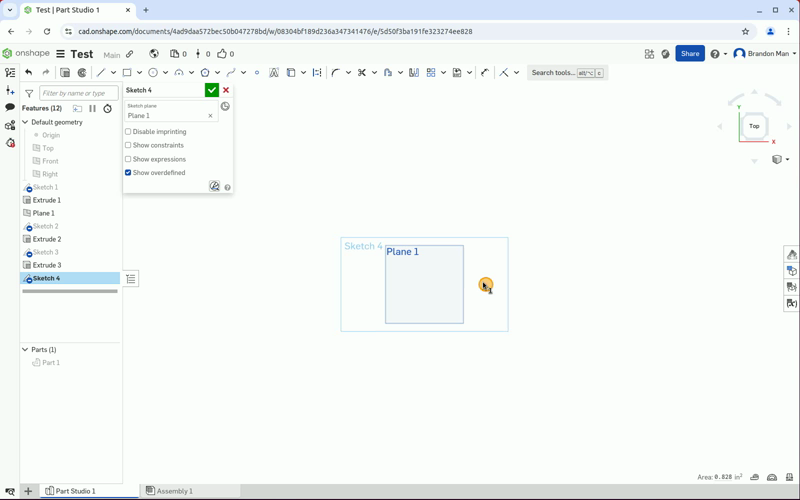
scroll(-6)
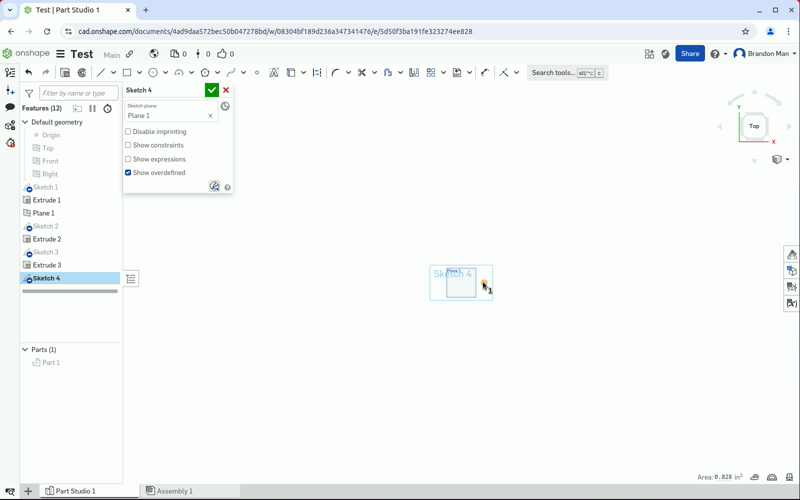
mouse_move(73, 352)
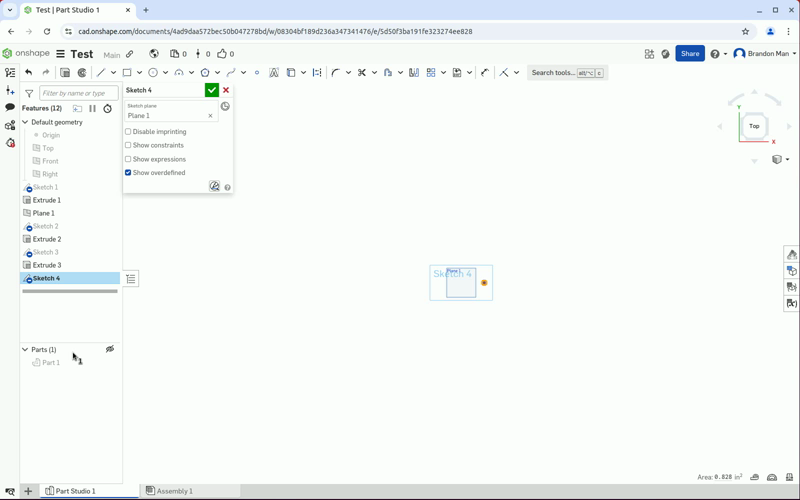
key(shift+y)
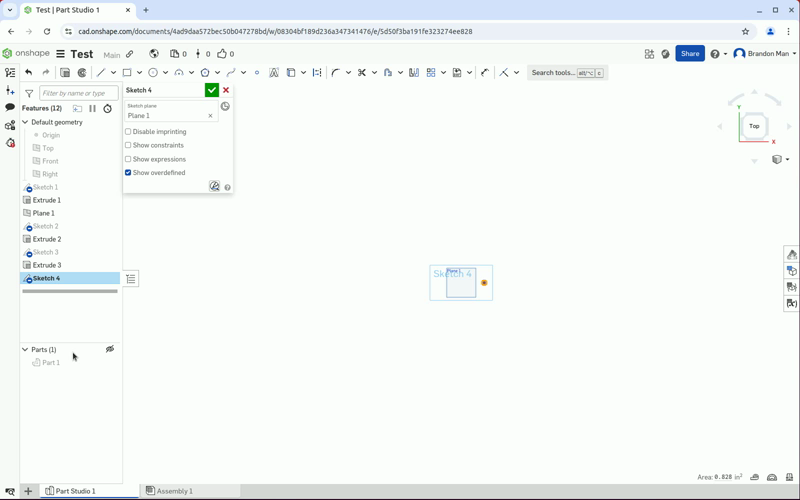
key(shift+e)
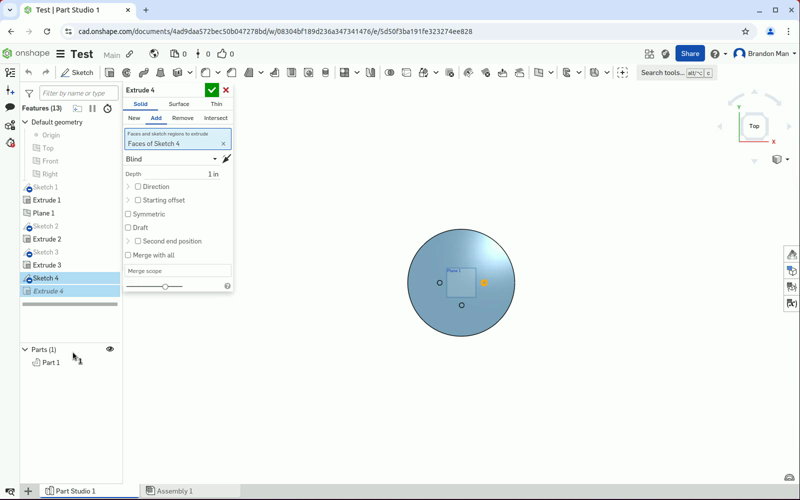
mouse_move(143, 106)
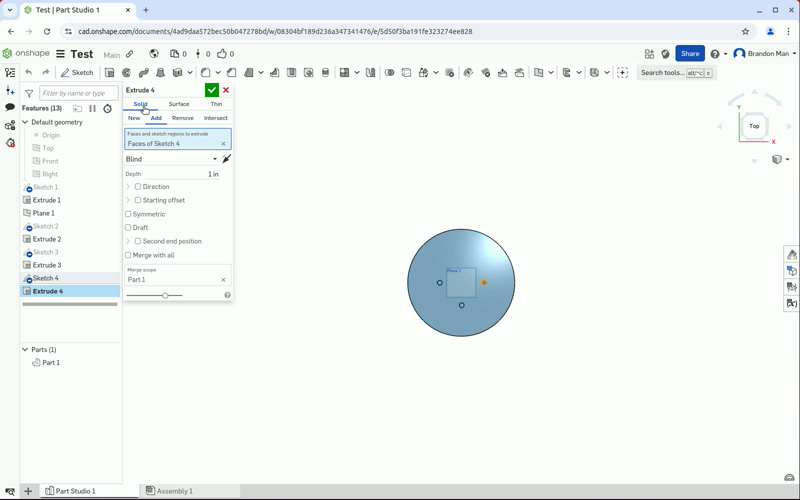
click(143, 106)
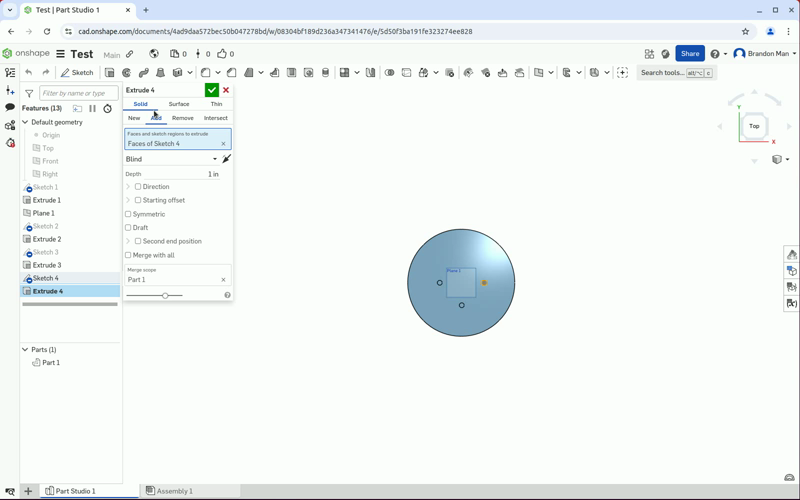
mouse_move(186, 120)
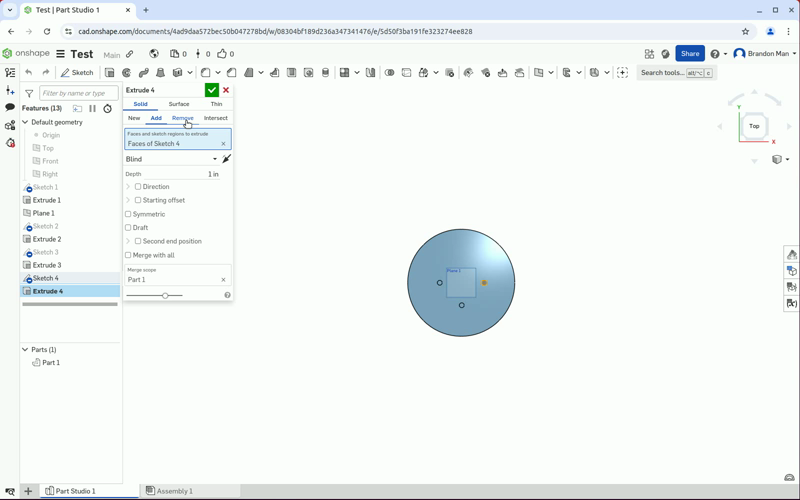
click(186, 120)
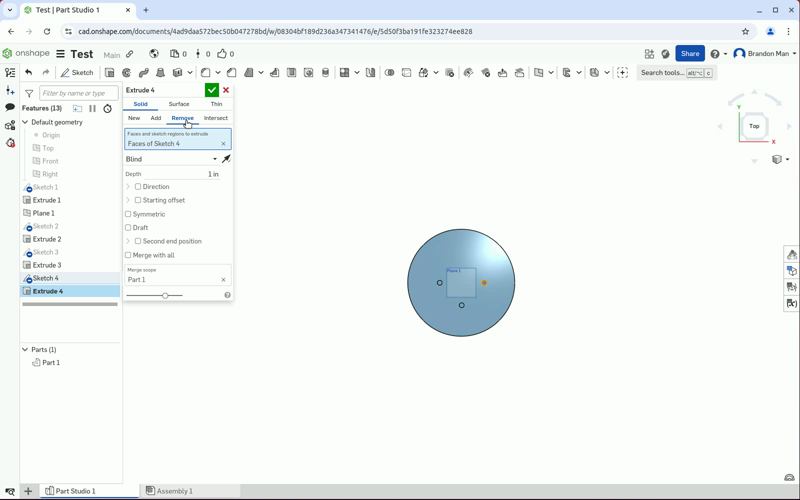
key(tab, 4)
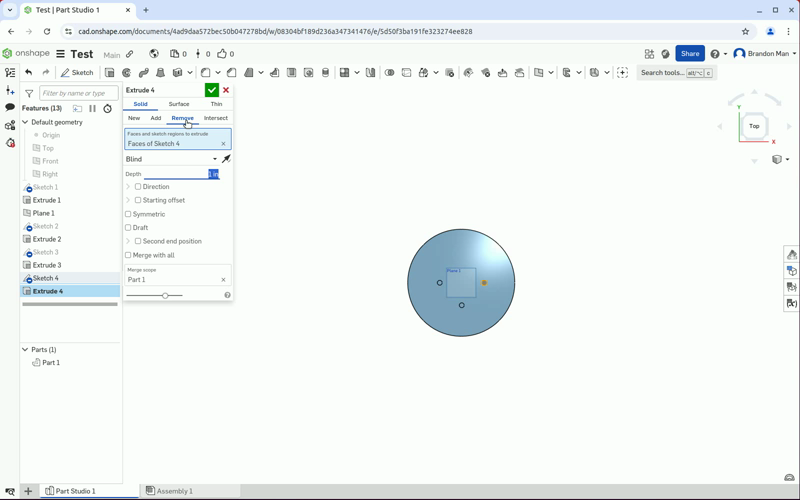
text(9.147)
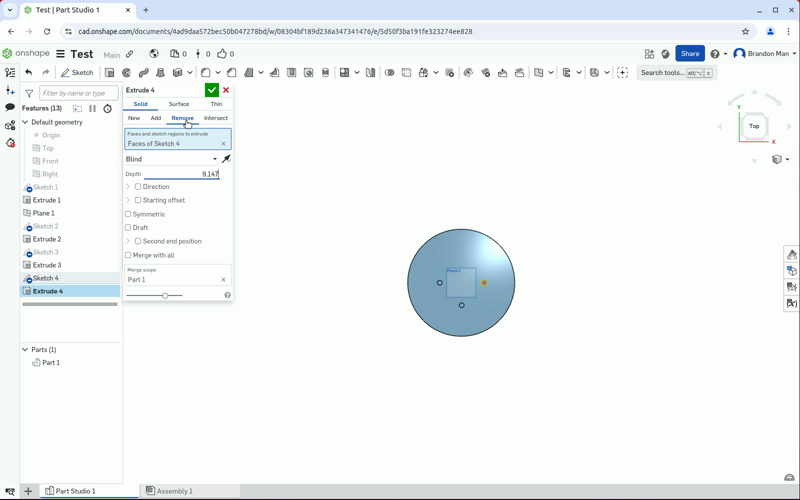
key(tab, 6)
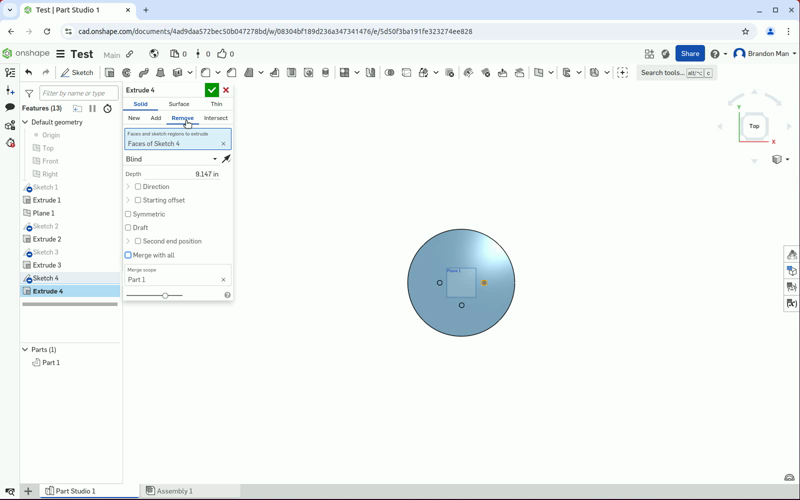
key(space)
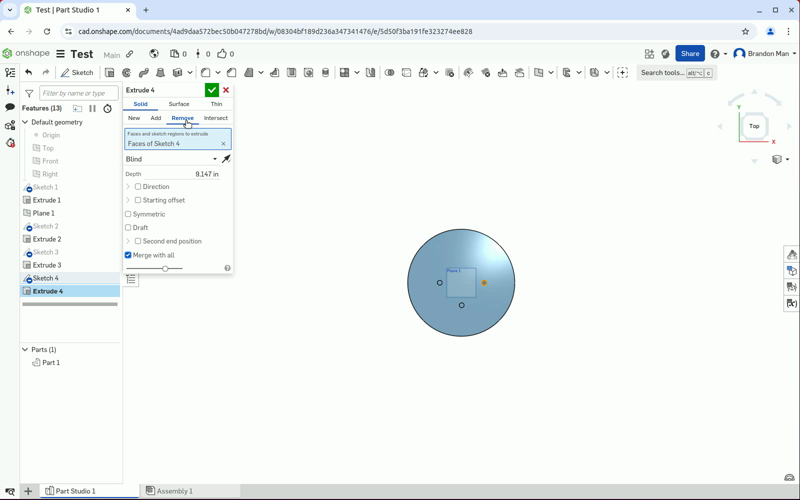
key(enter)
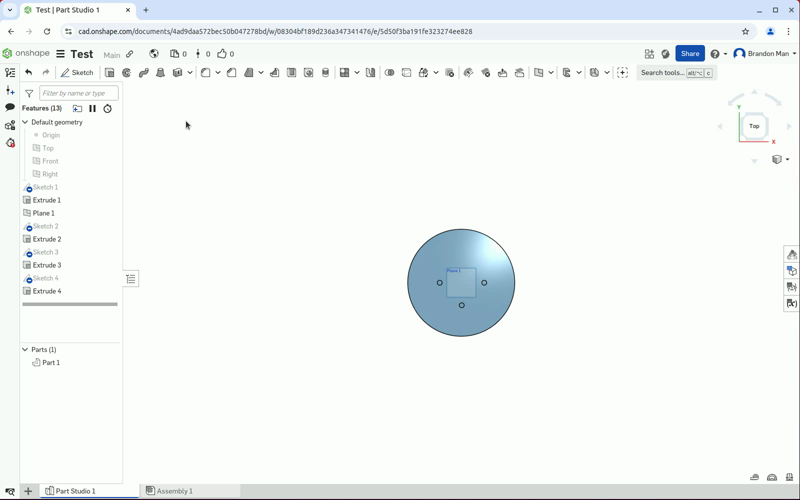
key(shift+h)
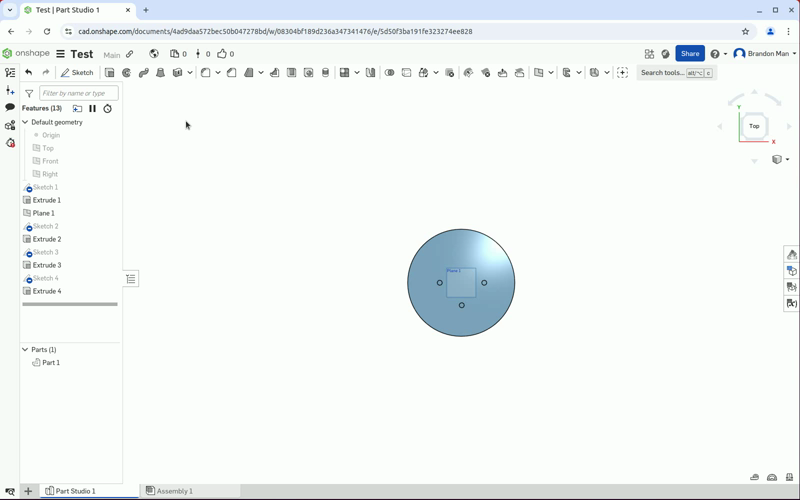
key(shift+h)
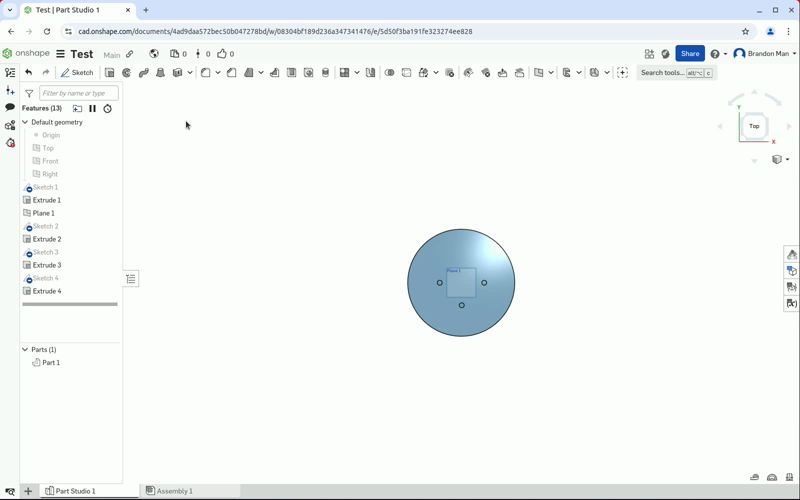
mouse_move(73, 189)
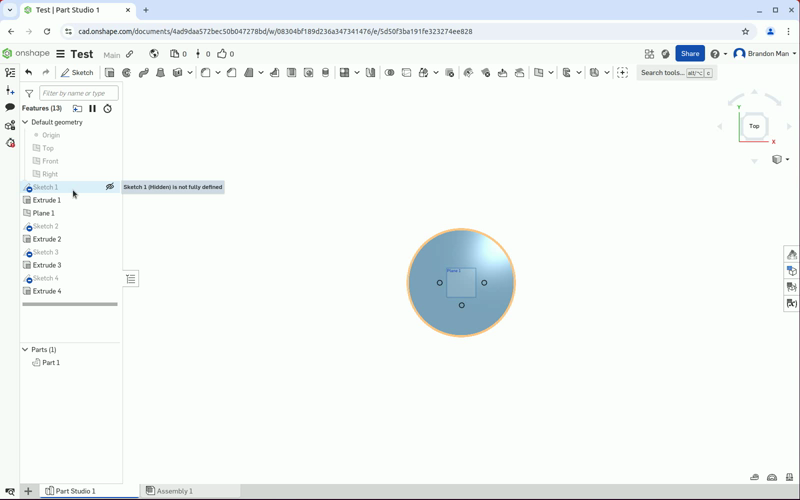
click(73, 189)
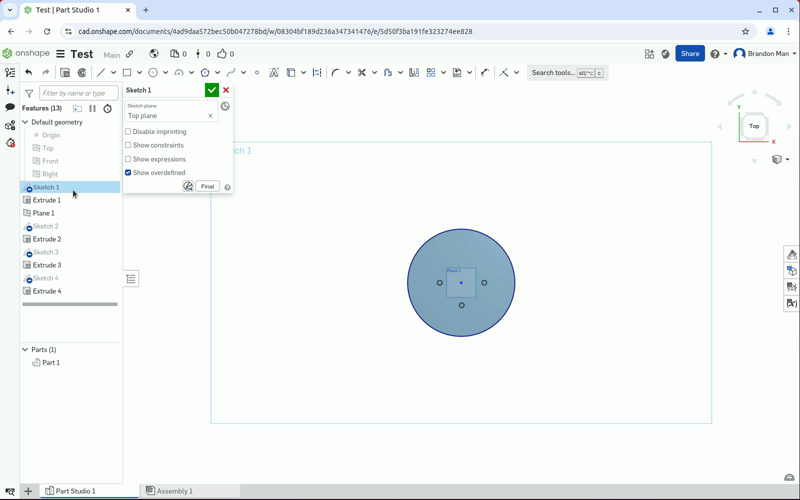
mouse_move(229, 92)
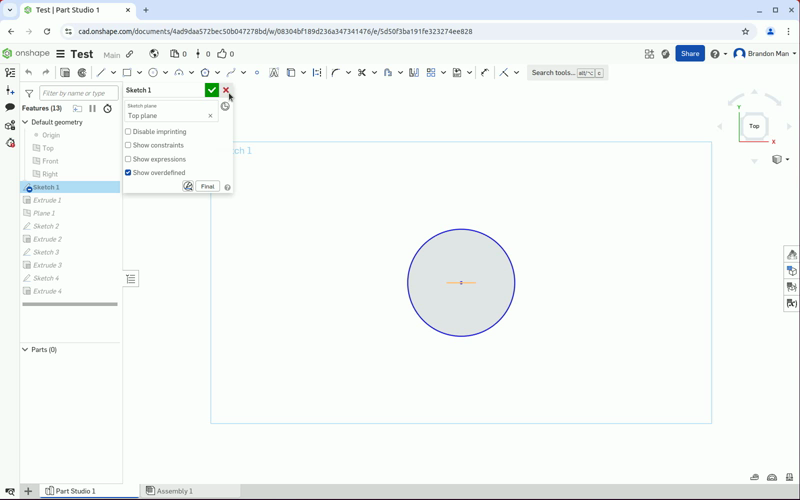
click(229, 92)
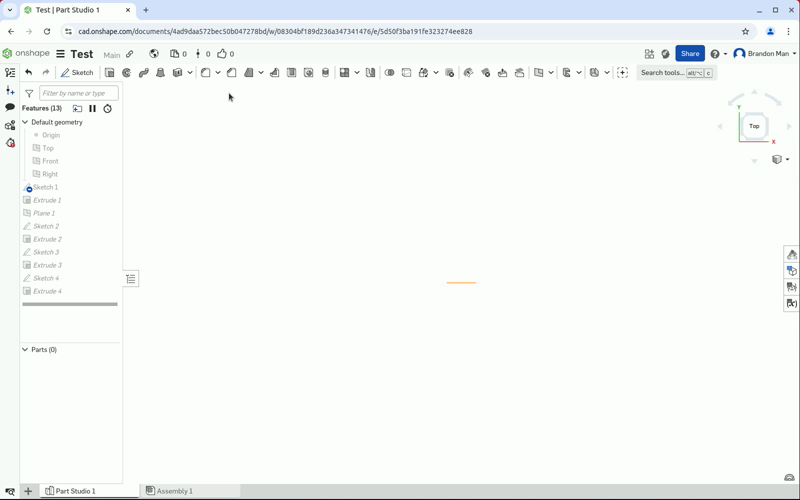
key(shift+s)
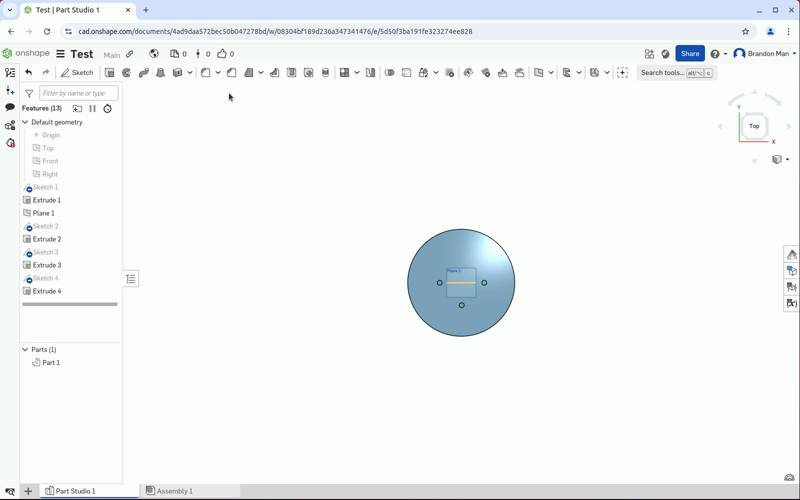
mouse_move(73, 215)
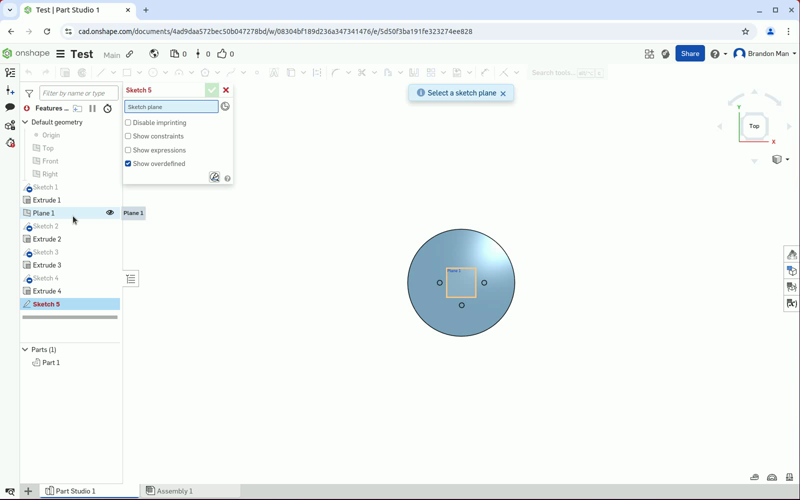
click(73, 215)
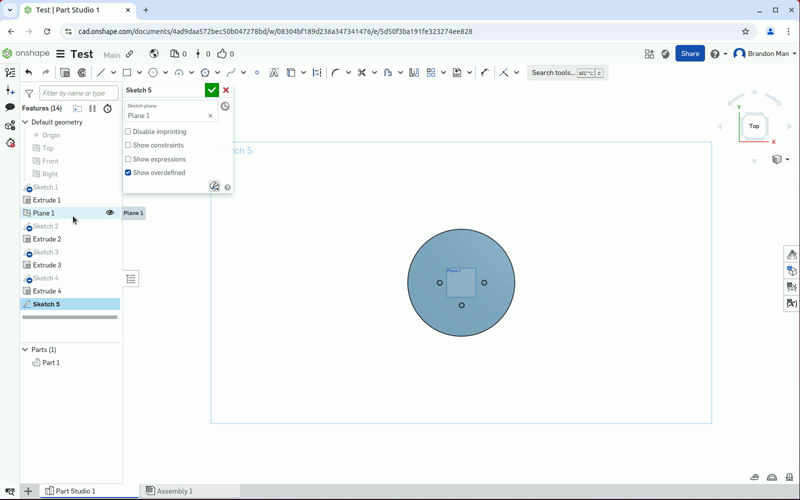
mouse_move(73, 352)
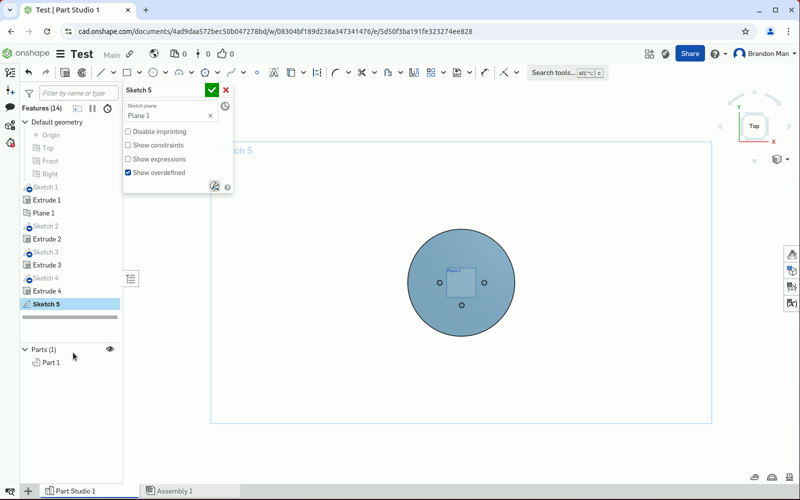
key(y)
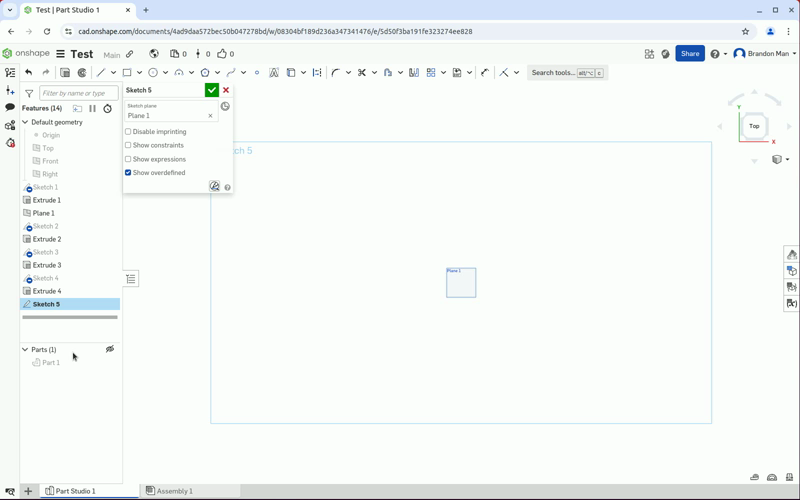
key(c)
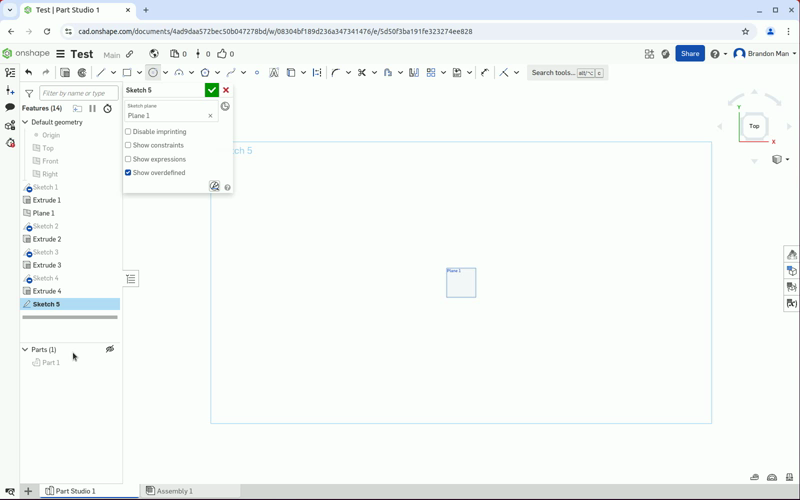
key_down(shift)
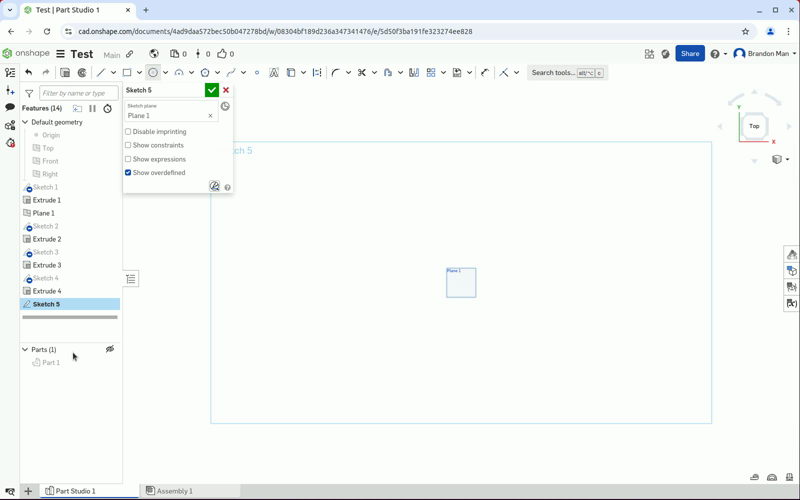
mouse_move(461, 260)
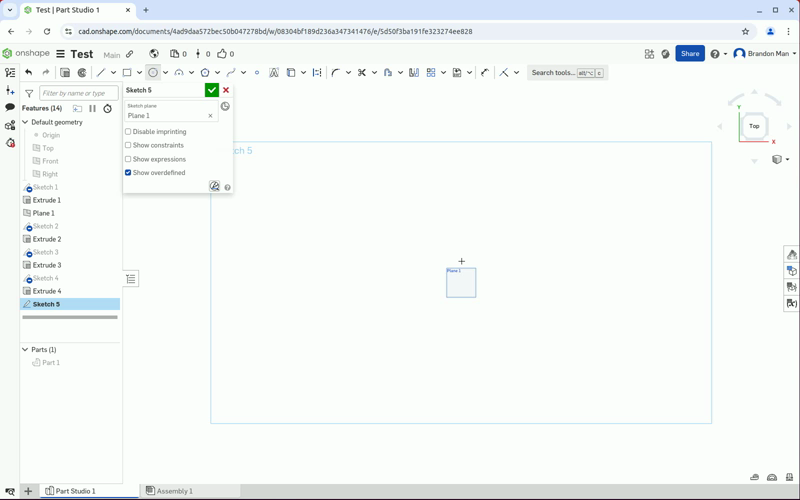
click(461, 260)
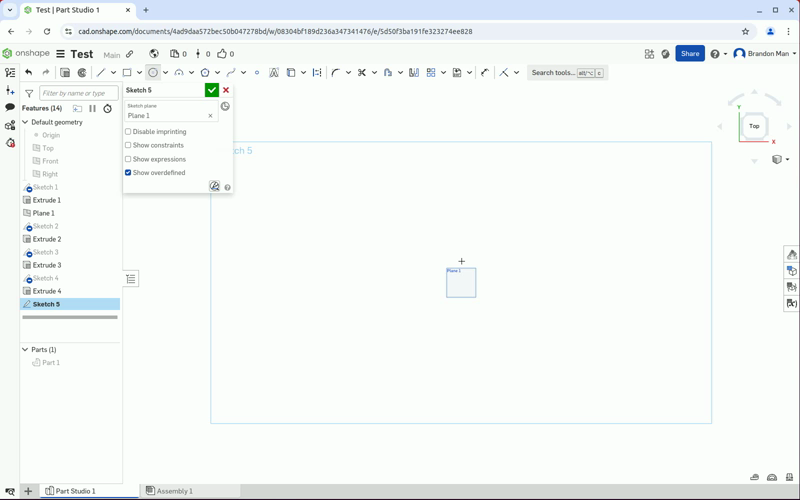
key_up(shift)
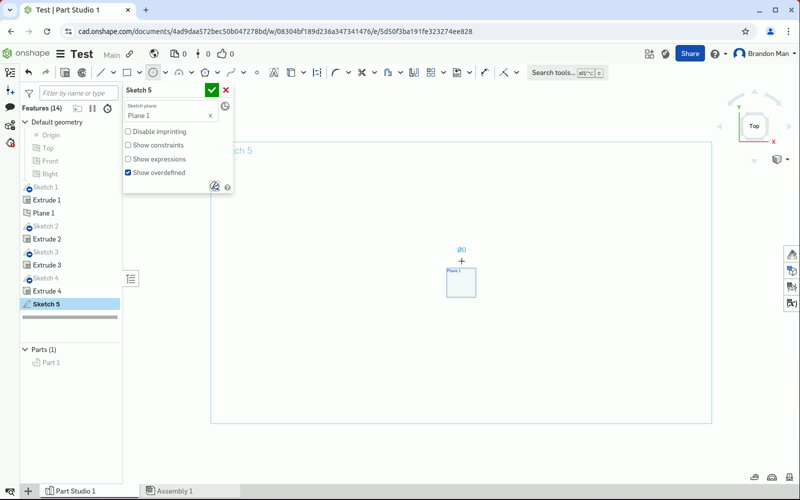
mouse_move(464, 260)
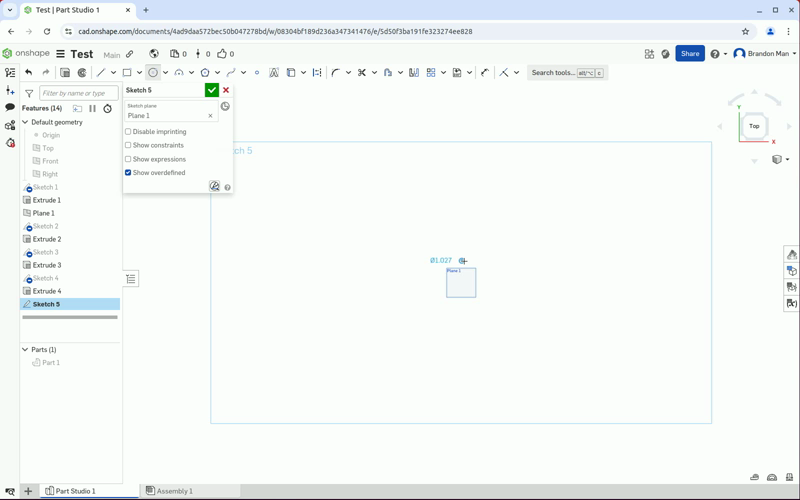
scroll(6)
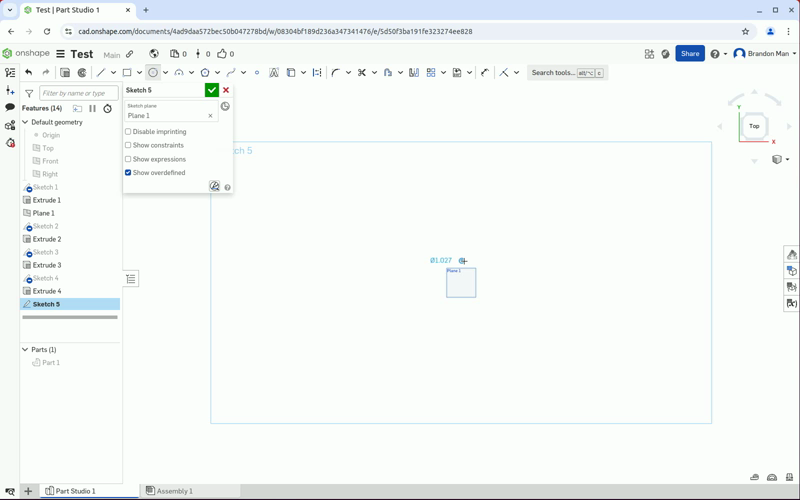
scroll(6)
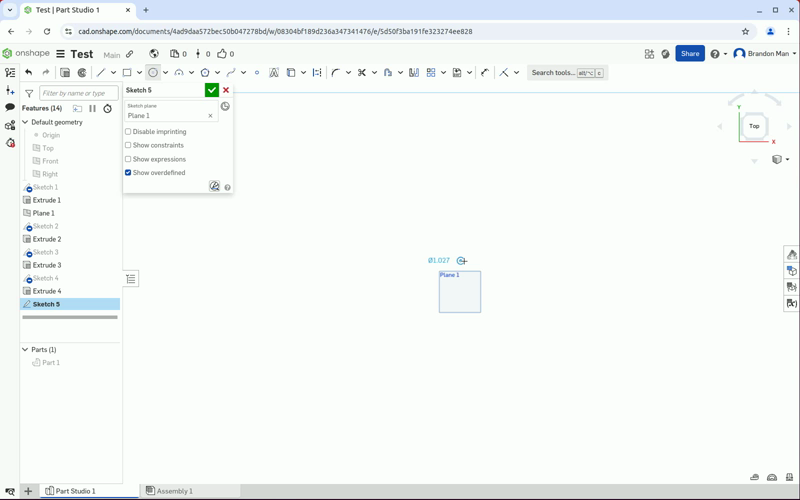
scroll(6)
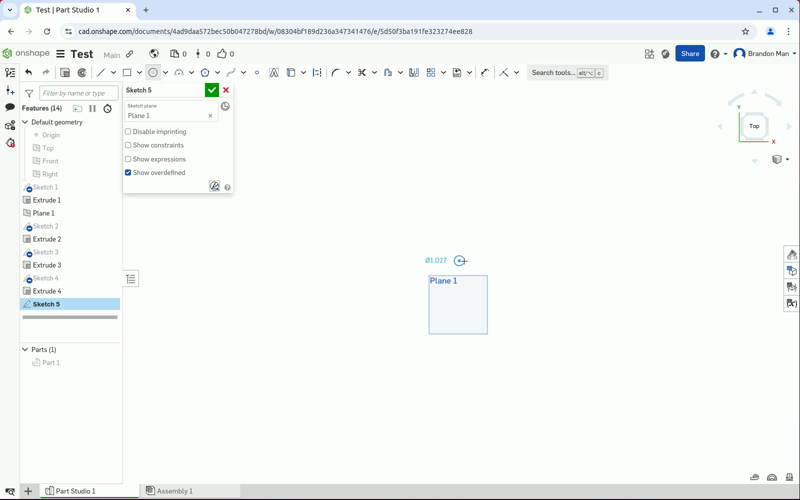
scroll(6)
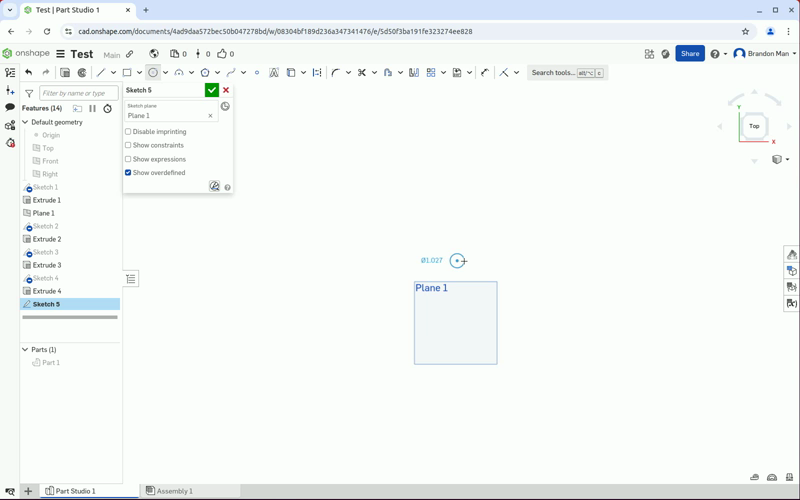
scroll(6)
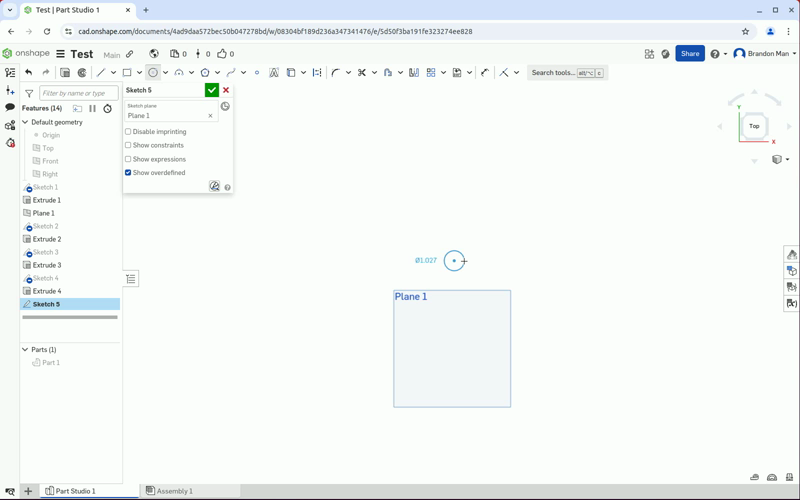
scroll(6)
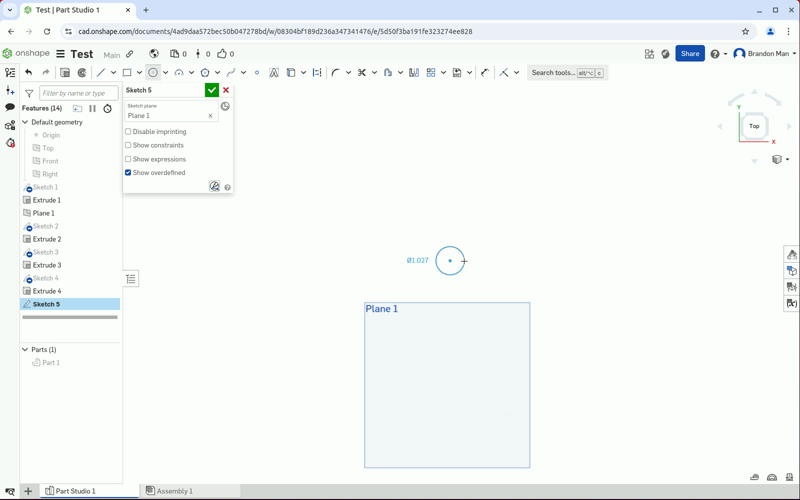
scroll(6)
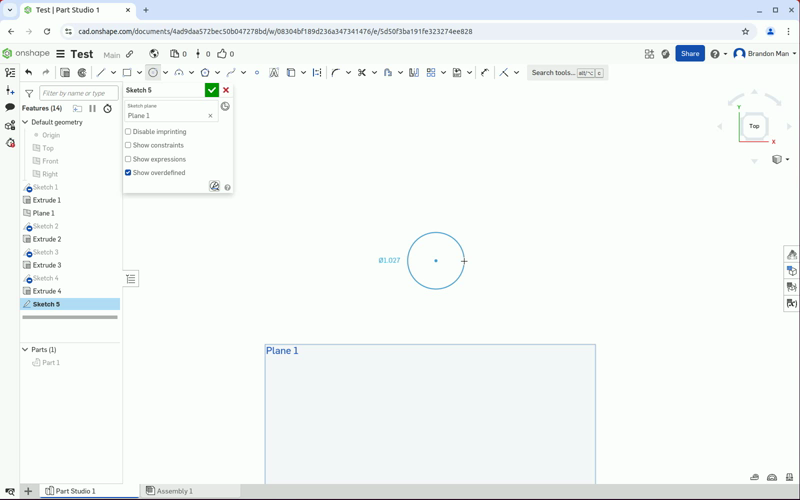
click(464, 260)
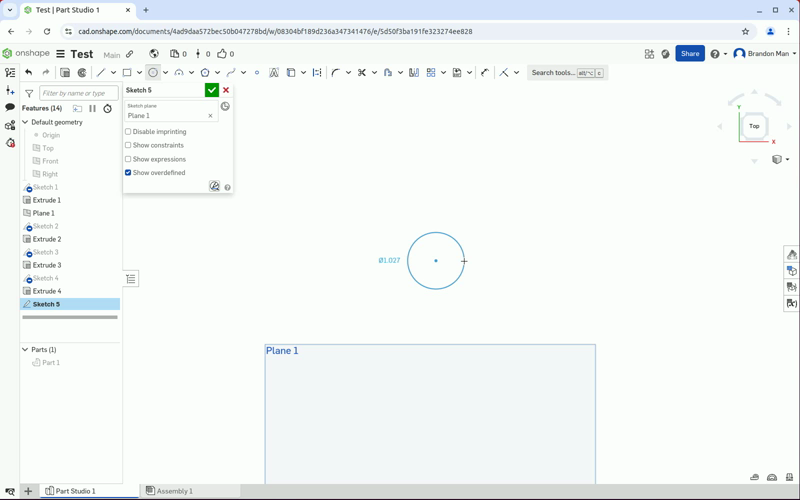
scroll(-6)
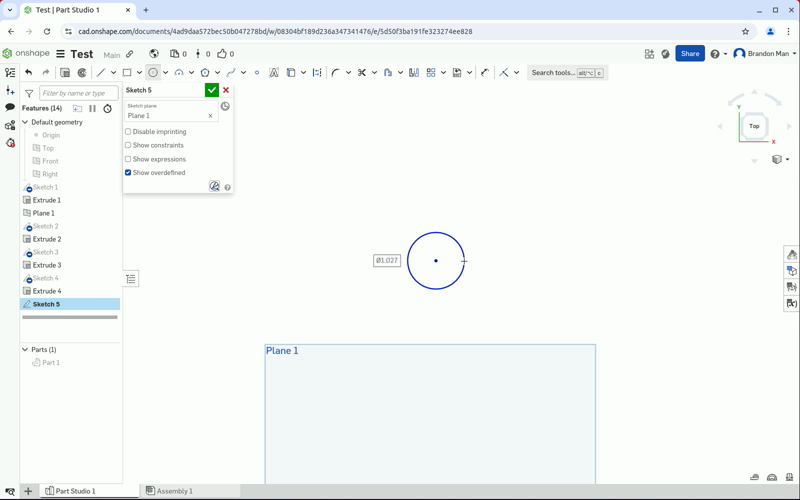
scroll(-6)
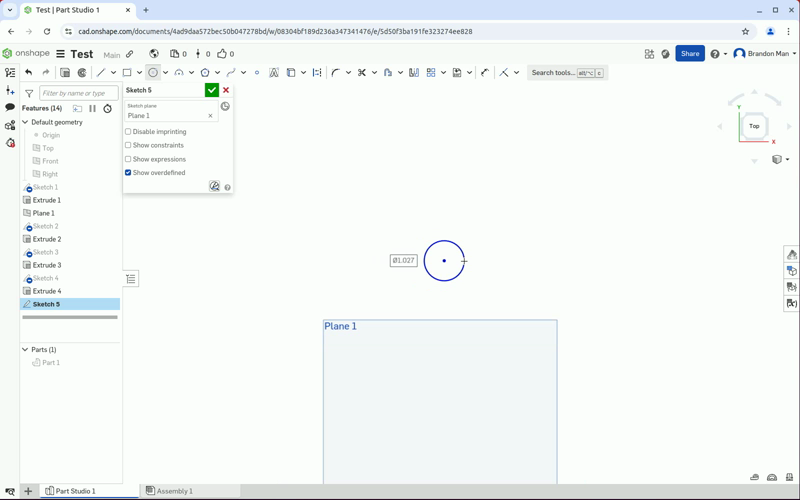
scroll(-6)
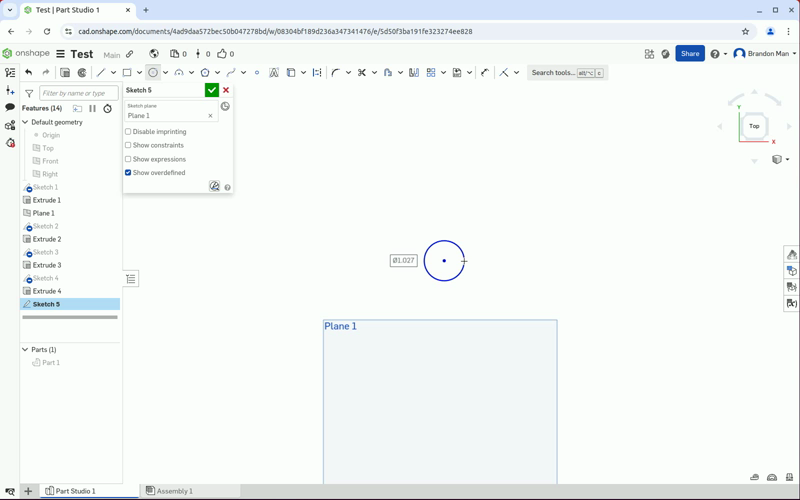
scroll(-6)
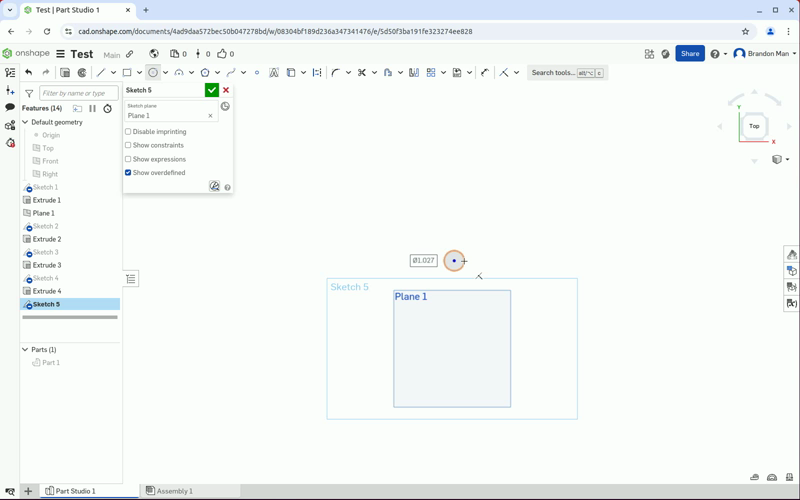
scroll(-6)
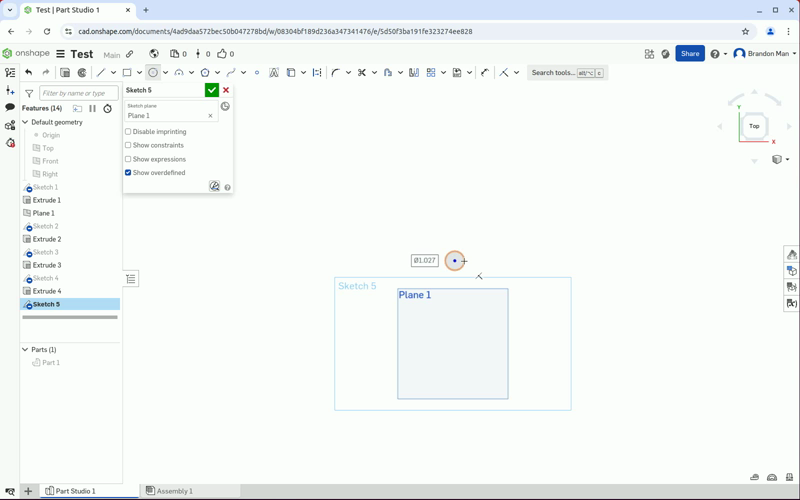
scroll(-6)
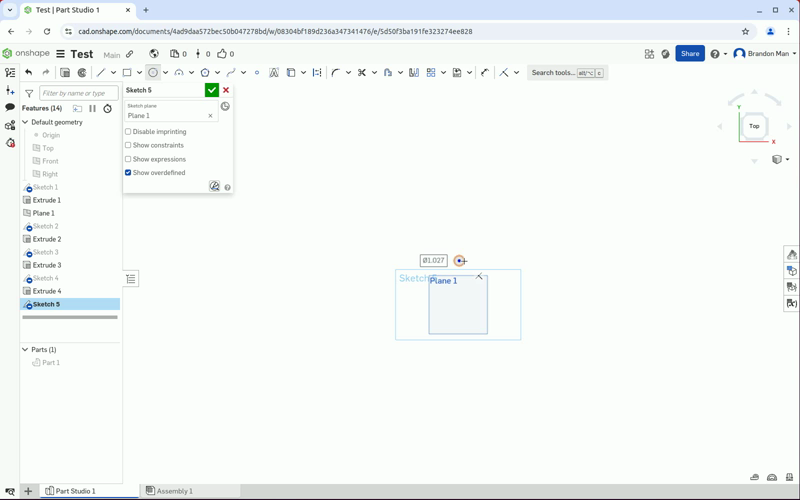
scroll(-6)
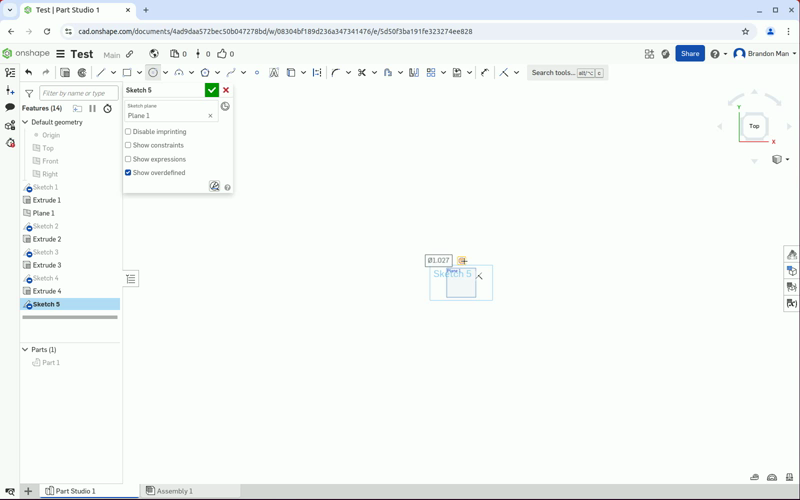
key(esc)
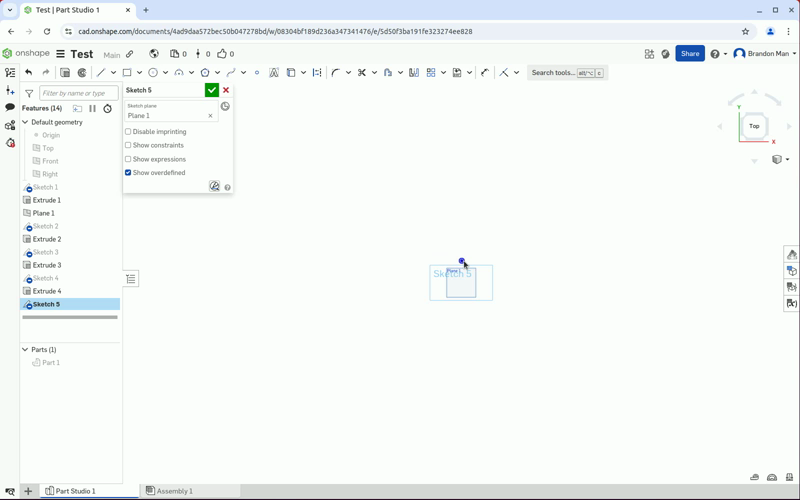
mouse_move(463, 259)
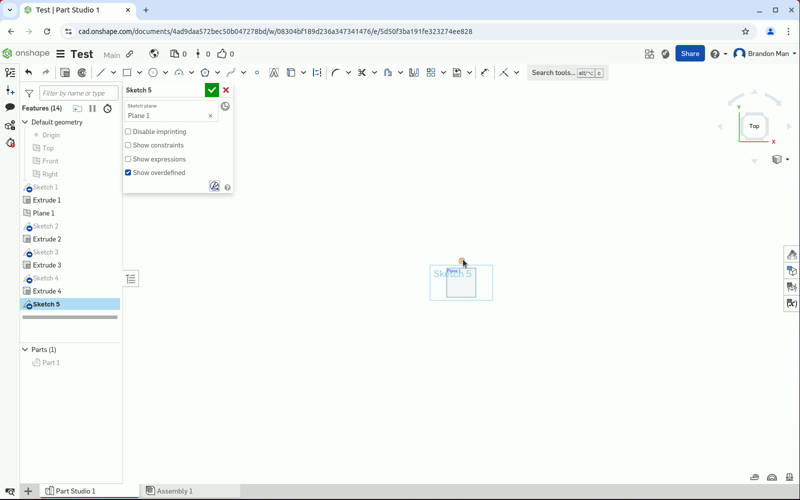
scroll(6)
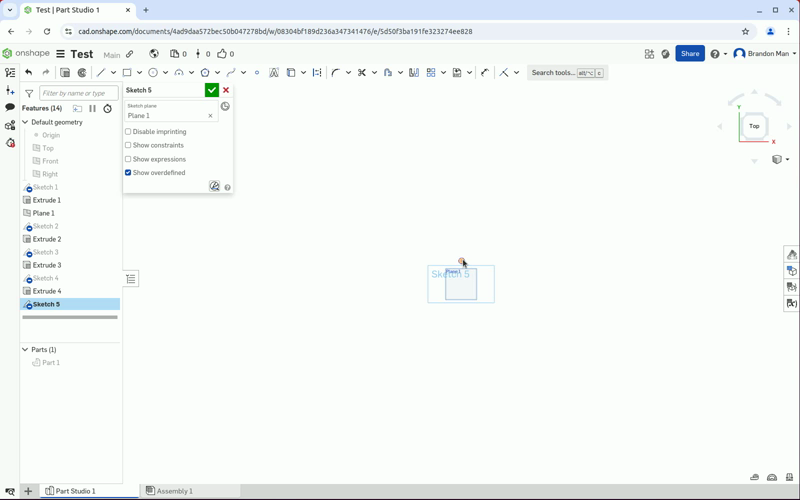
scroll(6)
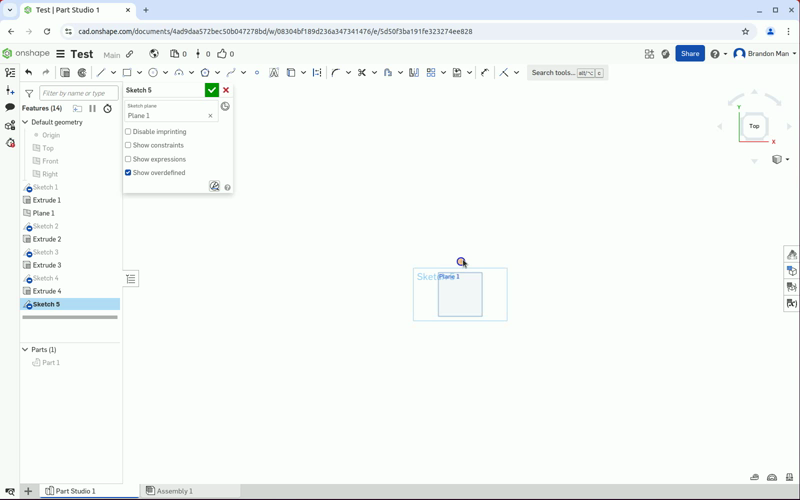
scroll(6)
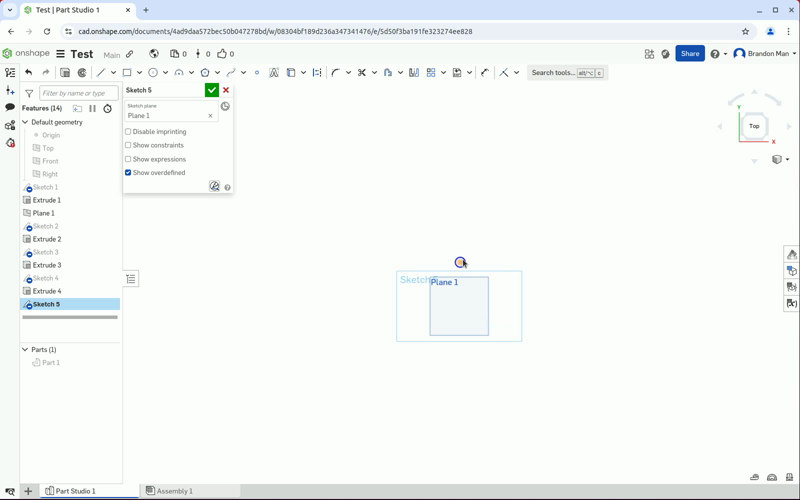
scroll(6)
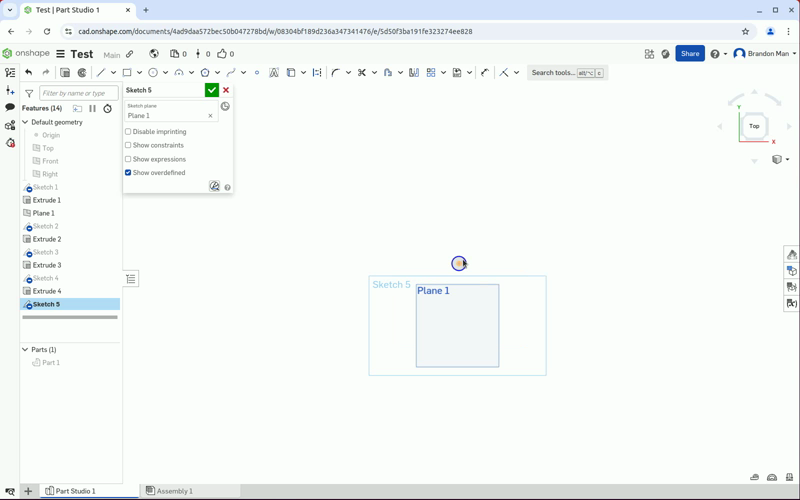
scroll(6)
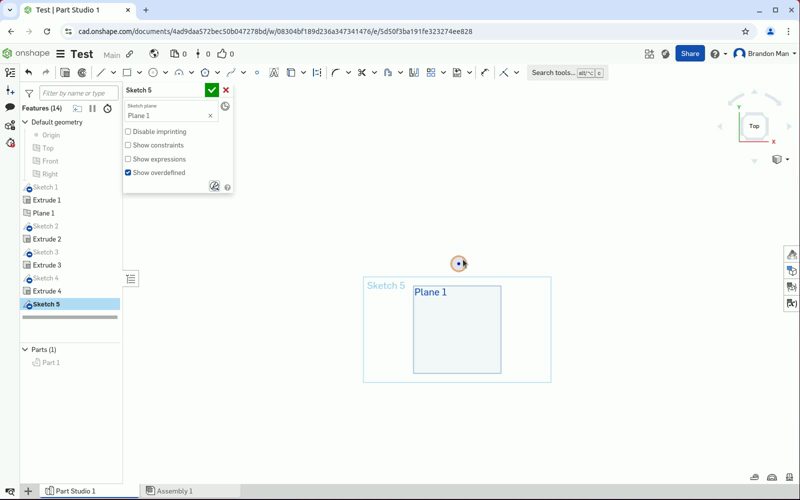
scroll(6)
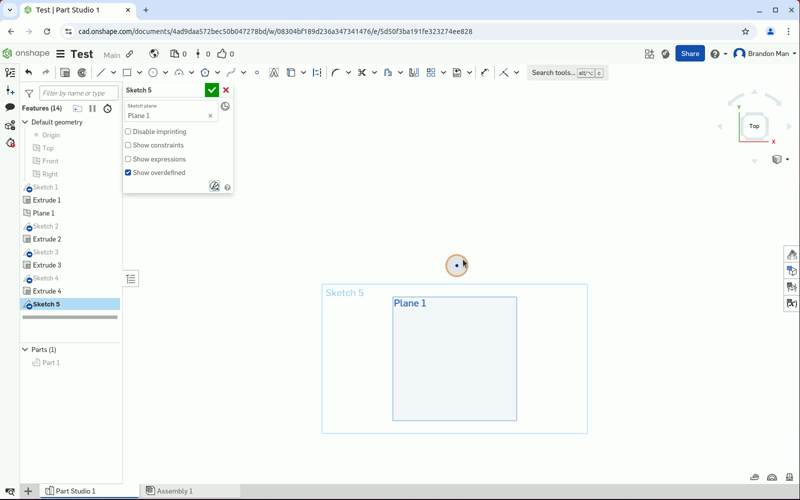
scroll(6)
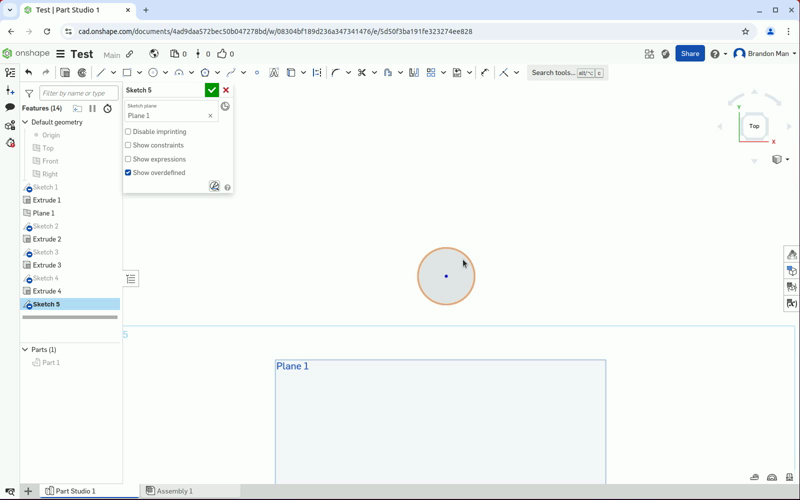
click(463, 259)
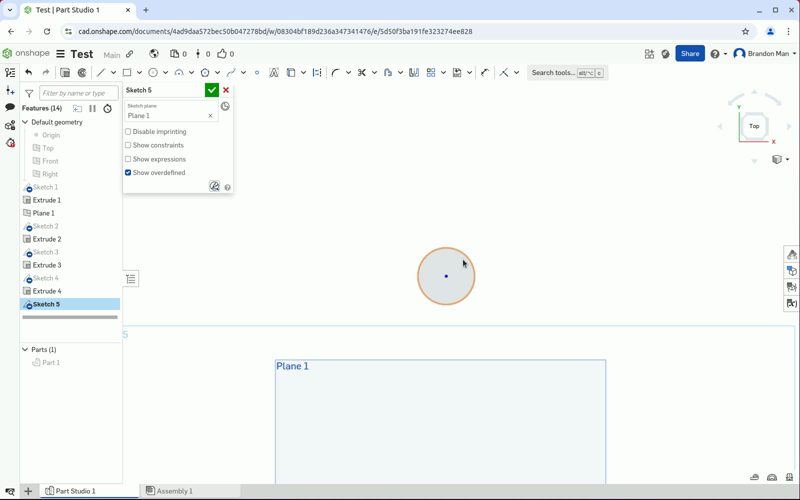
scroll(-6)
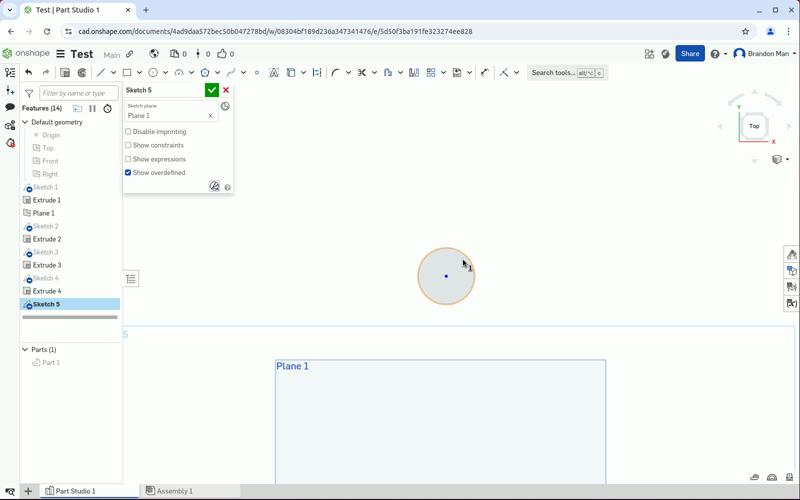
scroll(-6)
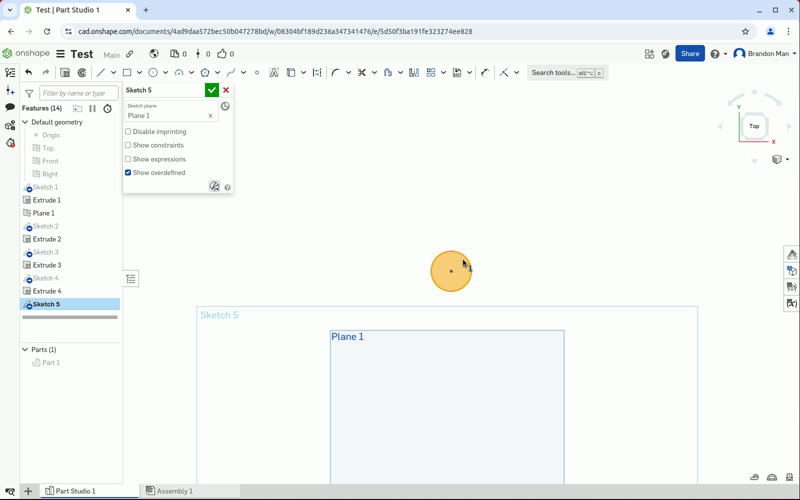
scroll(-6)
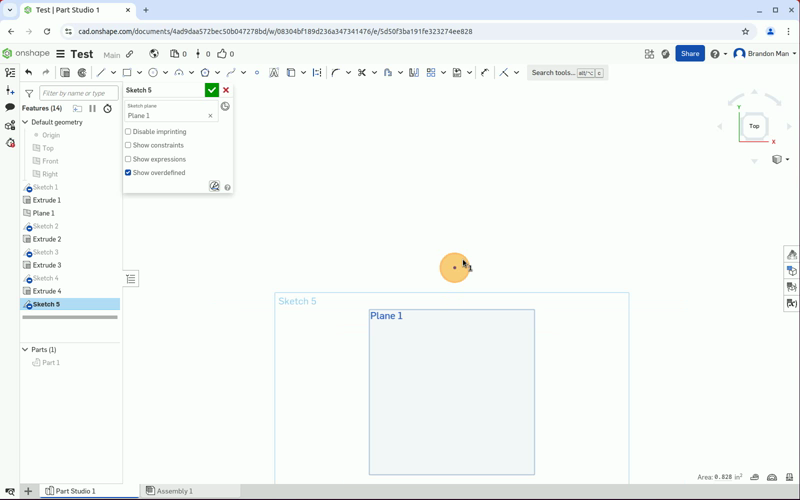
scroll(-6)
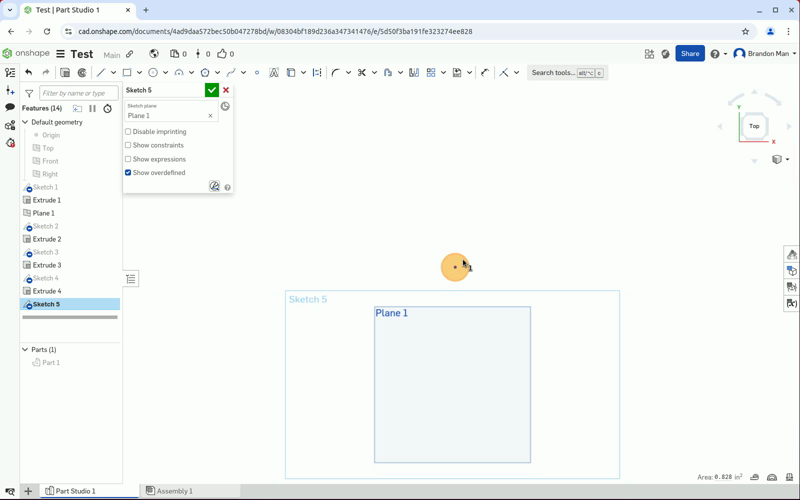
scroll(-6)
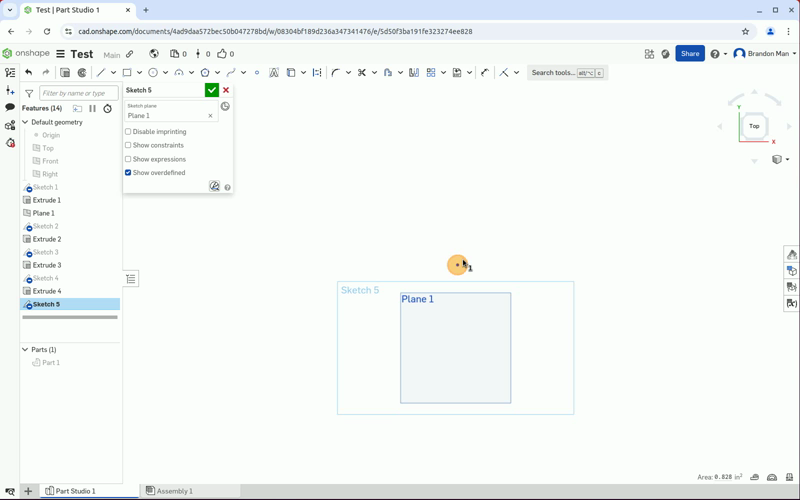
scroll(-6)
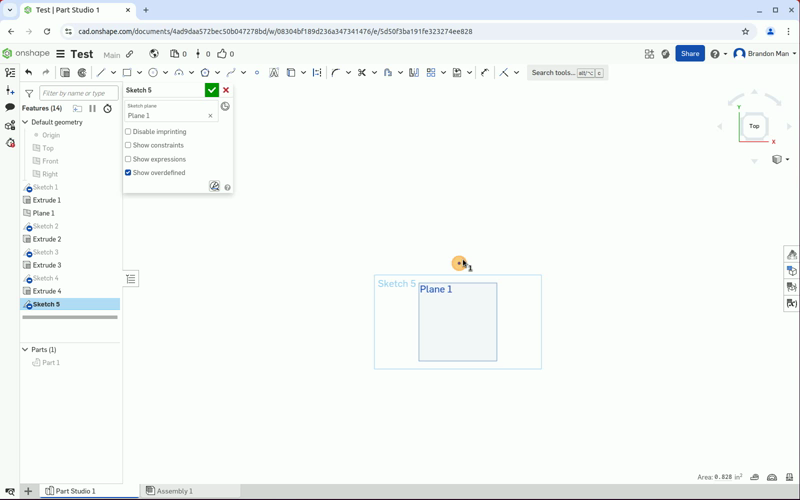
scroll(-6)
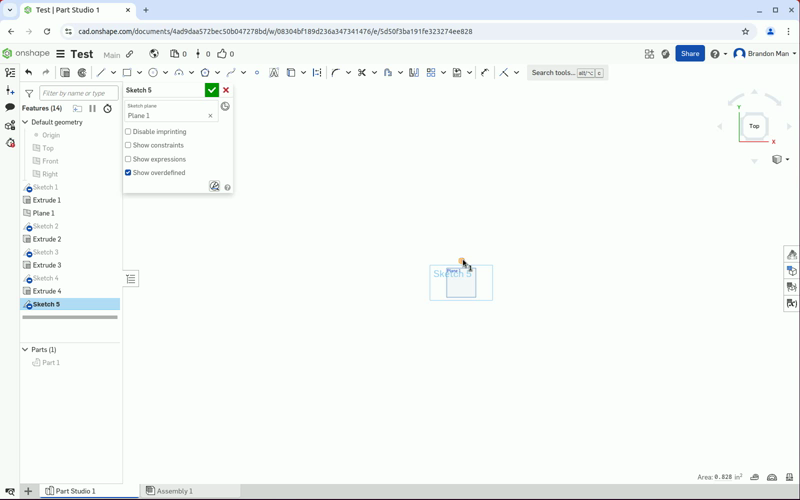
mouse_move(73, 352)
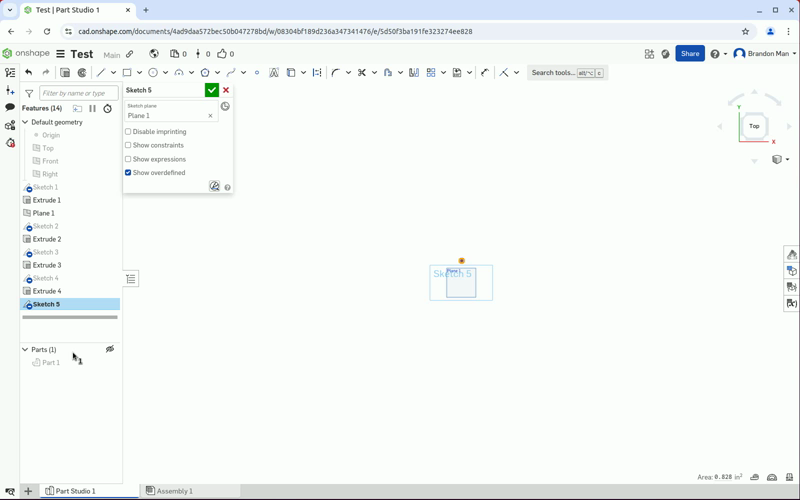
key(shift+y)
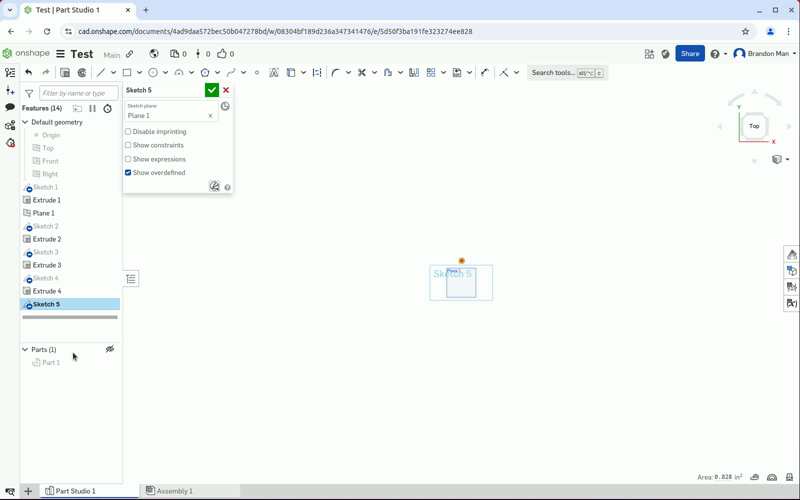
key(shift+e)
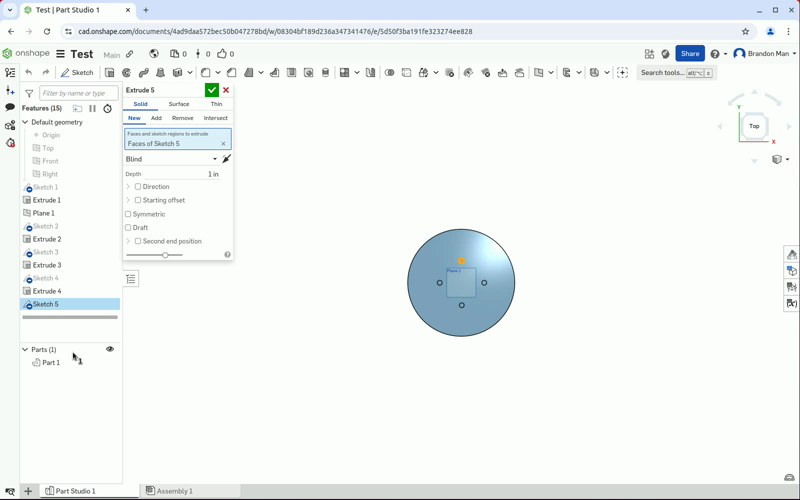
mouse_move(143, 106)
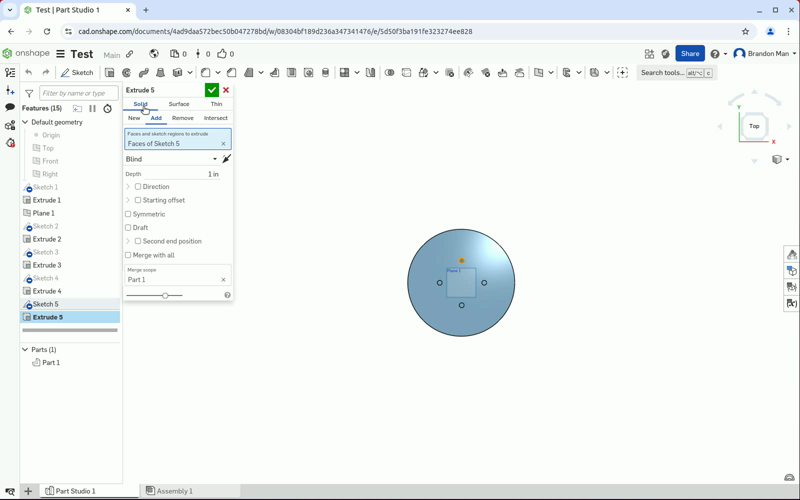
click(143, 106)
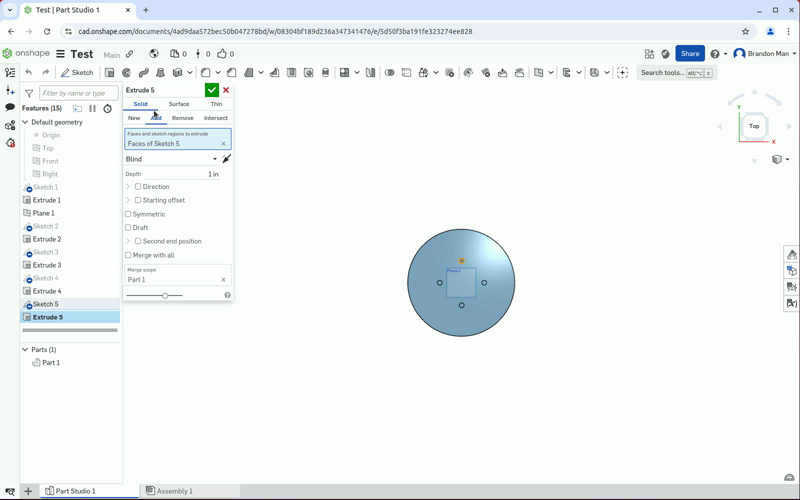
mouse_move(186, 120)
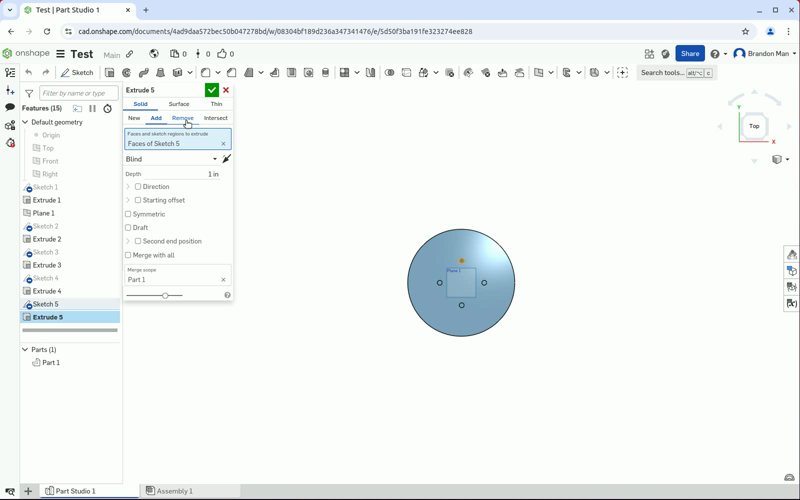
click(186, 120)
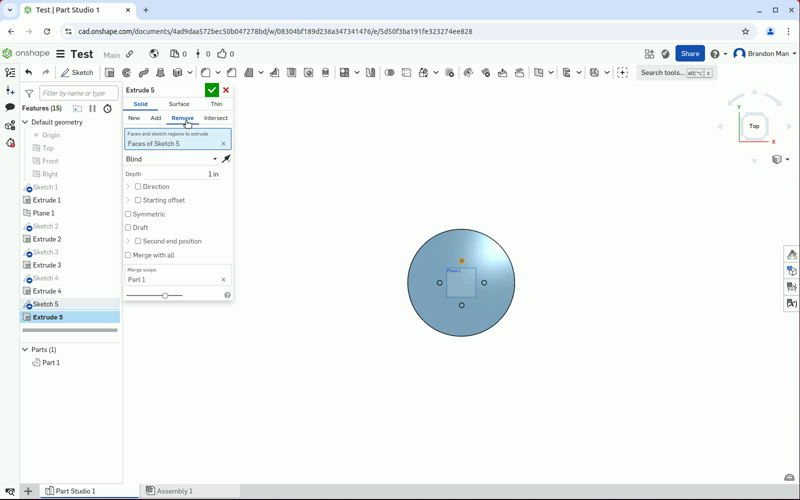
key(tab, 4)
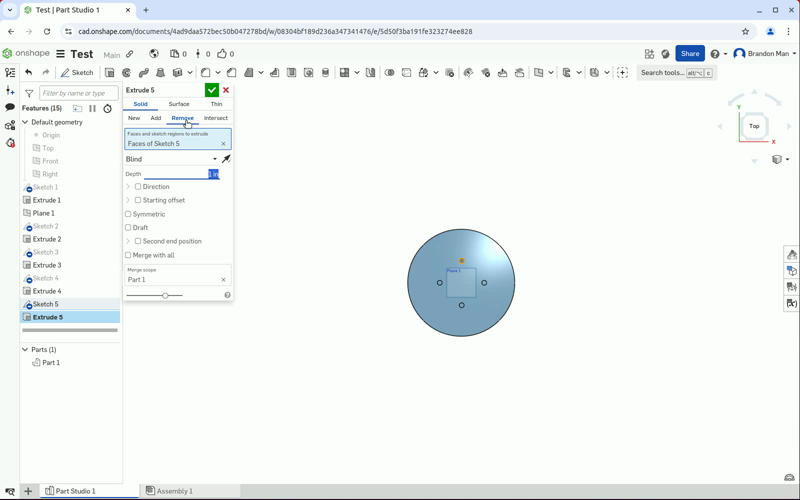
text(9.147)
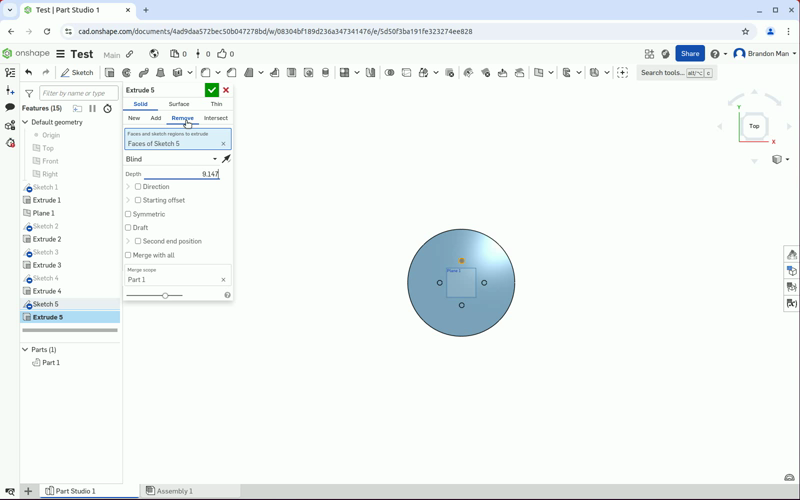
key(tab, 6)
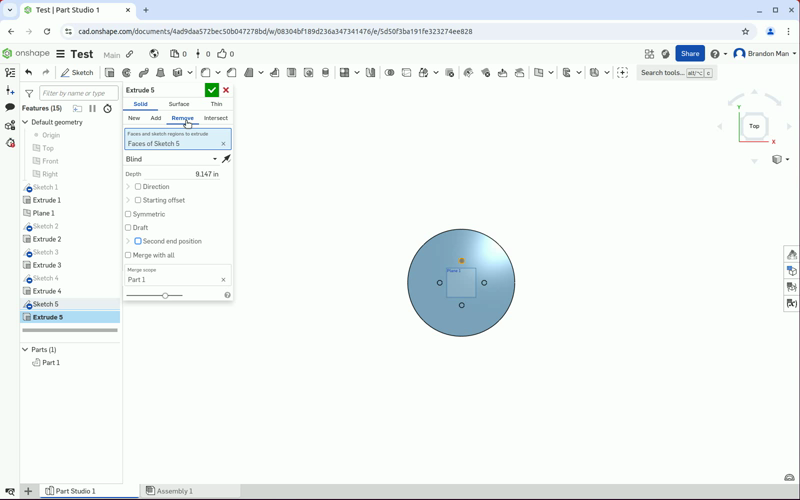
key(space)
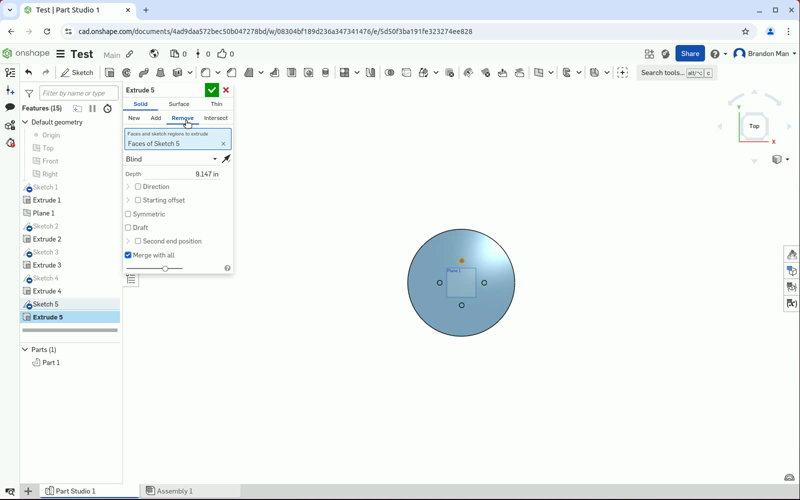
key(enter)
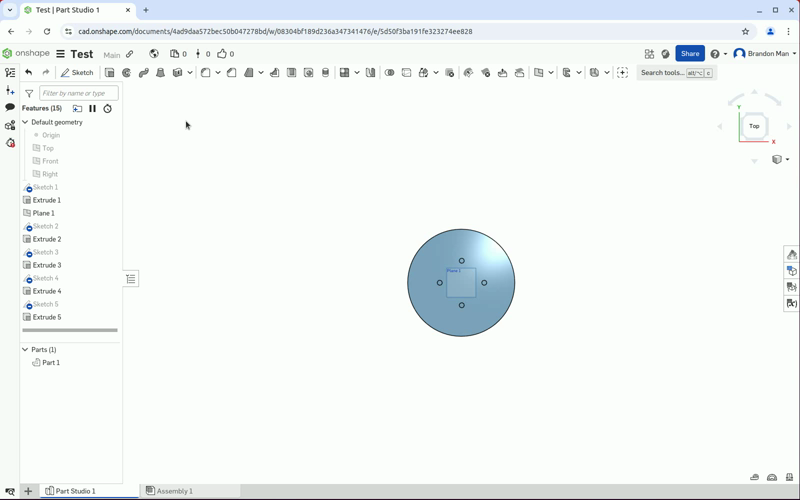
key(shift+h)
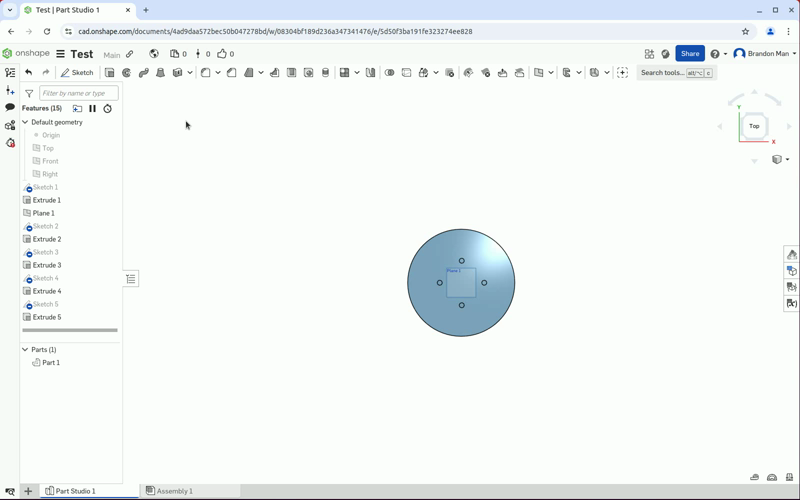
key(shift+h)
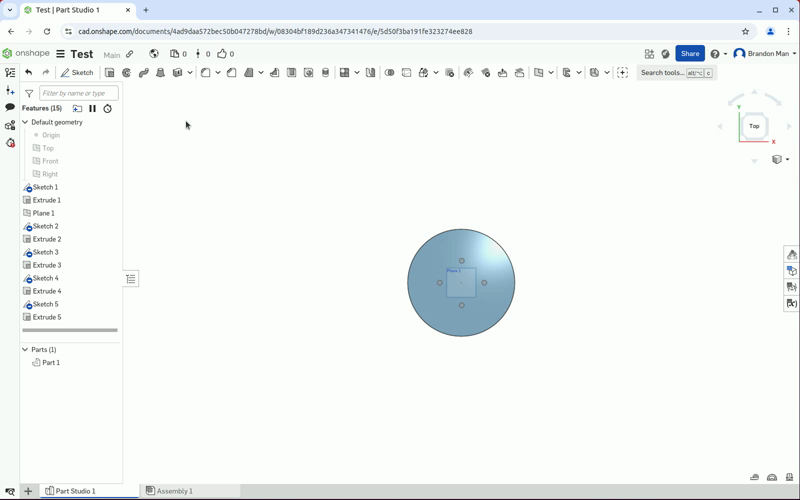
key(shift+7)
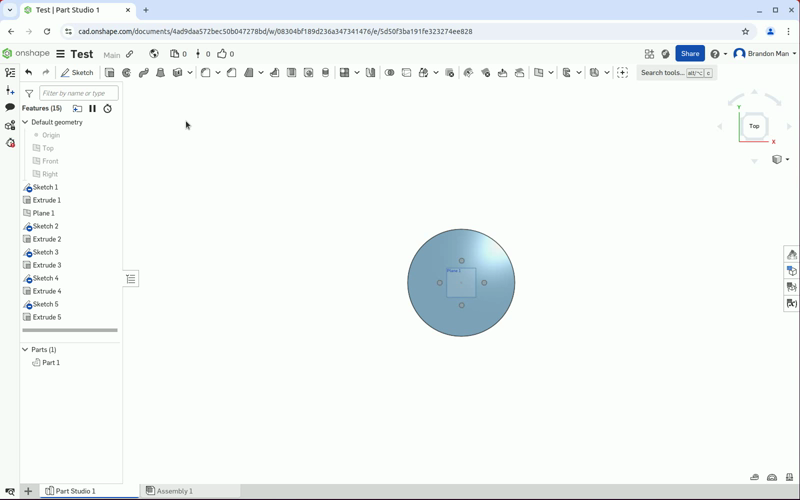
key(up, 3)
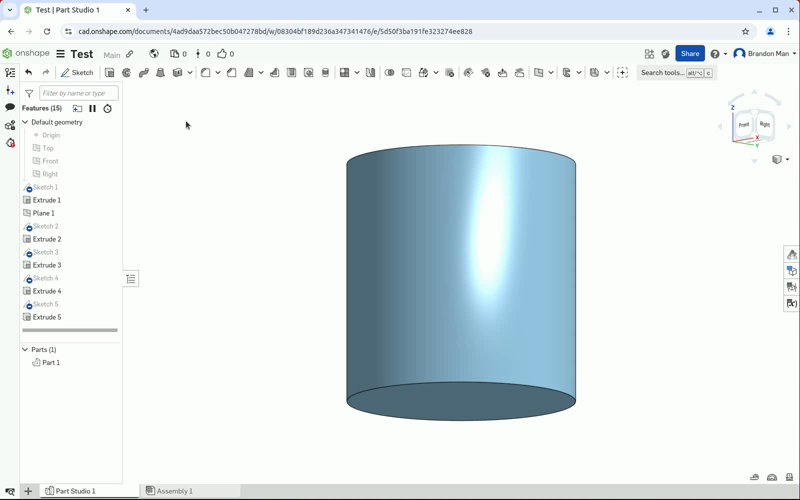
key(left, 3)
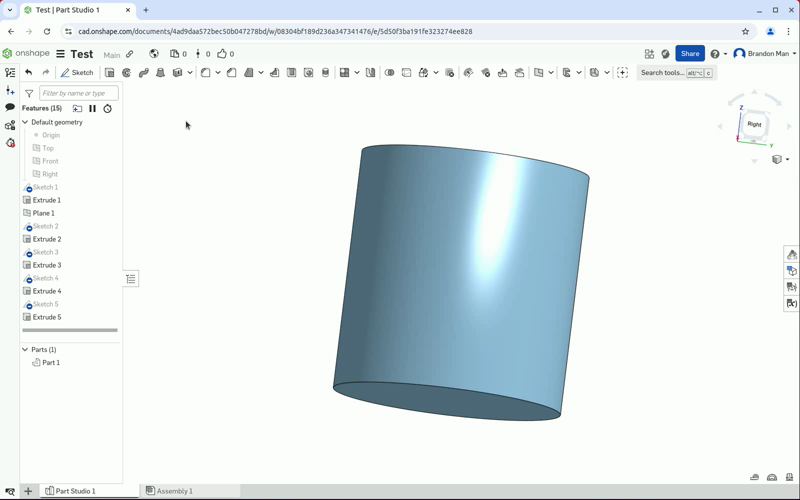
key(right, 3)
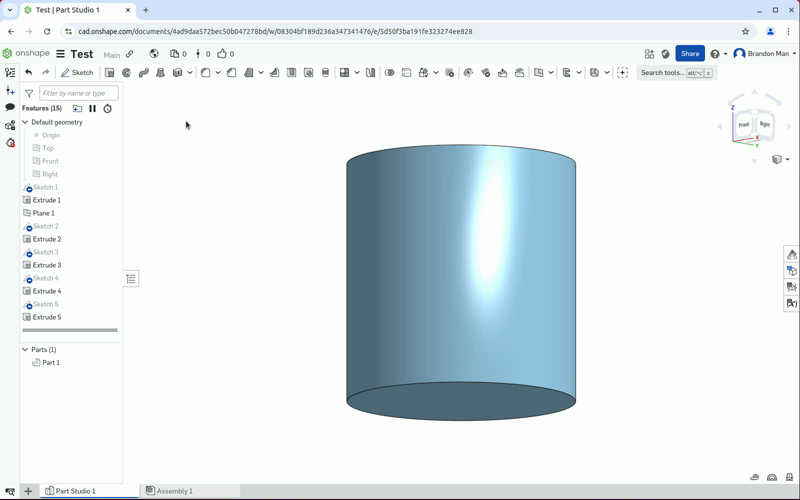
key(down, 3)
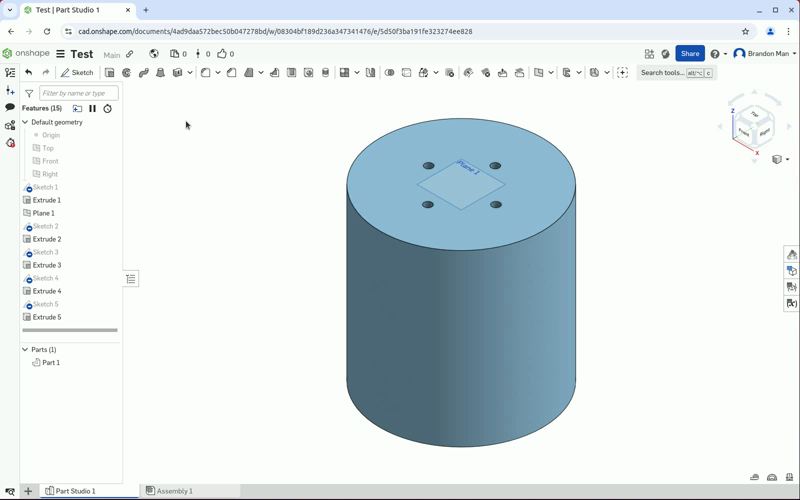
mouse_move(73, 189)
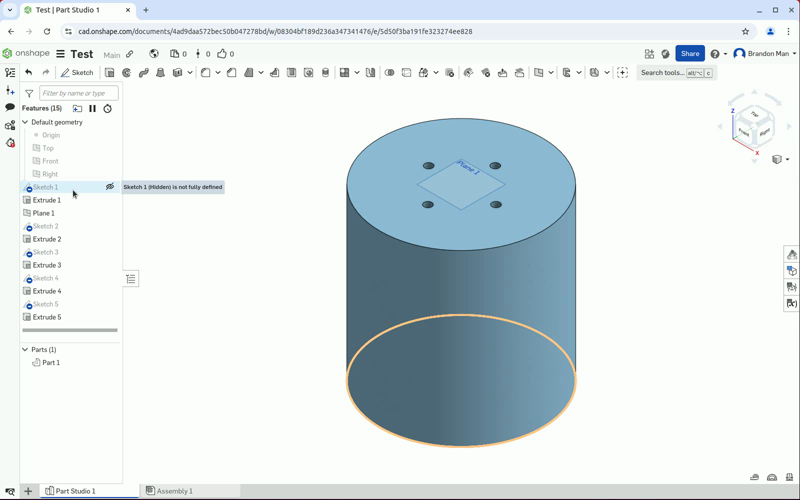
click(73, 189)